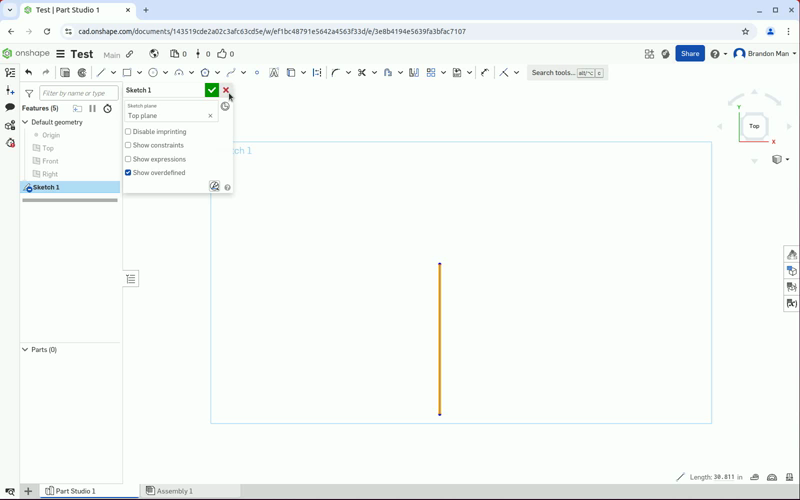
key(shift+h)
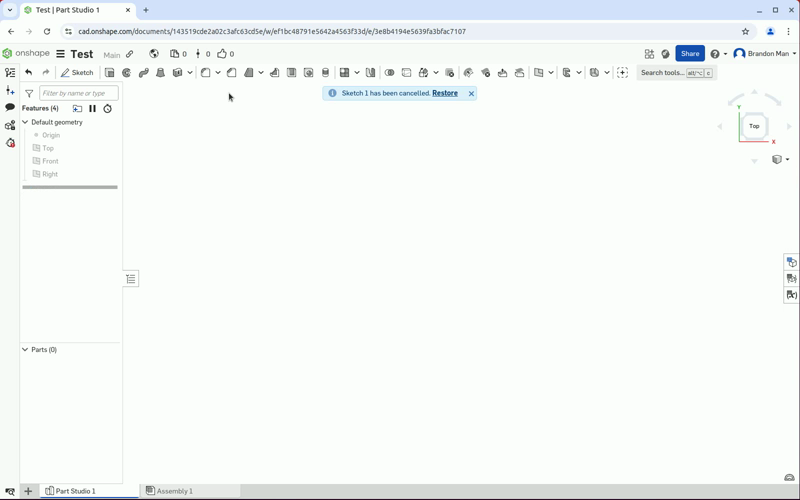
mouse_move(73, 352)
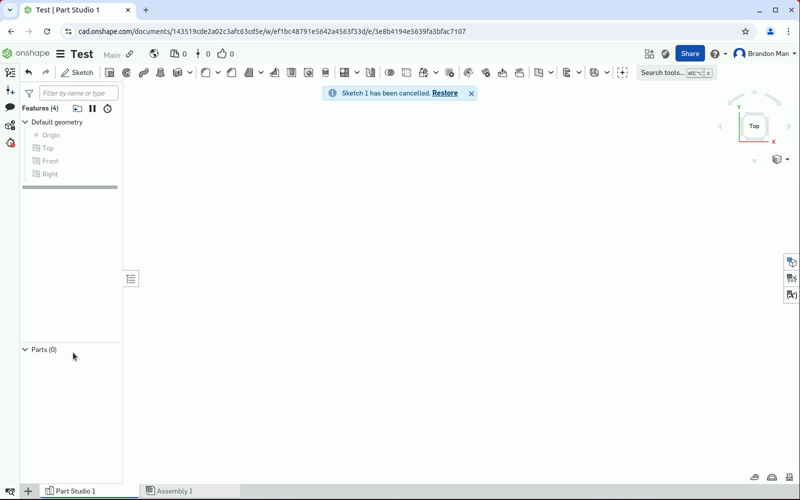
key(y)
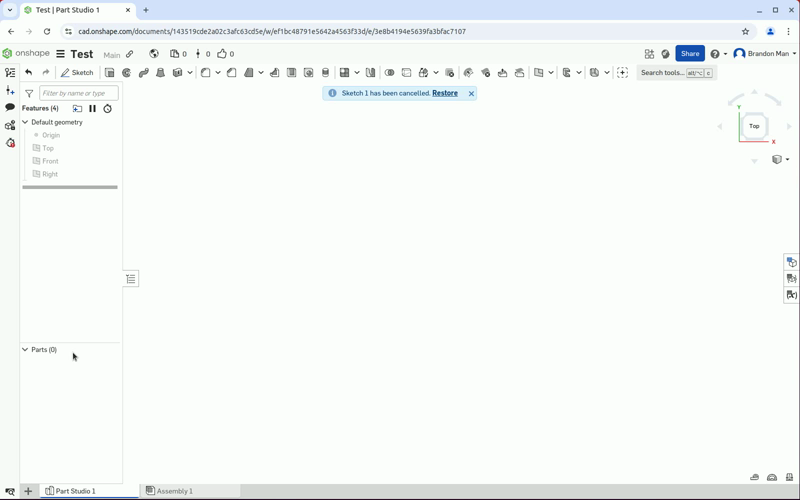
key(shift+p)
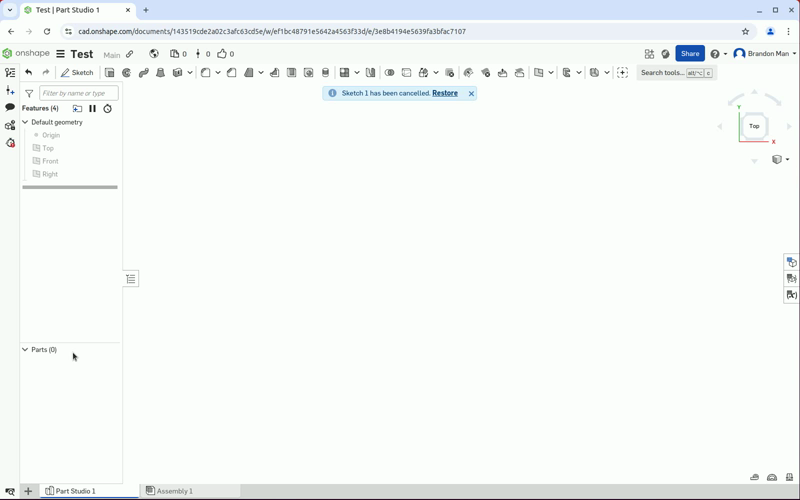
key(space)
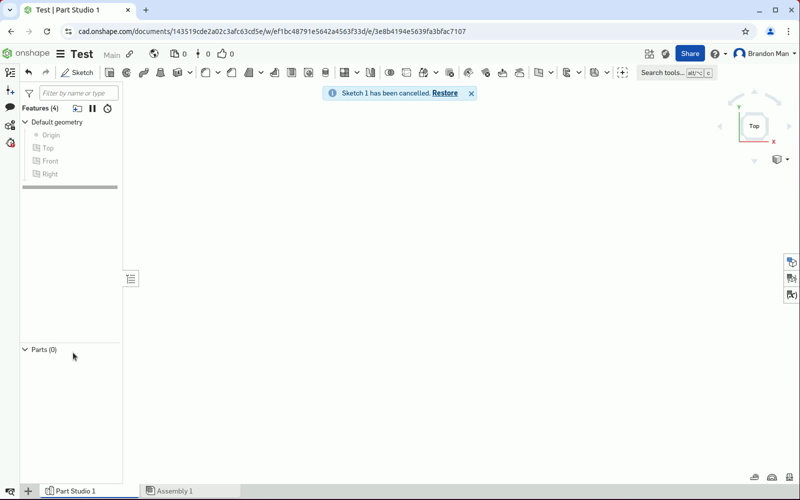
key_down(shift)
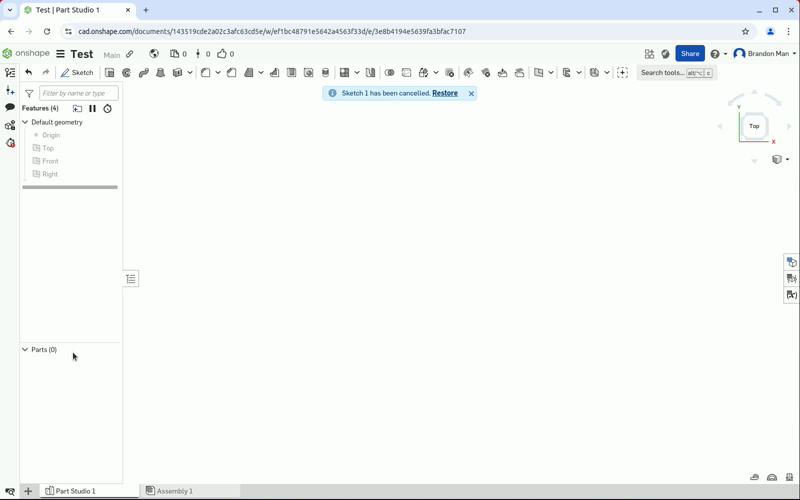
key(up)
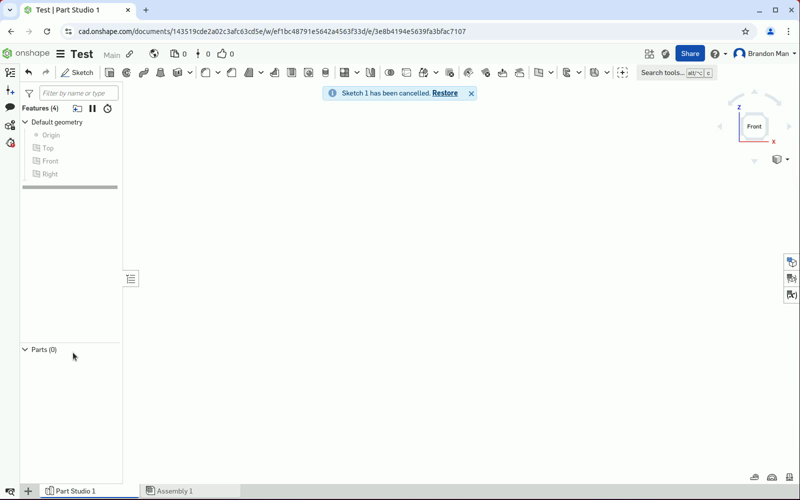
key_up(shift)
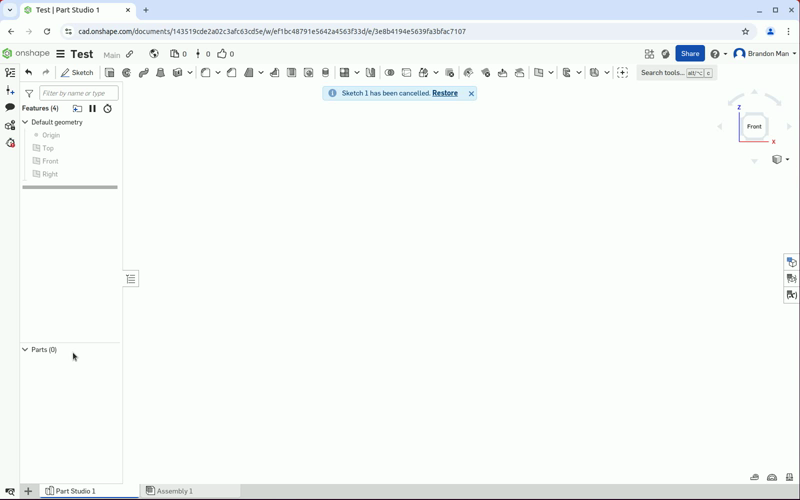
mouse_move(73, 352)
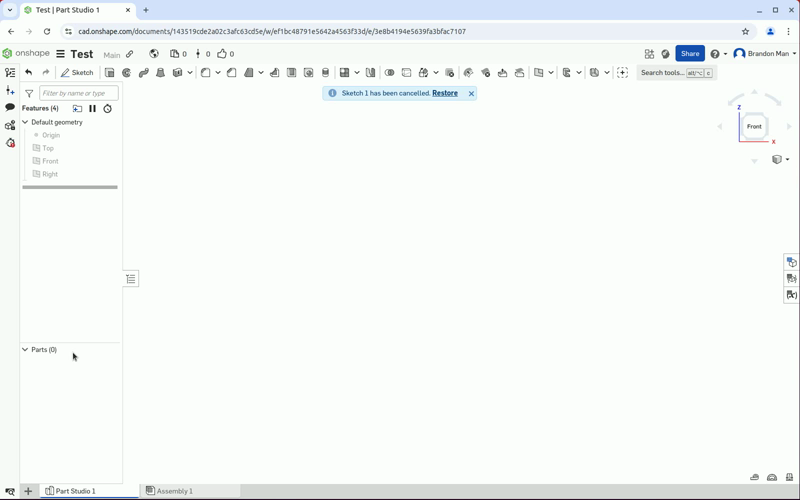
key(shift+y)
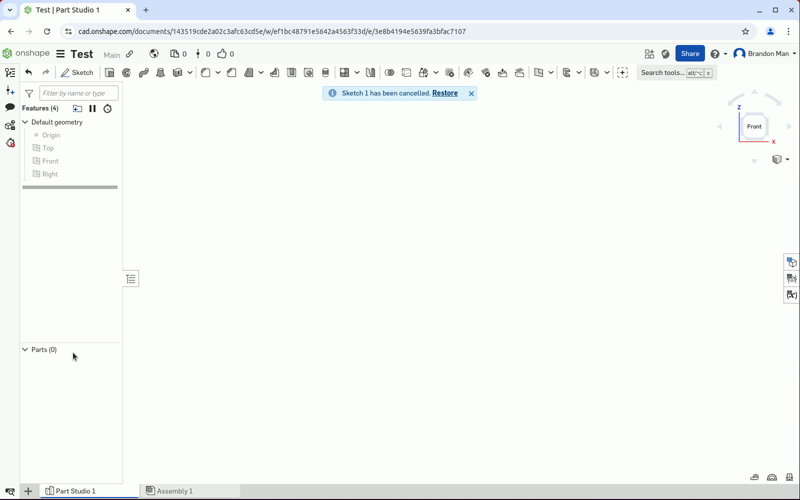
key(shift+s)
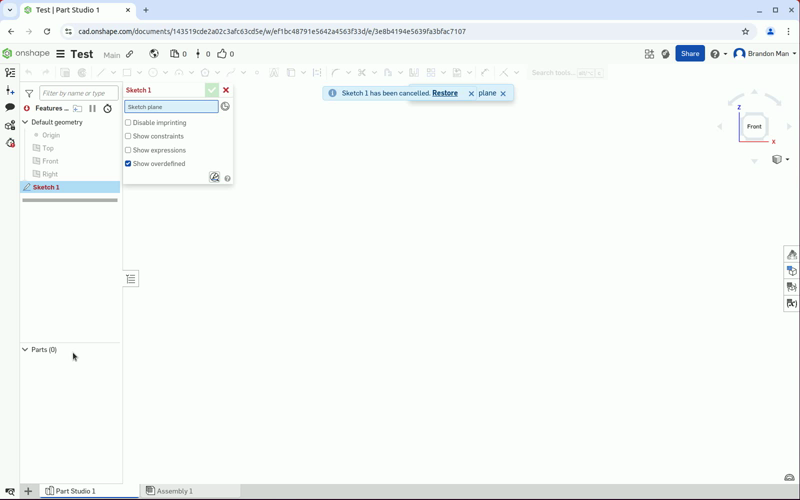
mouse_move(73, 163)
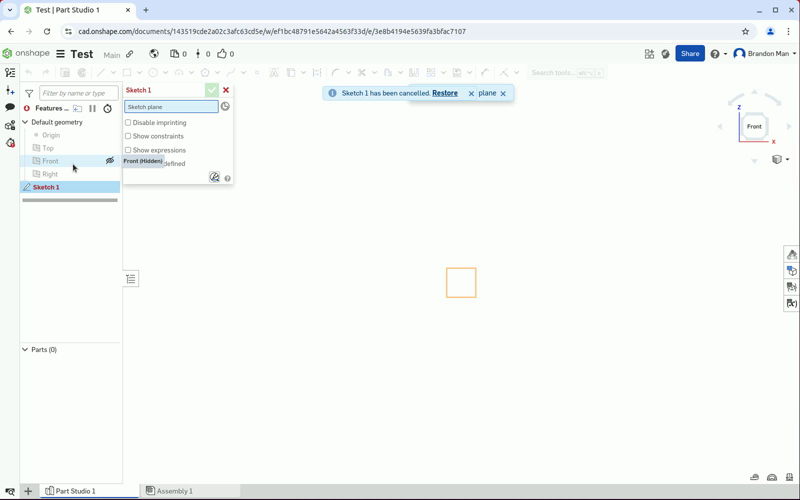
click(73, 163)
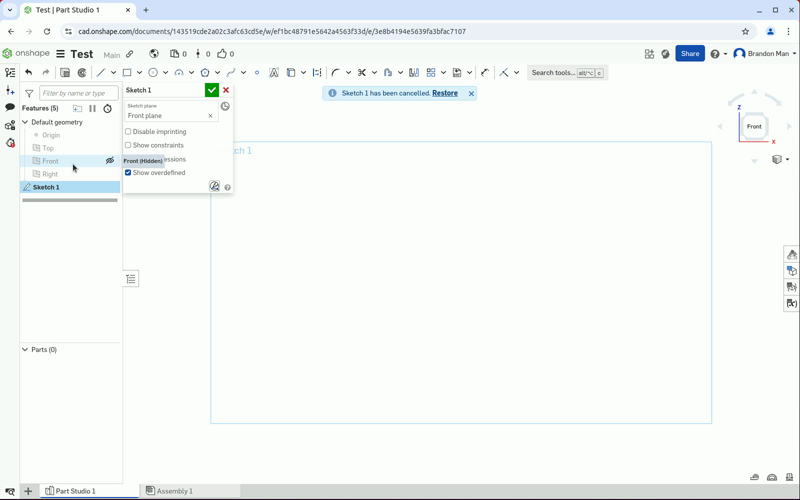
mouse_move(73, 352)
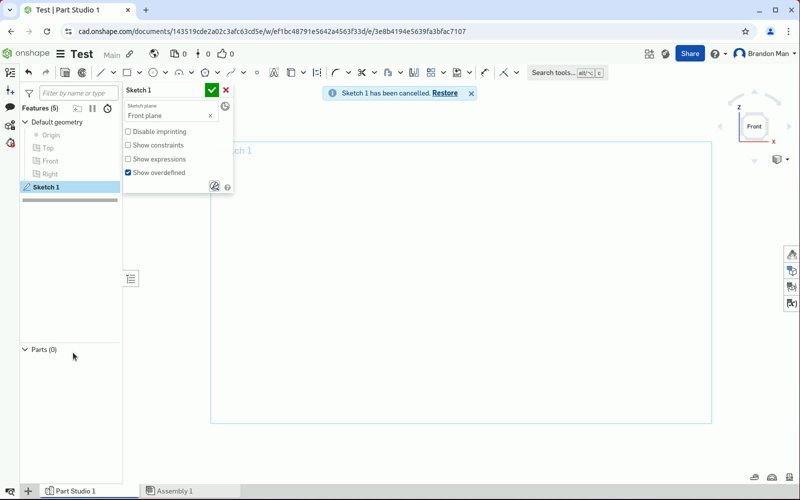
key(y)
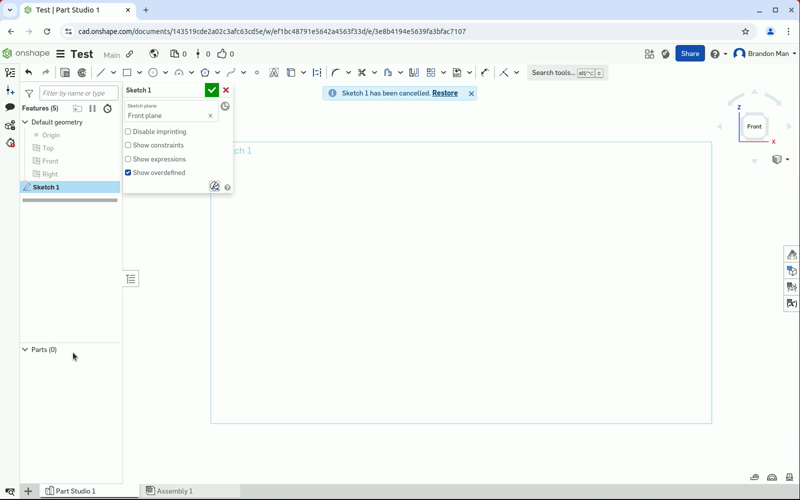
key(l)
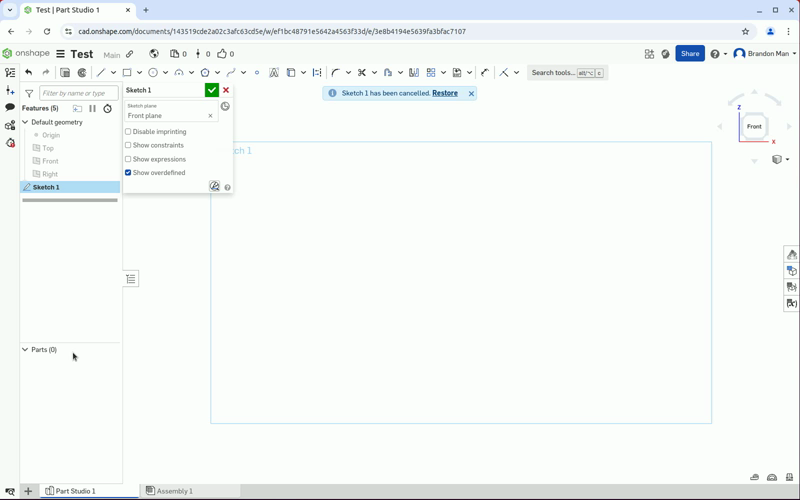
key_down(shift)
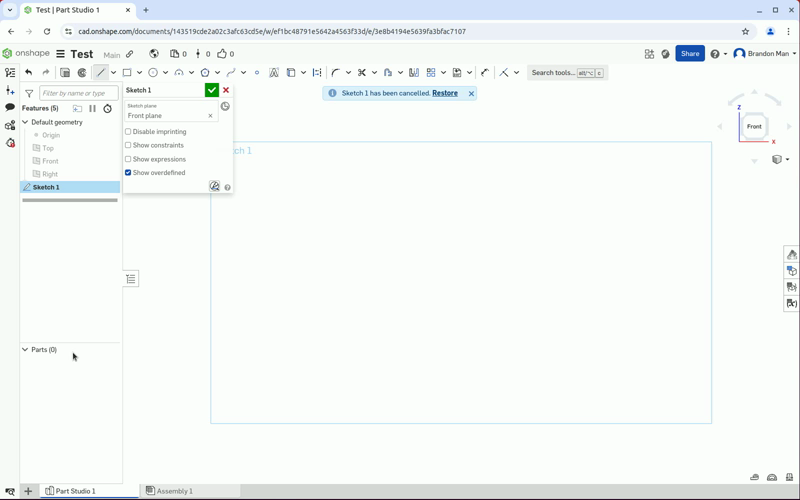
mouse_move(449, 306)
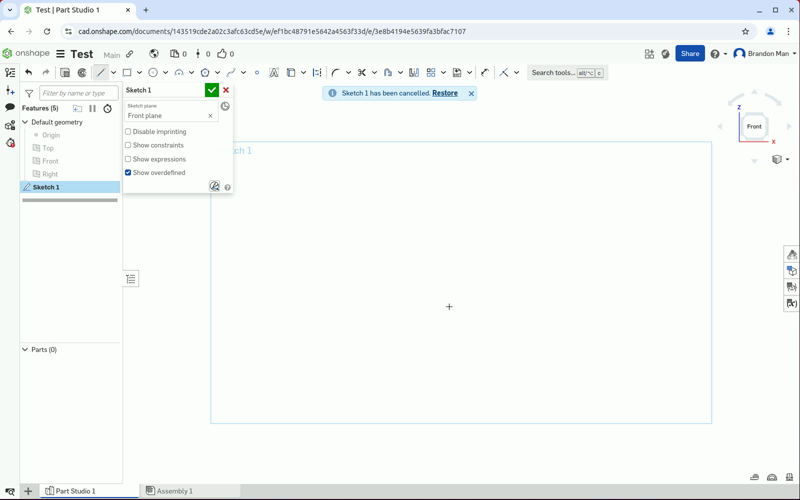
click(449, 306)
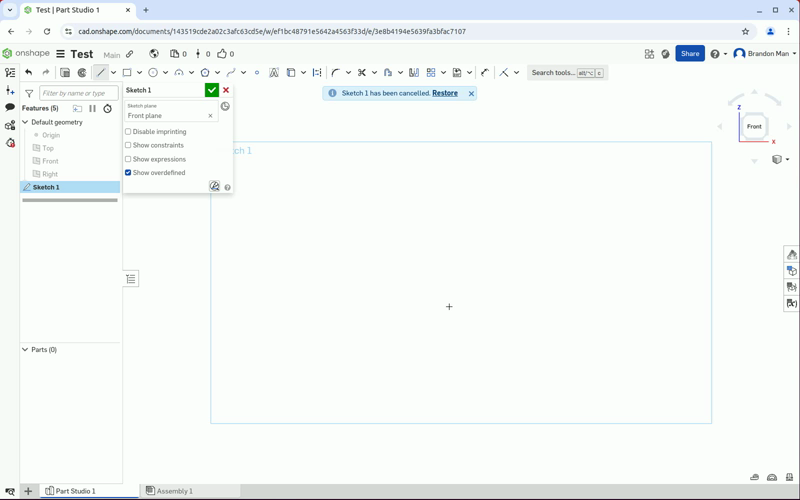
key_up(shift)
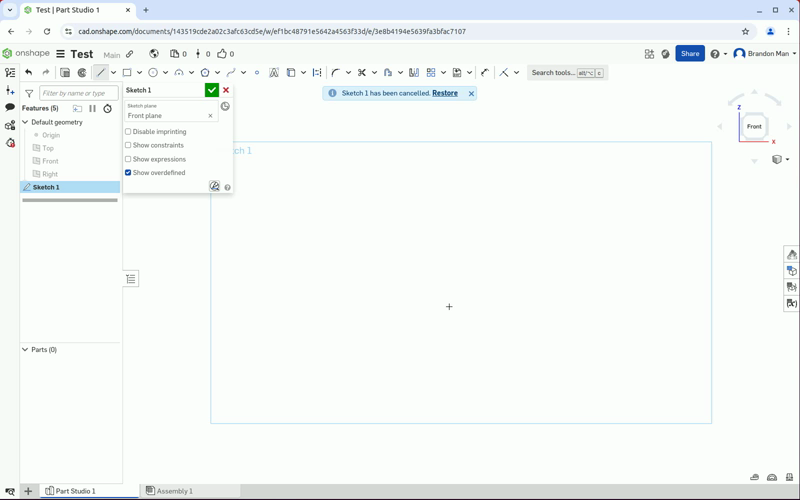
key_down(shift)
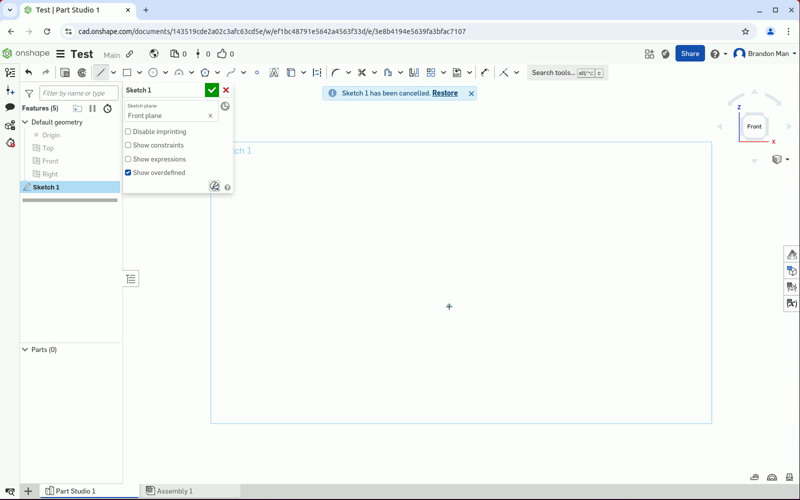
mouse_move(479, 306)
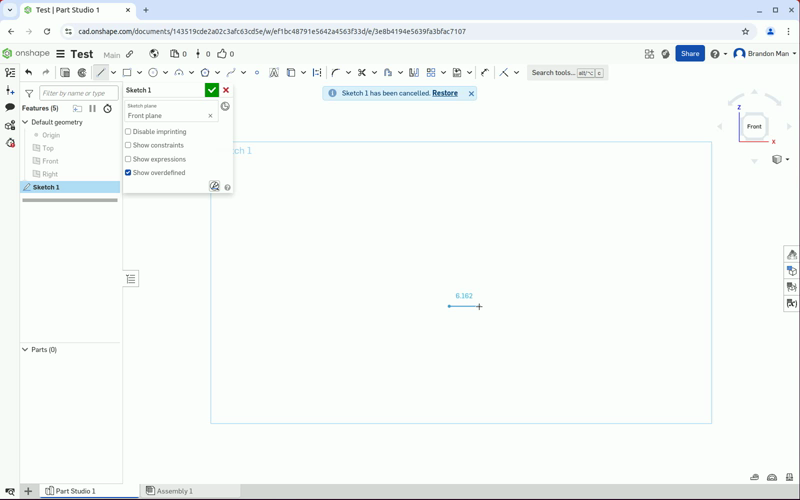
mouse_move(506, 306)
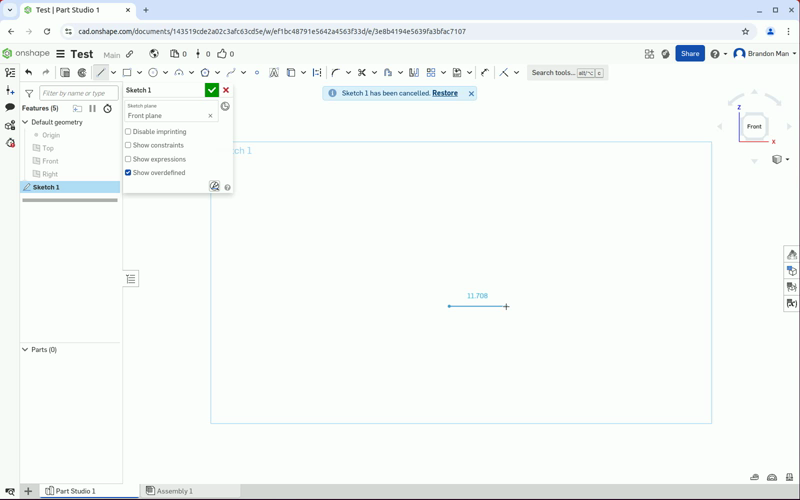
click(506, 306)
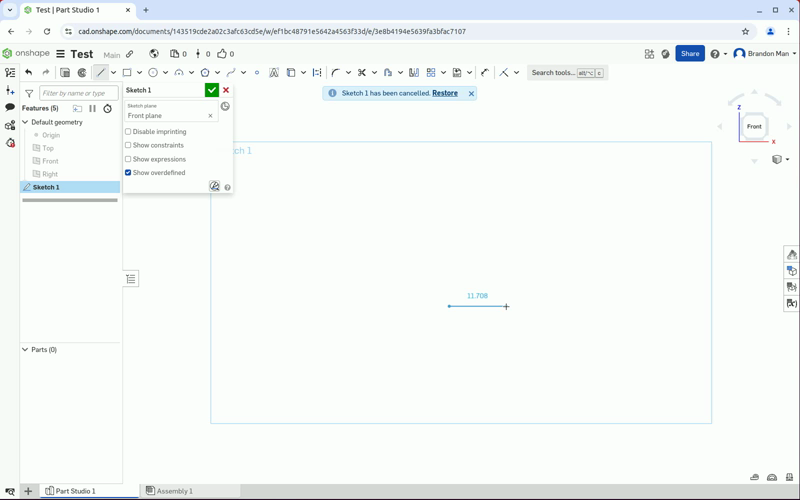
key_up(shift)
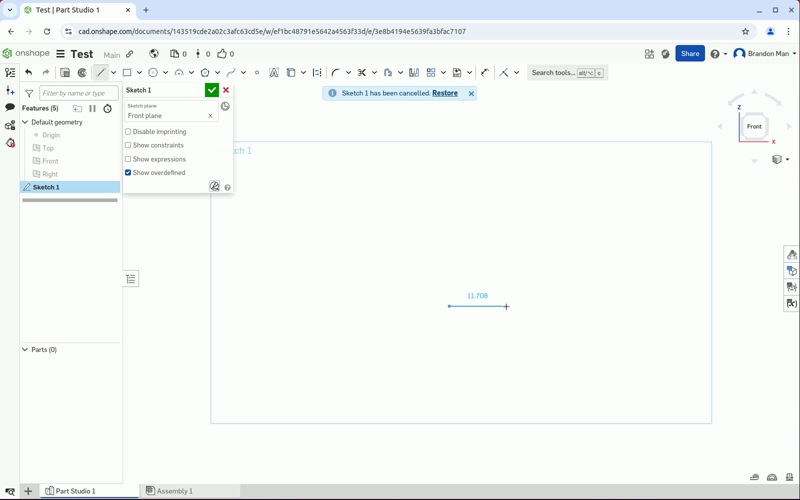
key_down(shift)
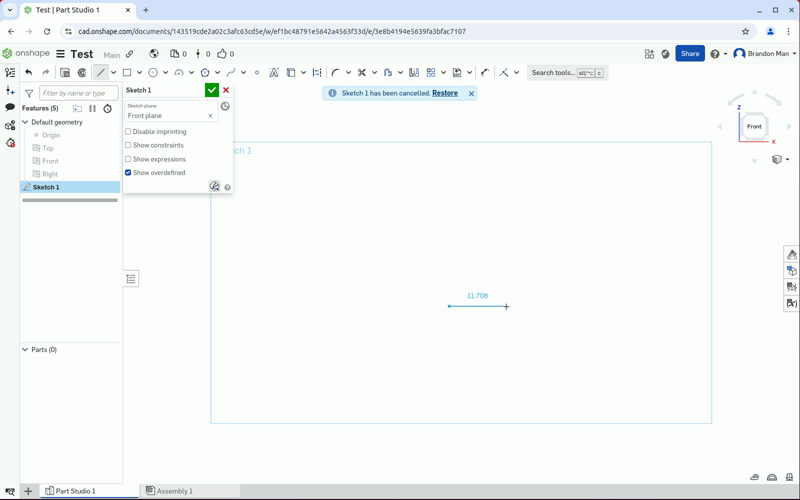
mouse_move(506, 170)
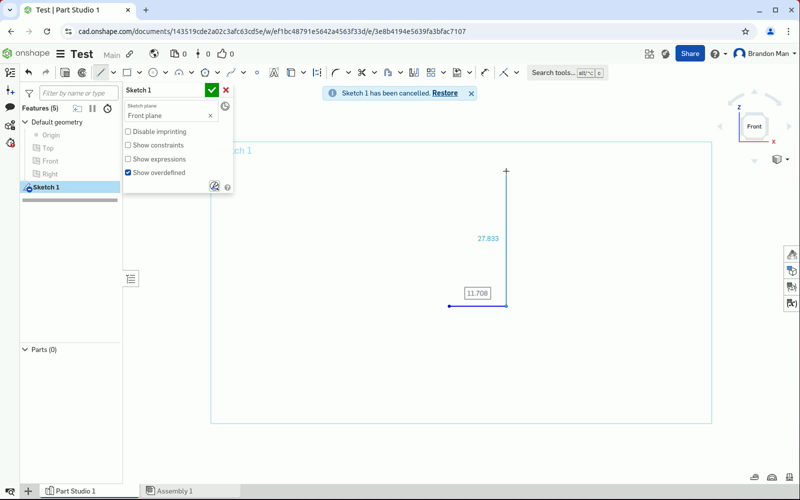
click(506, 170)
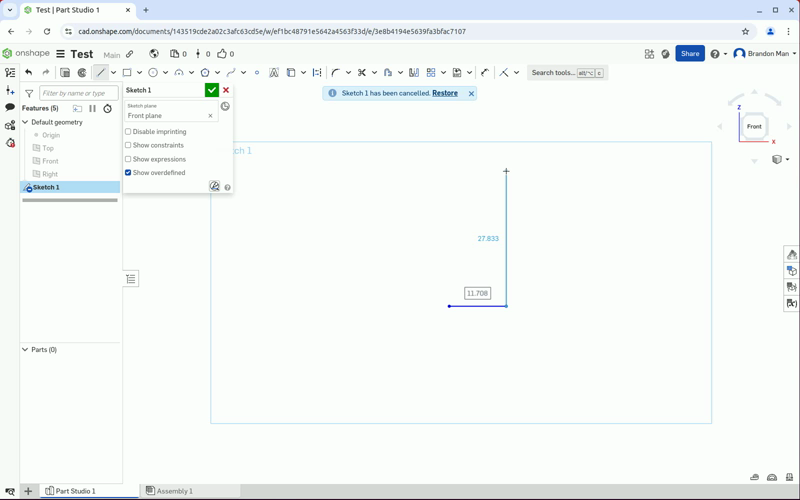
key_up(shift)
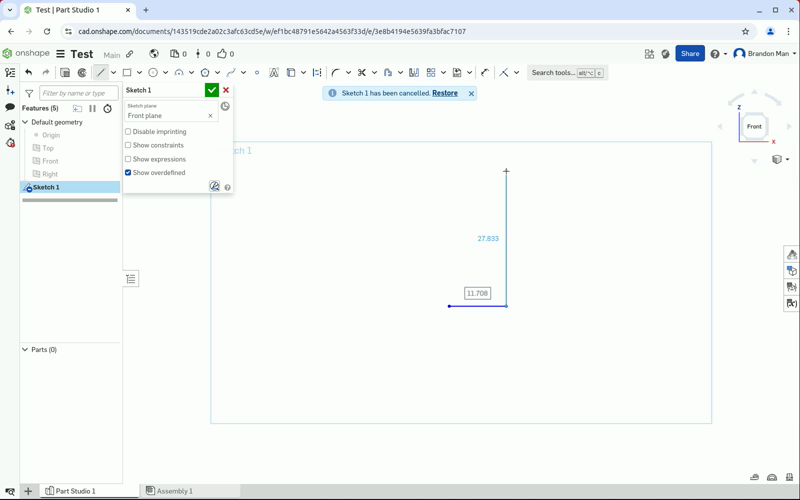
key_down(shift)
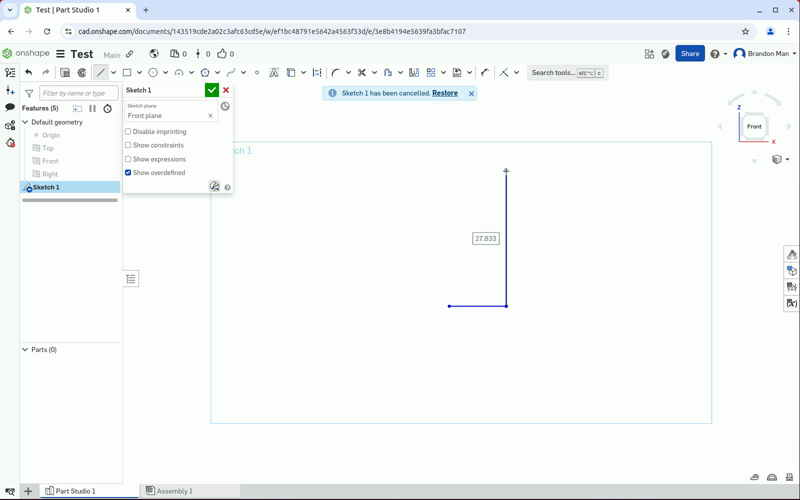
mouse_move(536, 170)
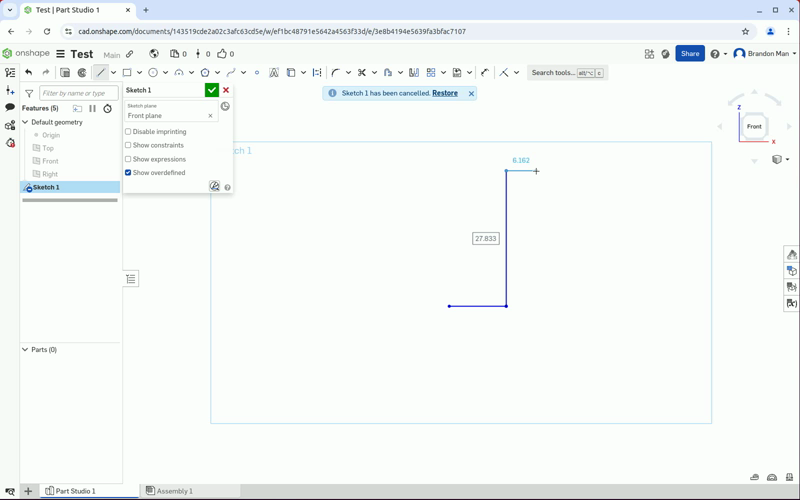
mouse_move(449, 170)
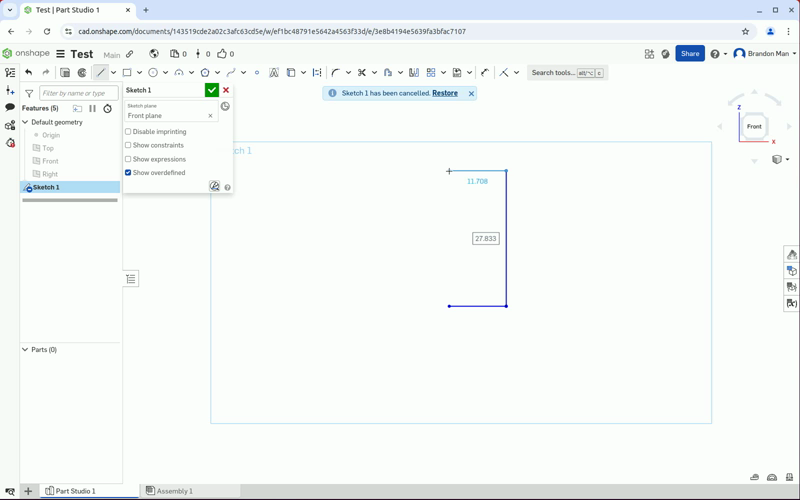
click(449, 170)
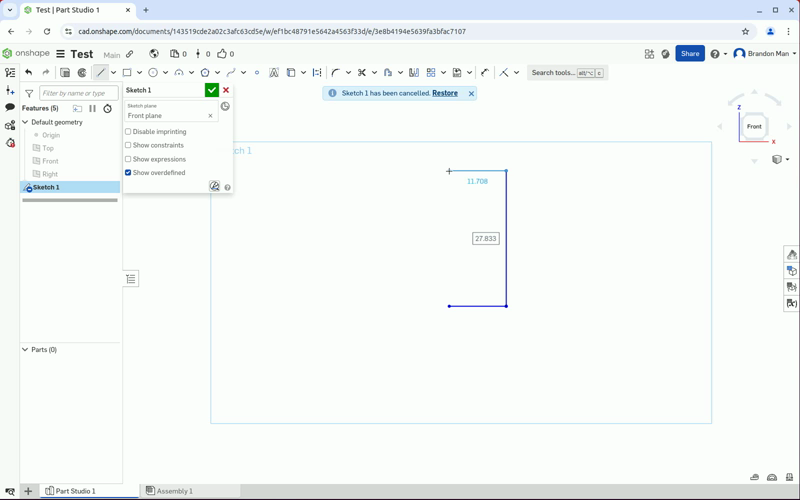
key_up(shift)
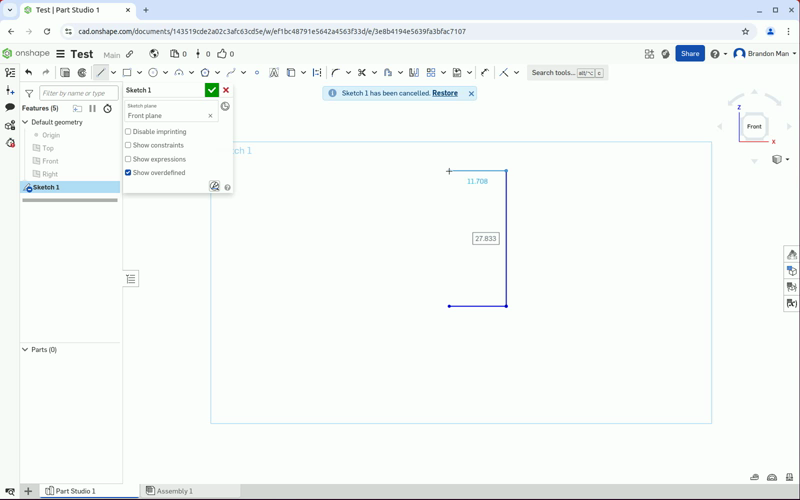
key_down(shift)
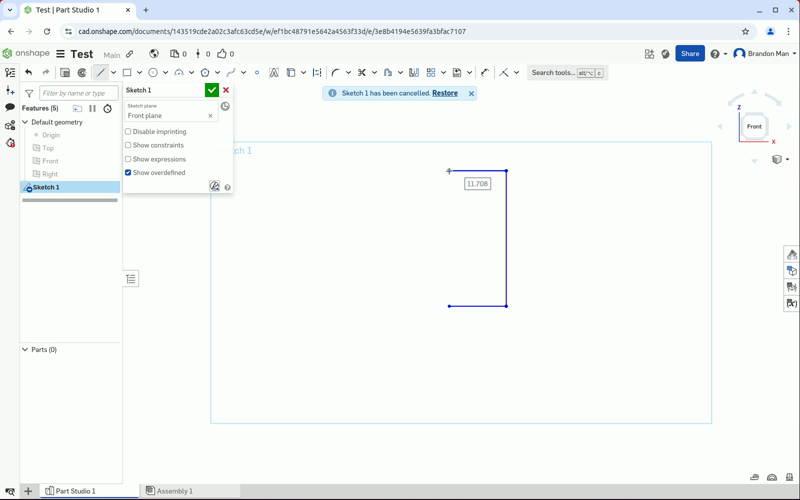
mouse_move(449, 306)
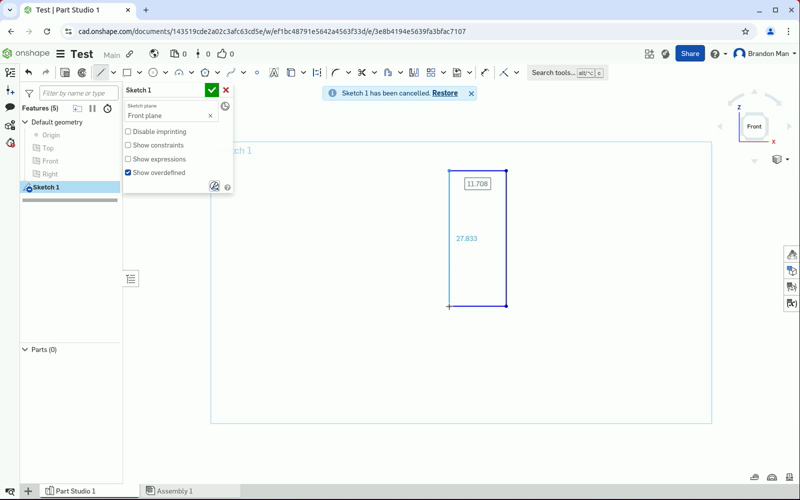
key_up(shift)
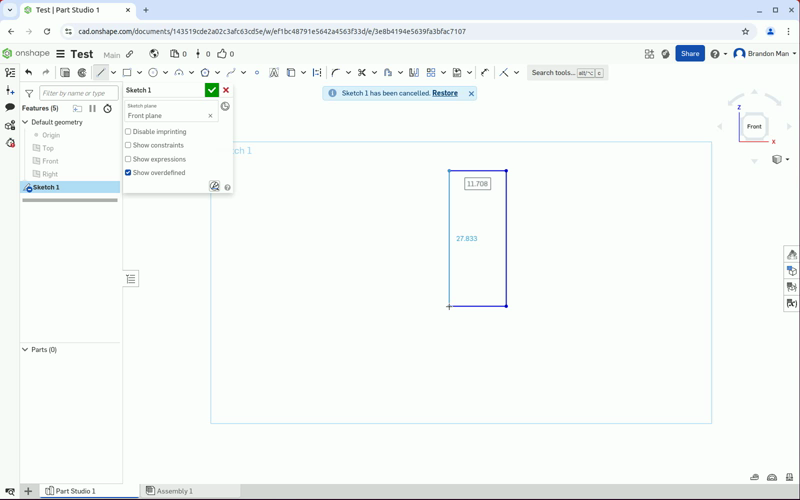
click(449, 306)
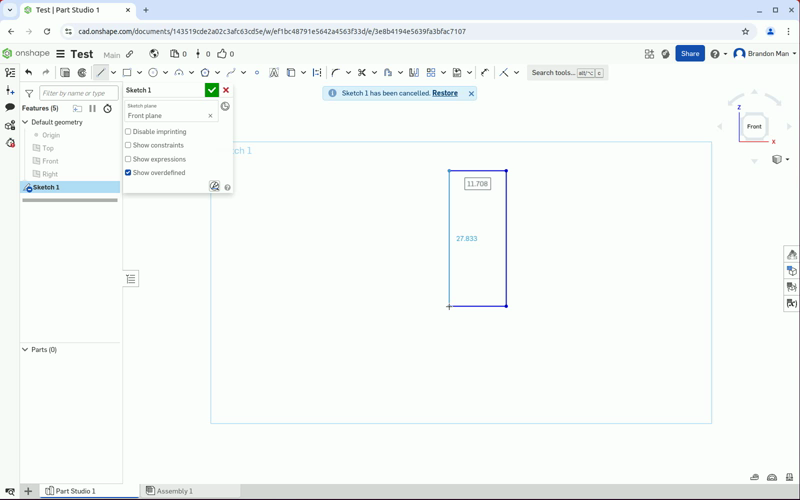
key(esc)
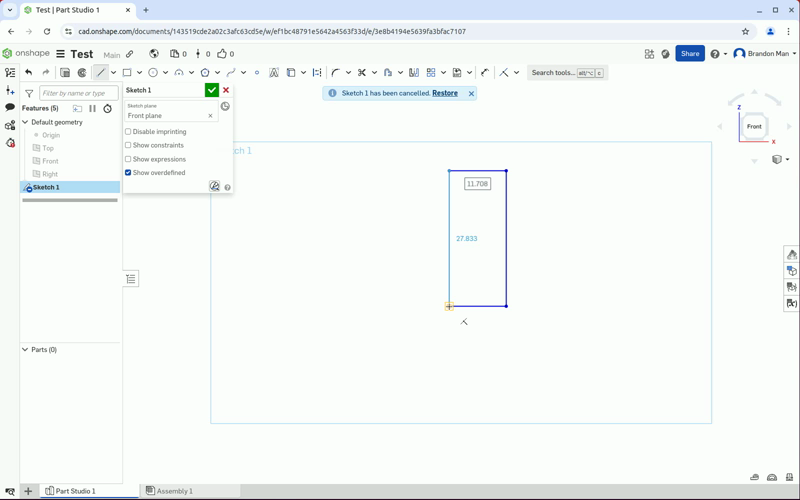
mouse_move(456, 188)
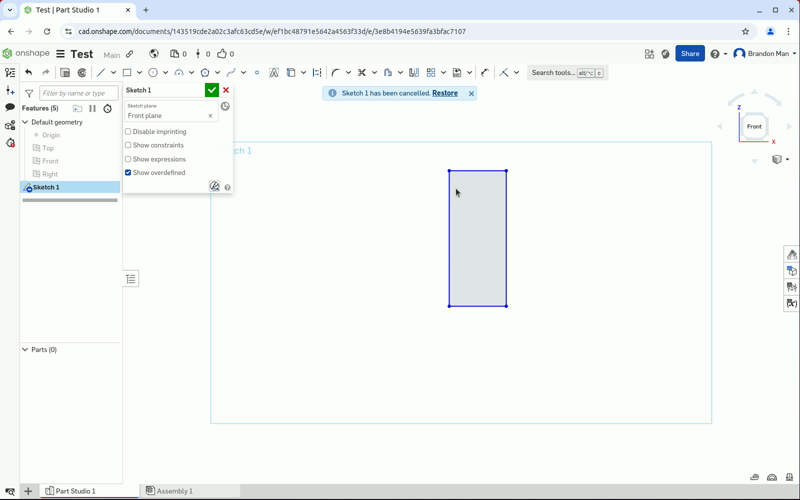
click(456, 188)
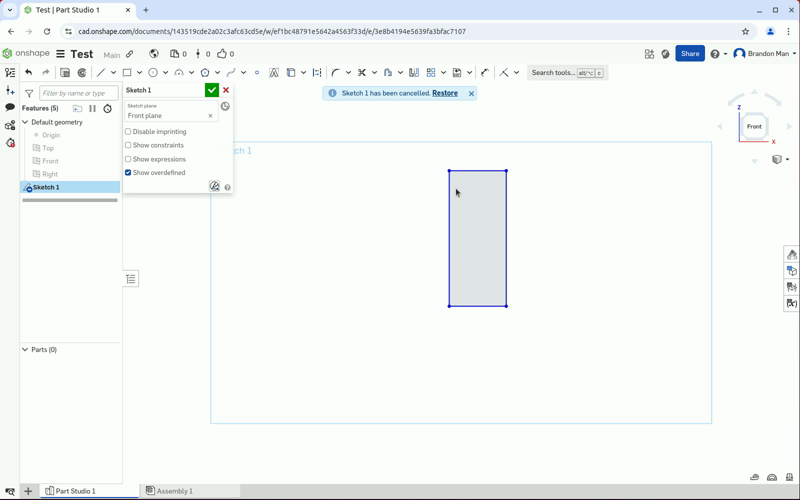
mouse_move(73, 352)
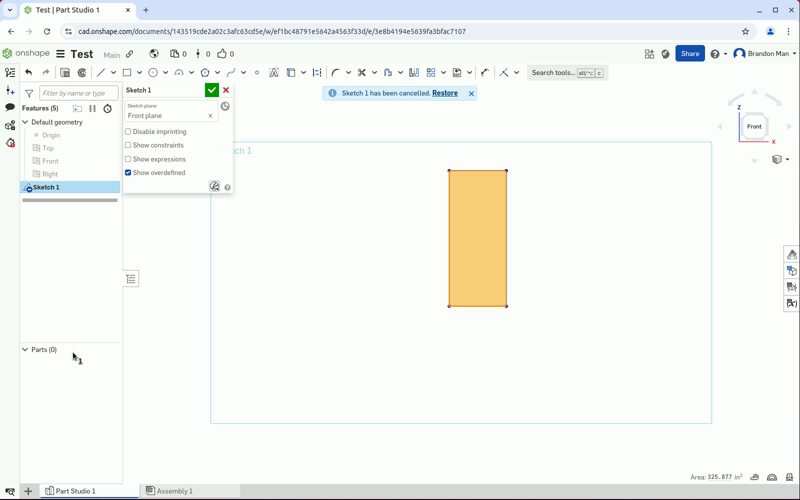
key(shift+y)
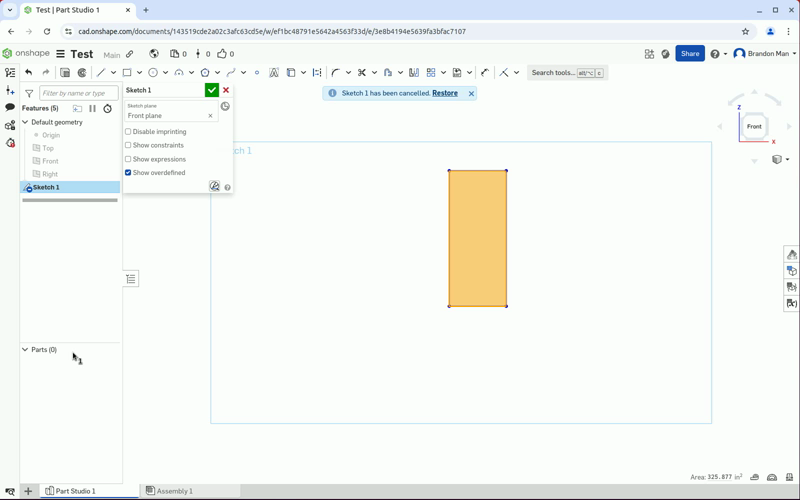
key(shift+e)
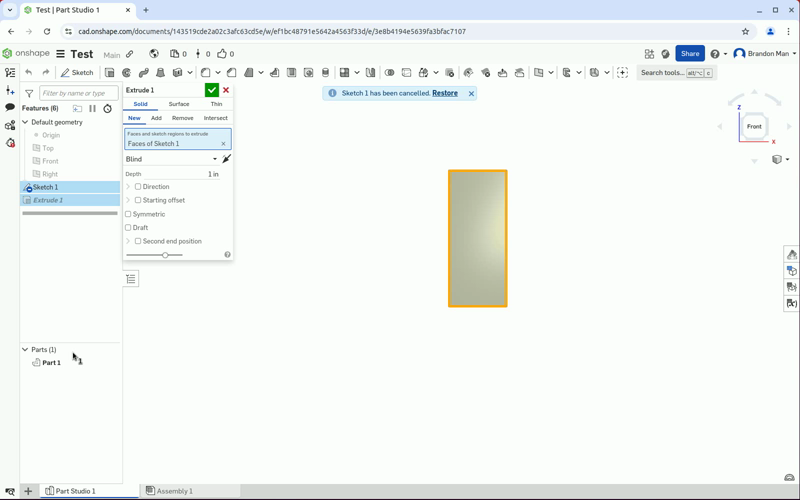
mouse_move(143, 106)
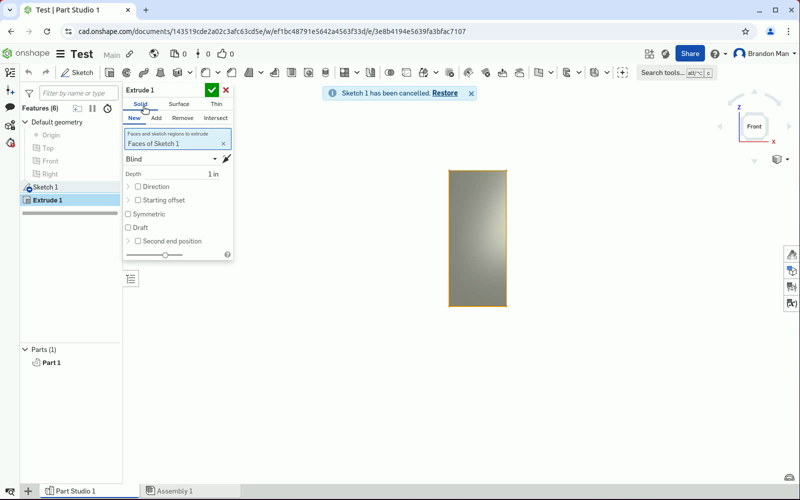
click(143, 106)
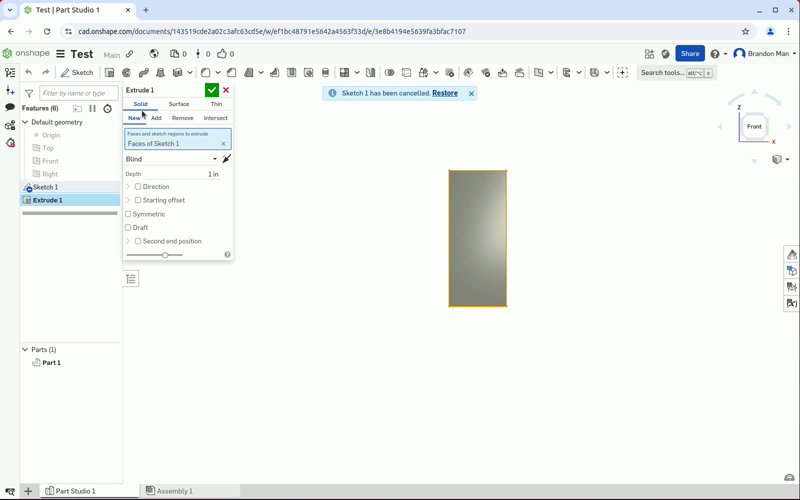
mouse_move(137, 120)
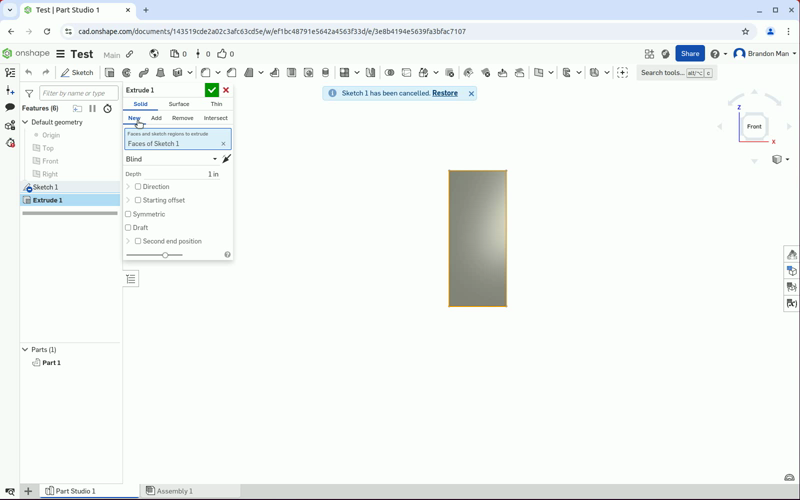
click(137, 120)
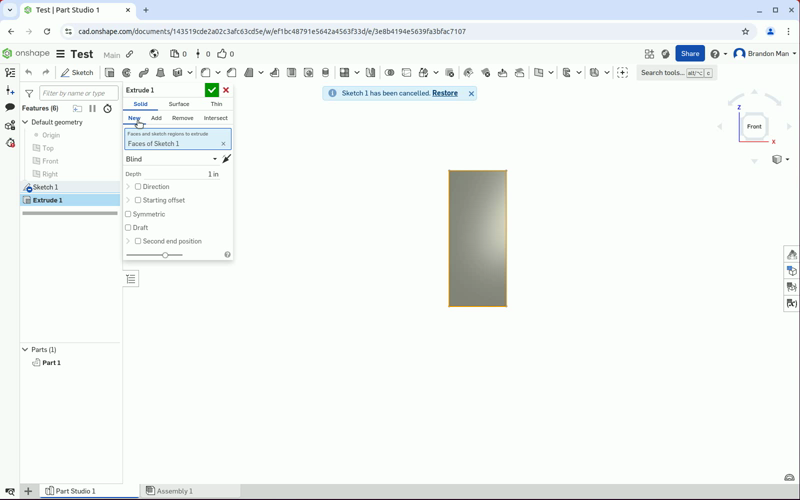
key(tab, 4)
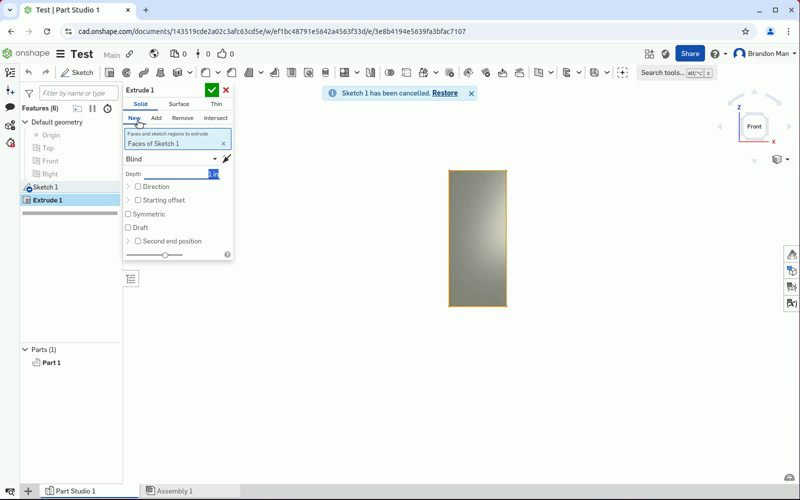
text(0.481)
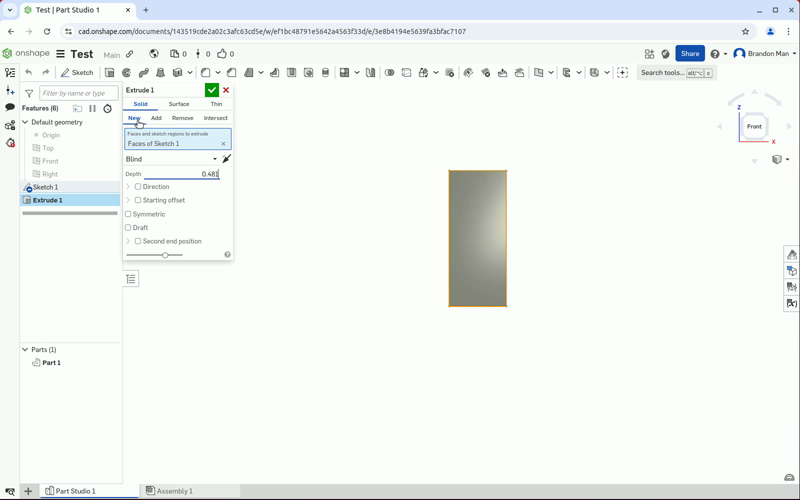
key(enter)
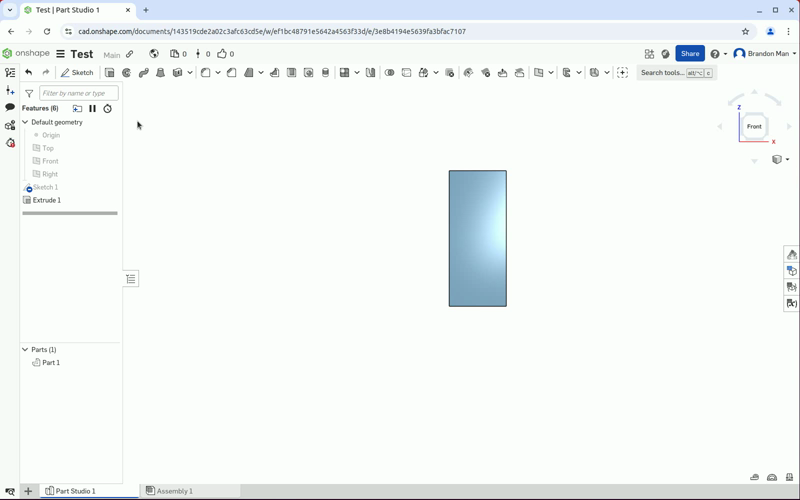
key(shift+h)
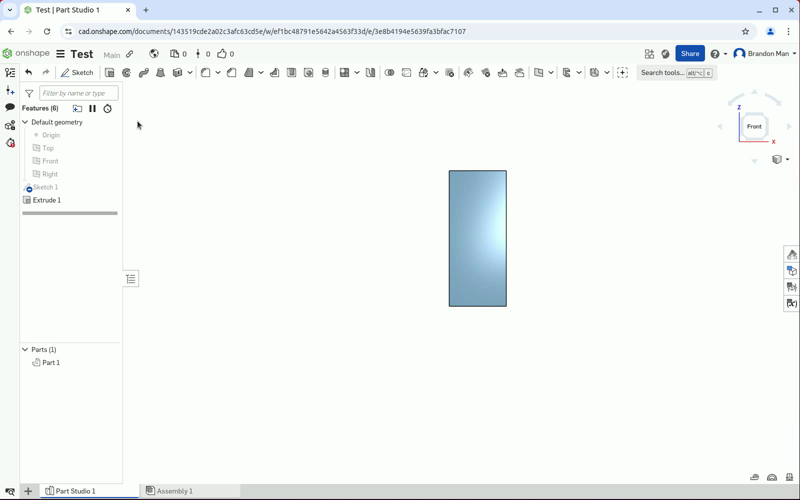
key(shift+h)
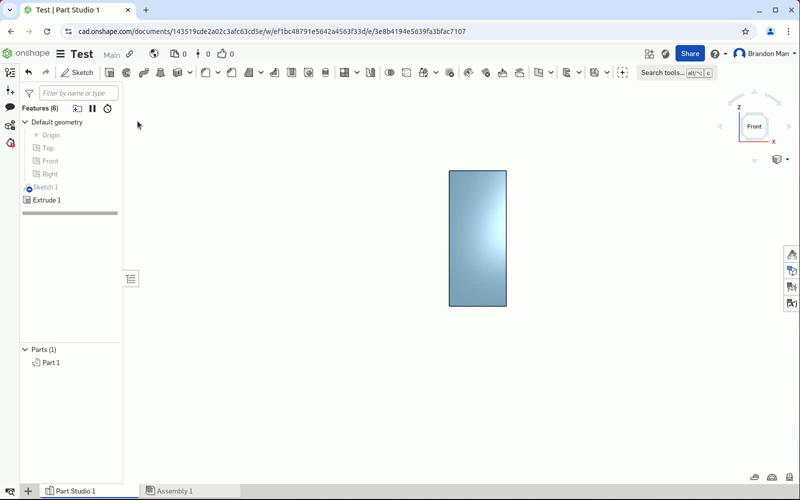
mouse_move(73, 189)
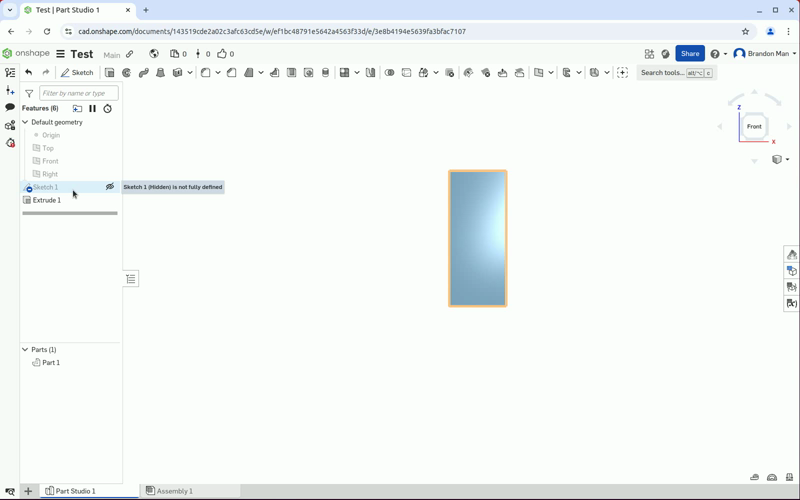
click(73, 189)
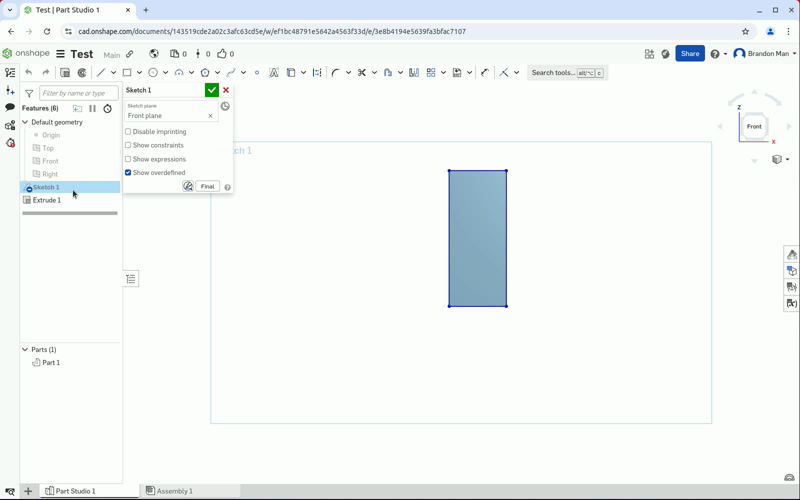
mouse_move(229, 92)
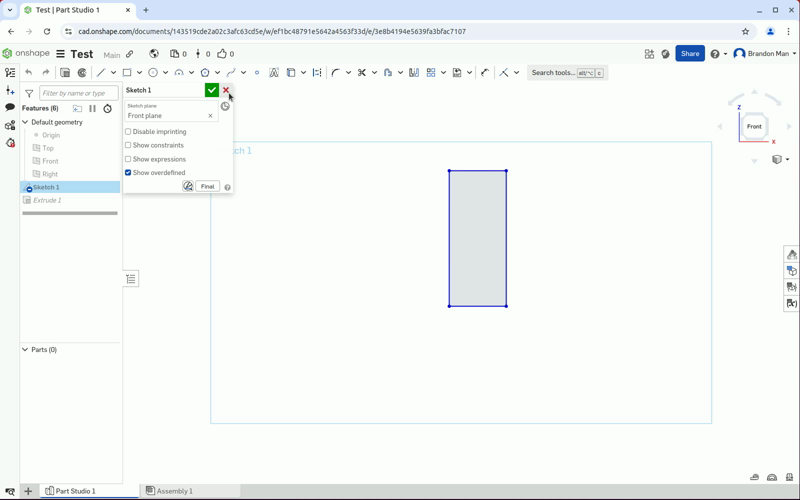
click(229, 92)
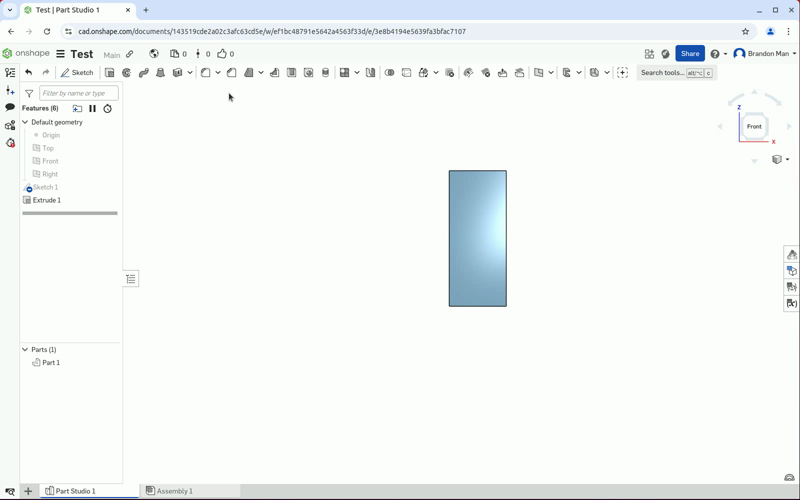
mouse_move(541, 75)
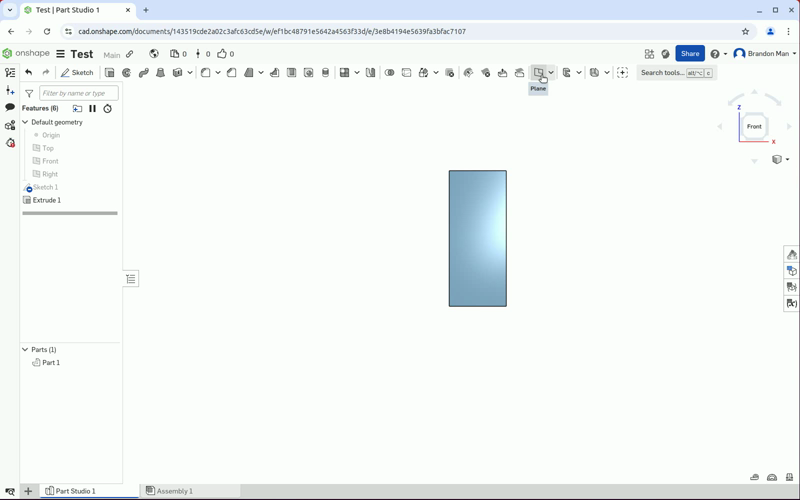
click(541, 75)
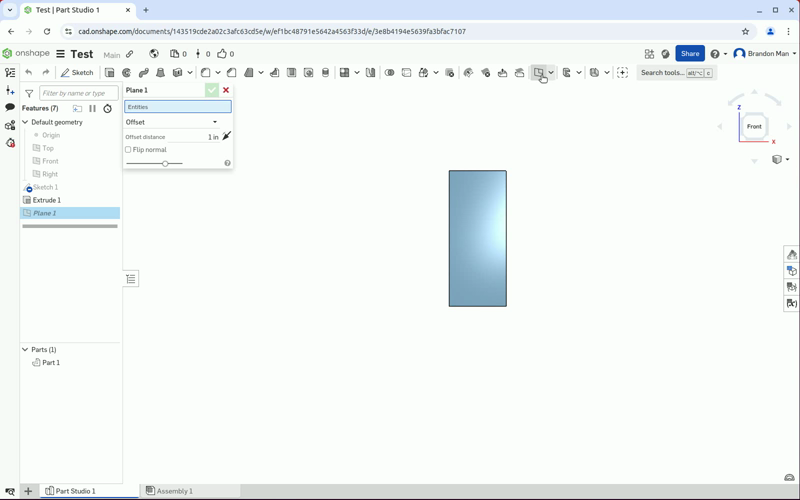
mouse_move(73, 163)
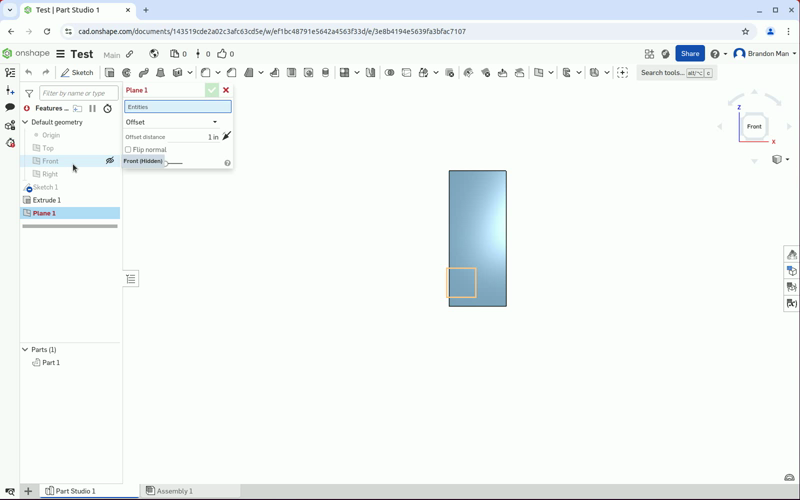
click(73, 163)
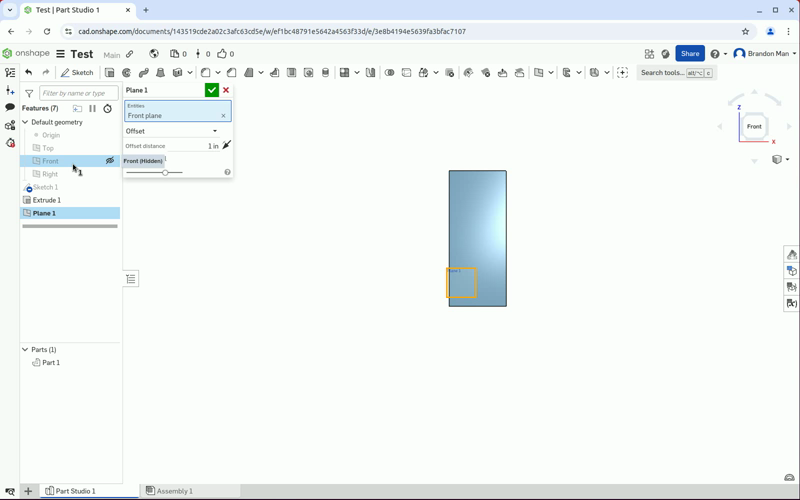
key(tab, 2)
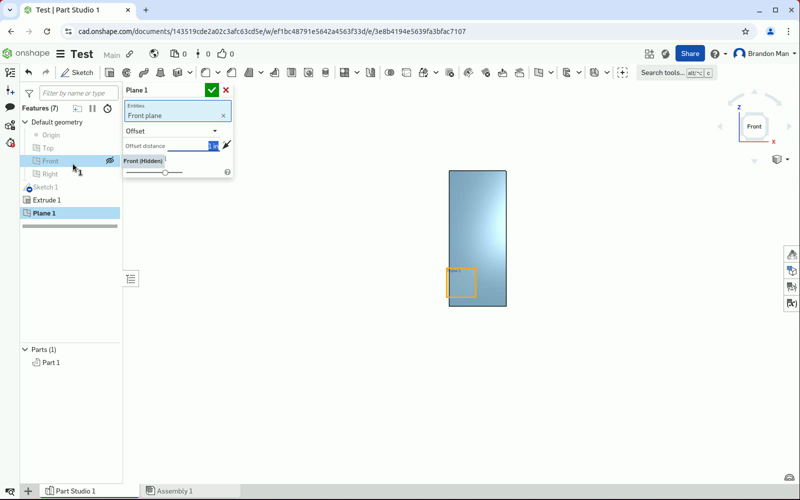
text(0.493)
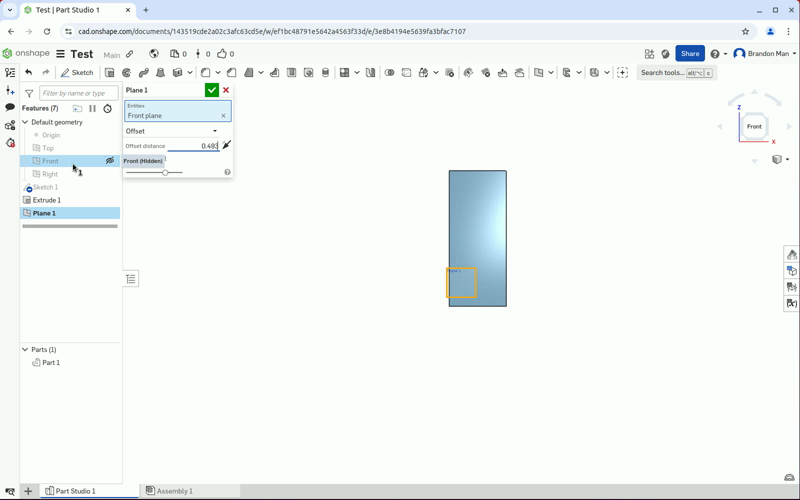
key(enter, 2)
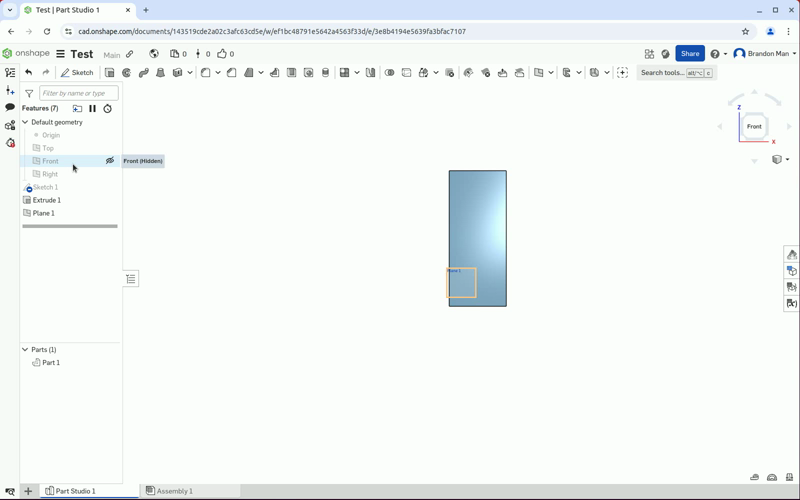
key(shift+s)
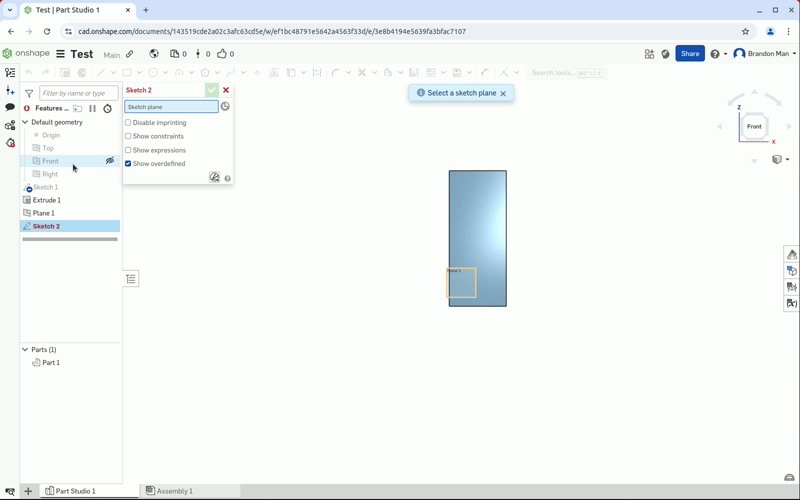
mouse_move(73, 215)
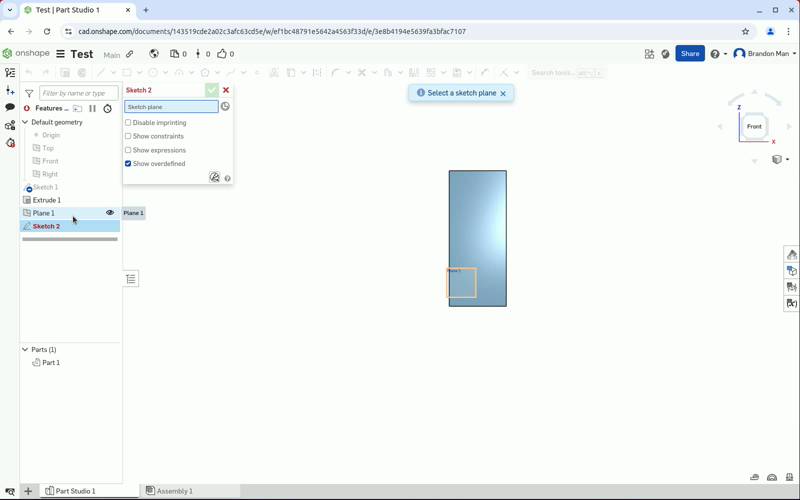
click(73, 215)
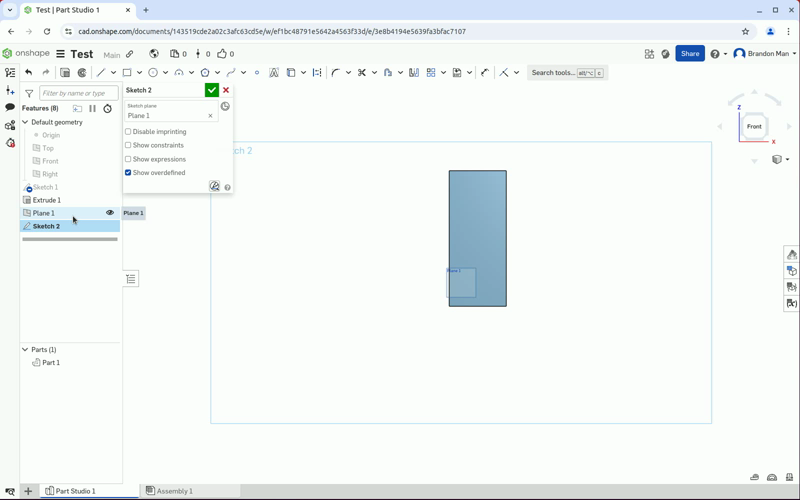
mouse_move(73, 352)
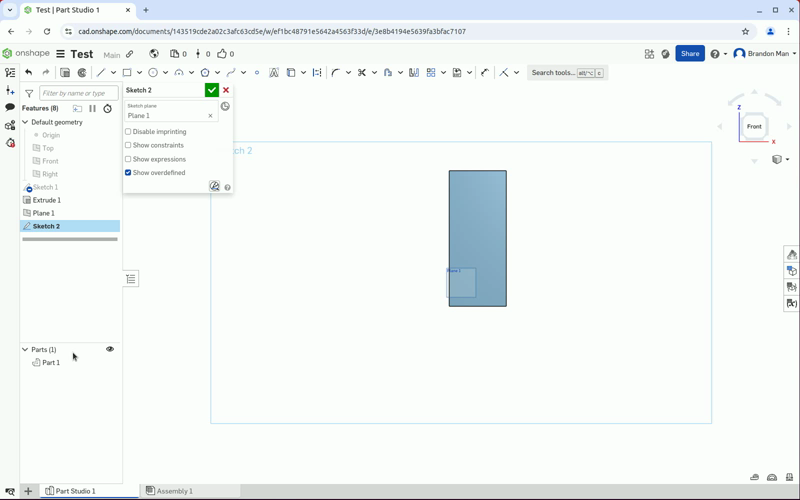
key(y)
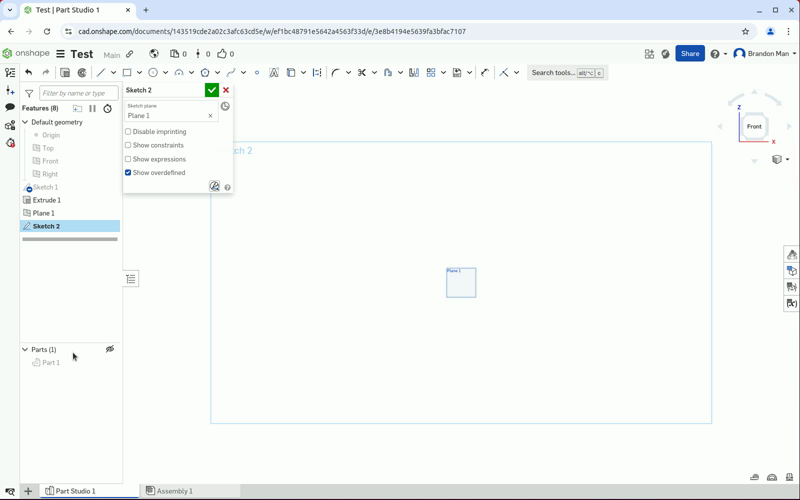
key(l)
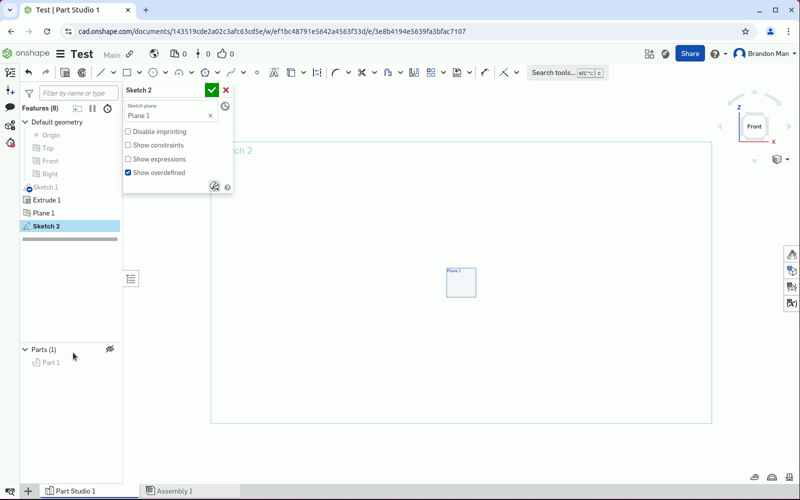
key_down(shift)
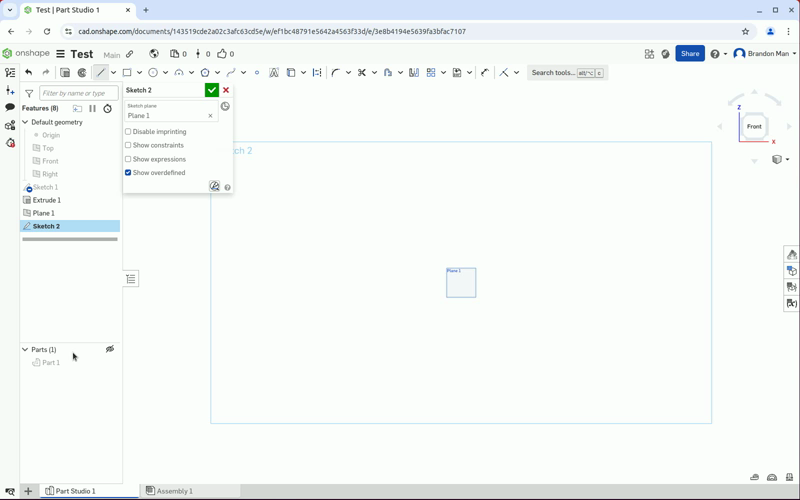
mouse_move(449, 306)
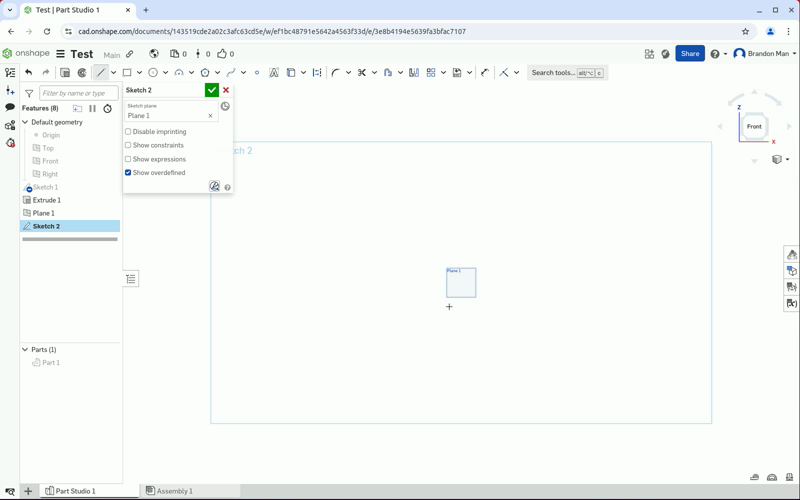
click(449, 306)
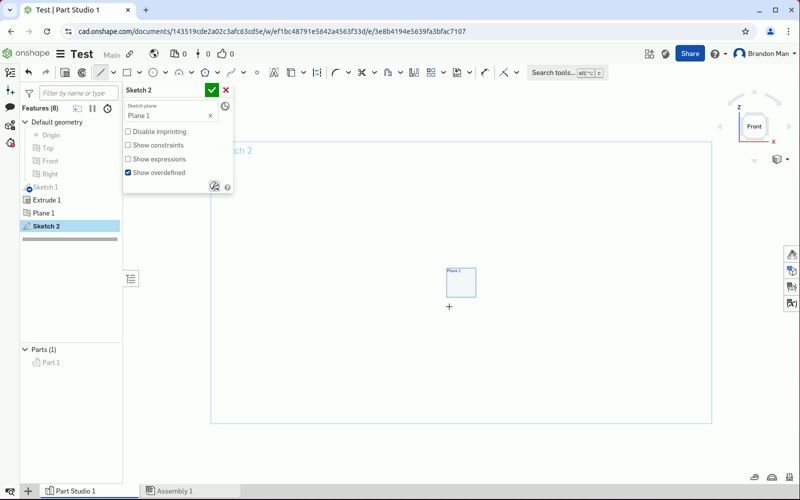
key_up(shift)
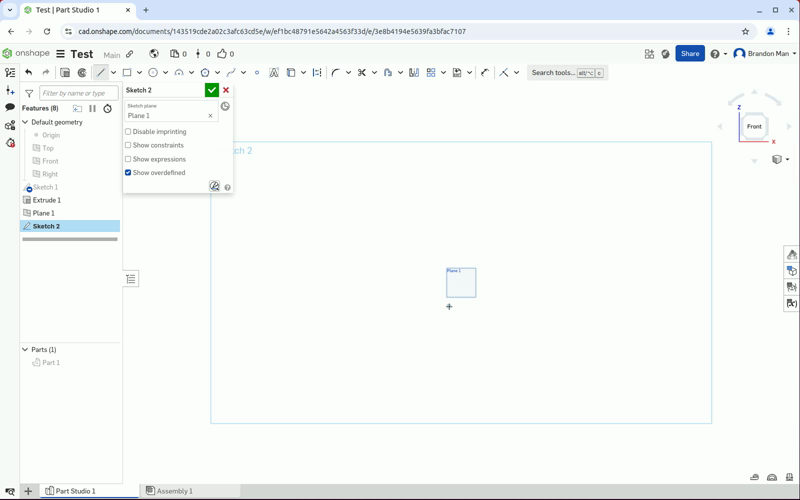
key_down(shift)
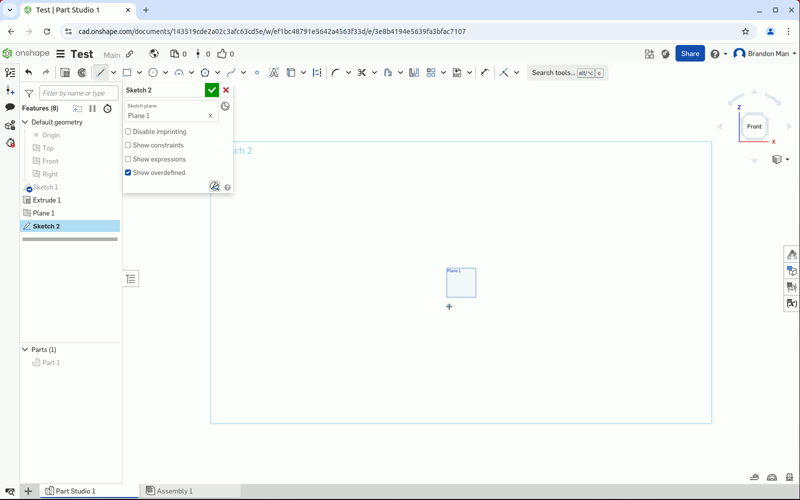
mouse_move(479, 306)
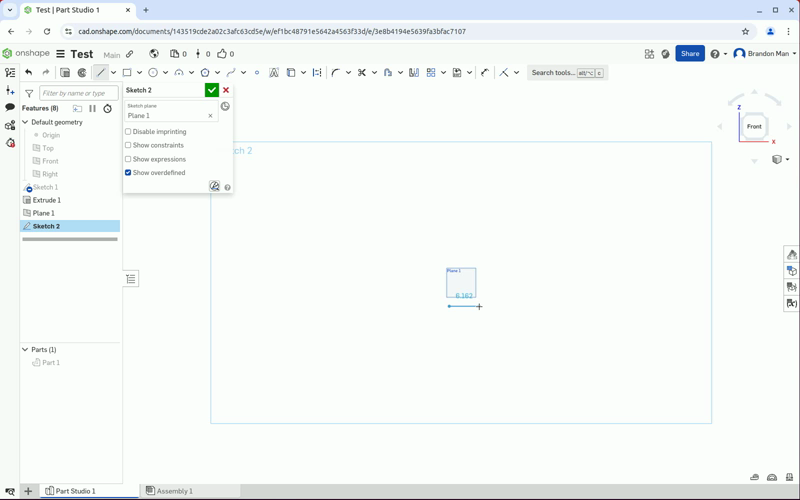
mouse_move(454, 306)
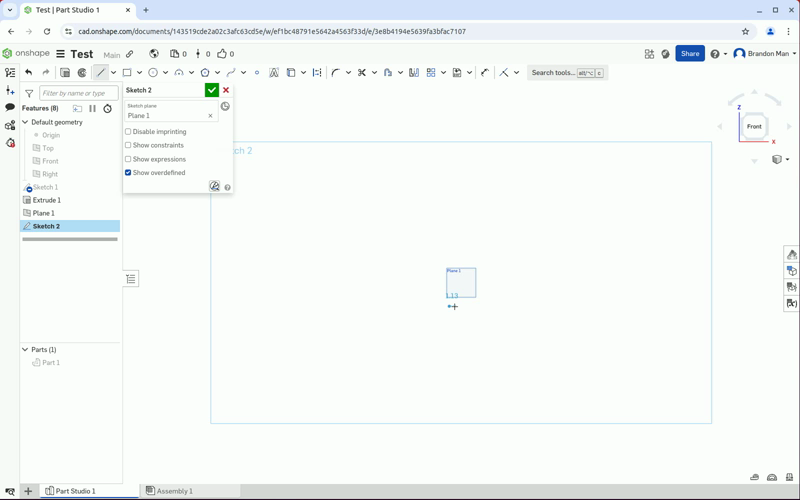
scroll(6)
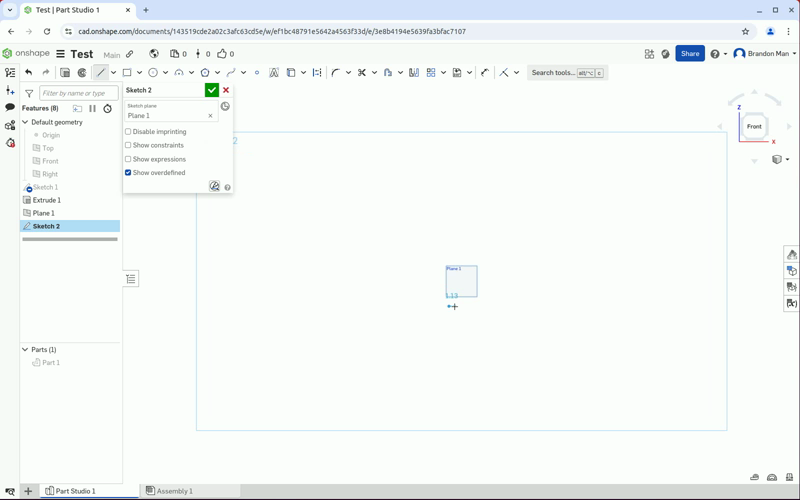
scroll(6)
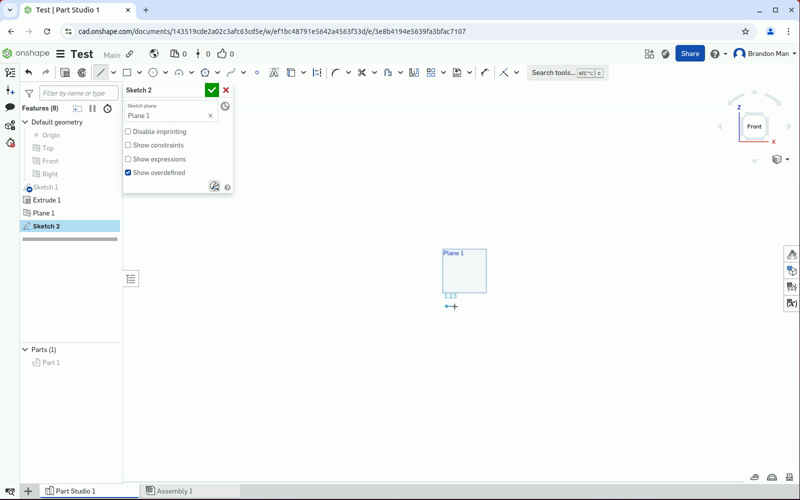
scroll(6)
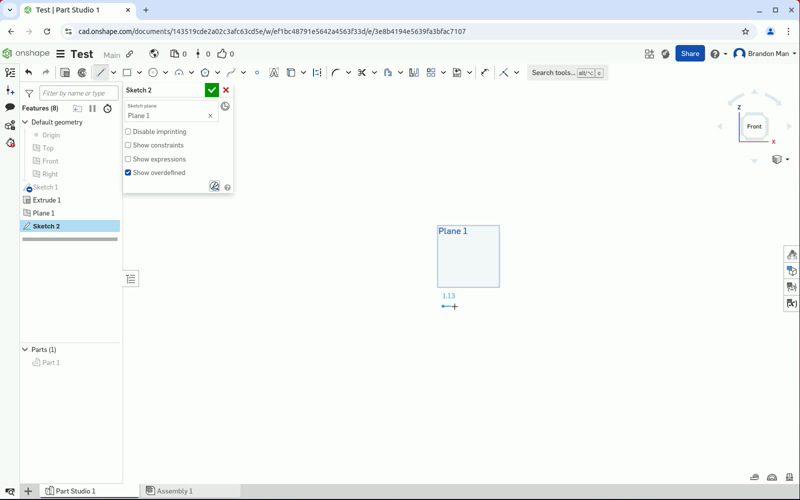
scroll(6)
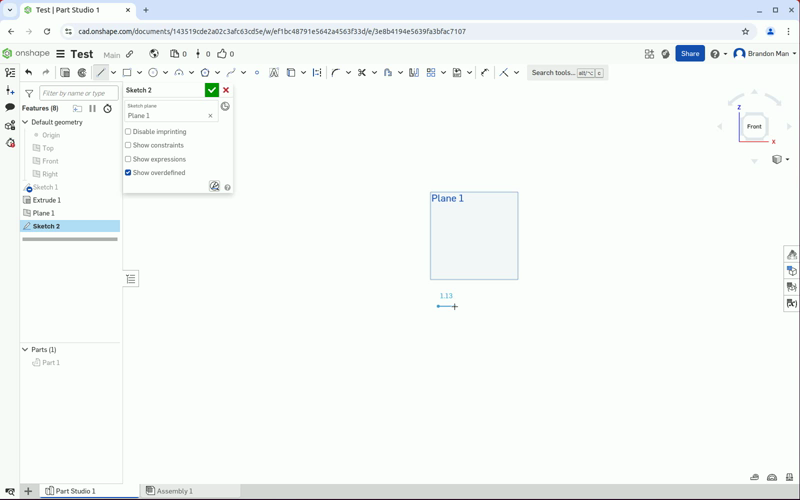
scroll(6)
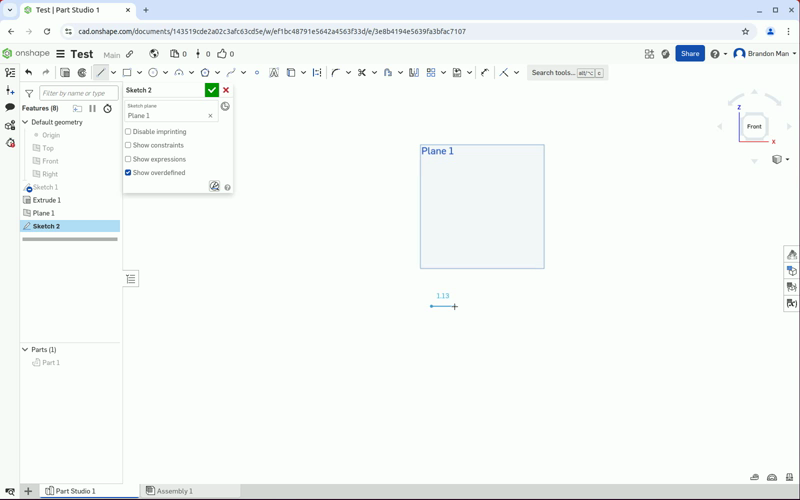
scroll(6)
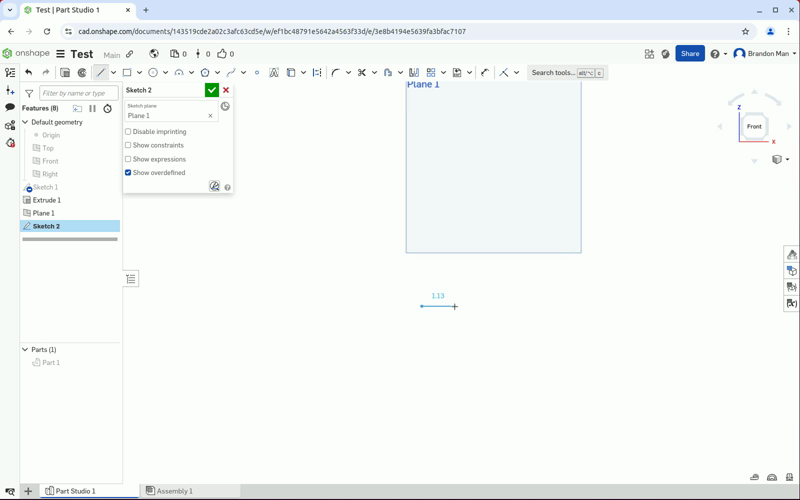
scroll(6)
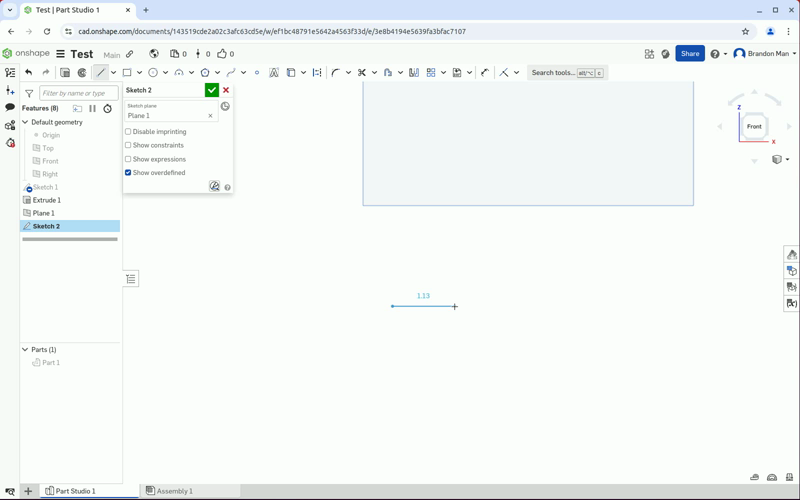
click(454, 306)
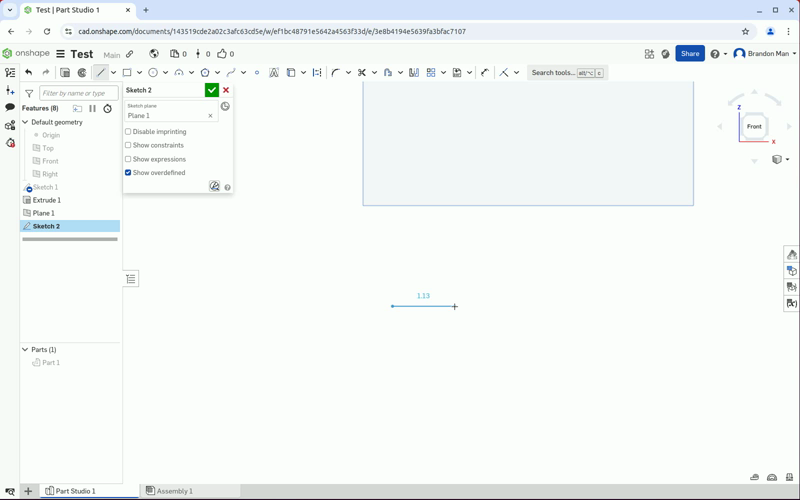
scroll(-6)
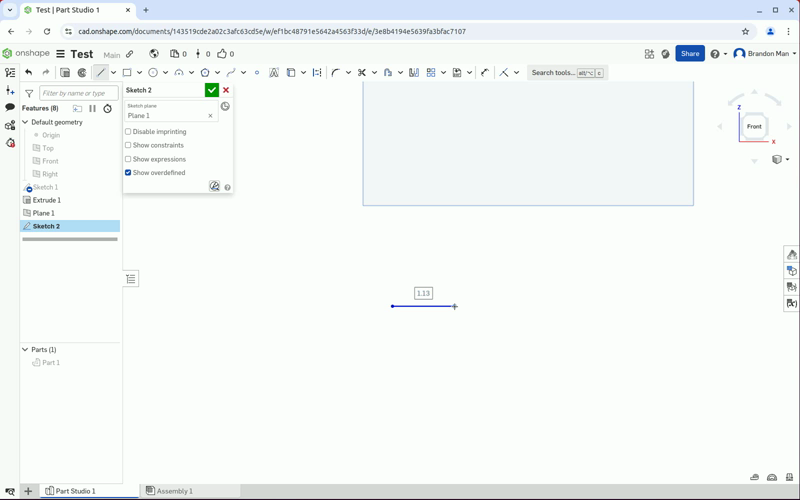
scroll(-6)
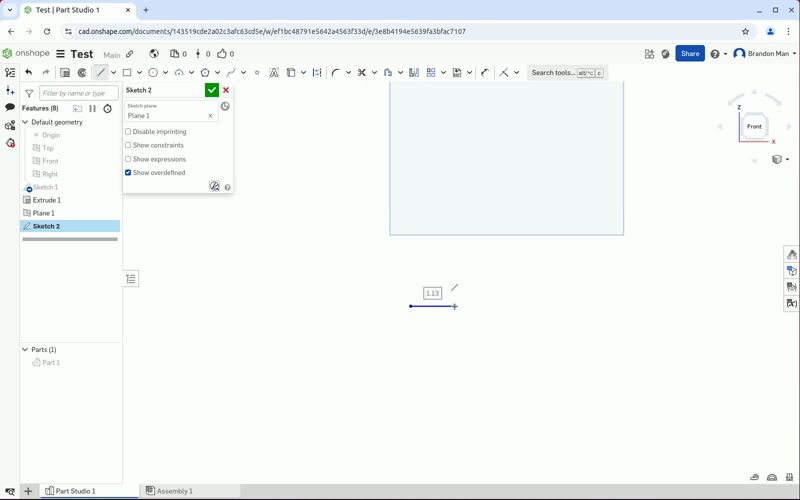
scroll(-6)
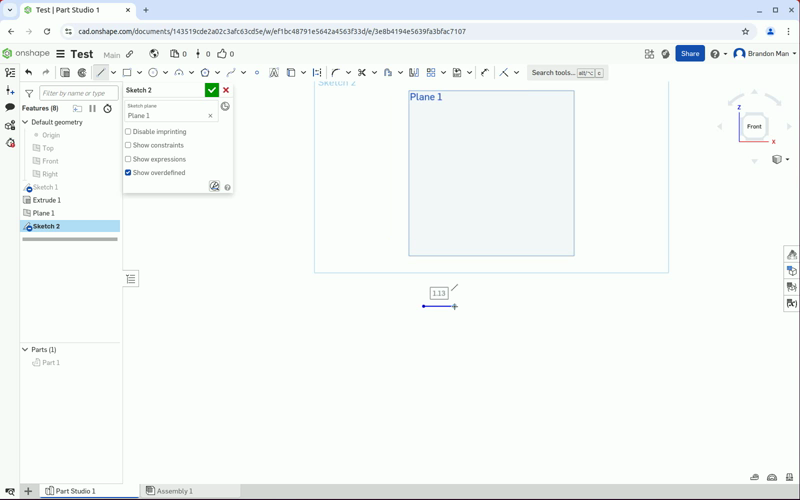
scroll(-6)
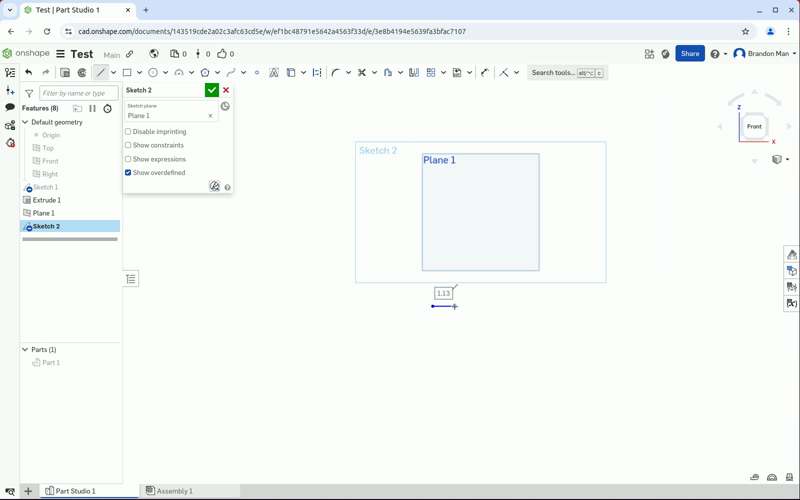
scroll(-6)
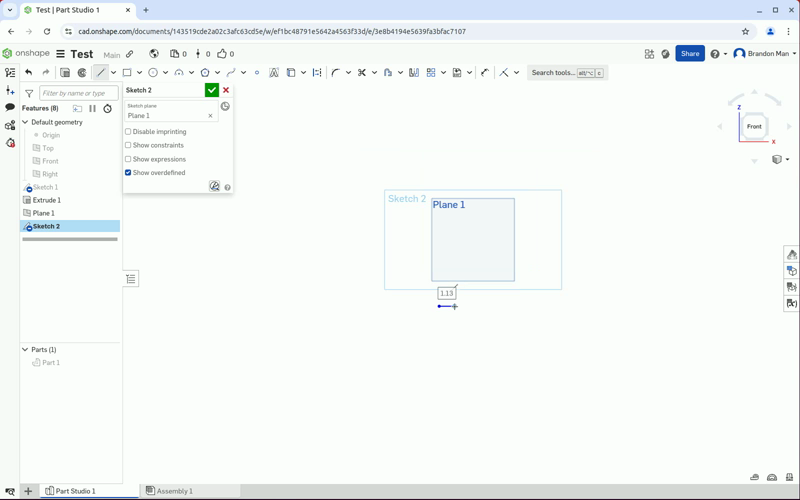
scroll(-6)
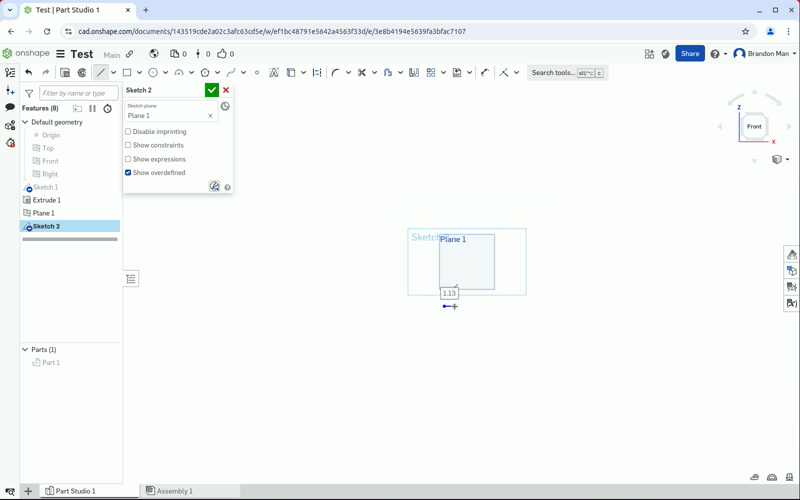
scroll(-6)
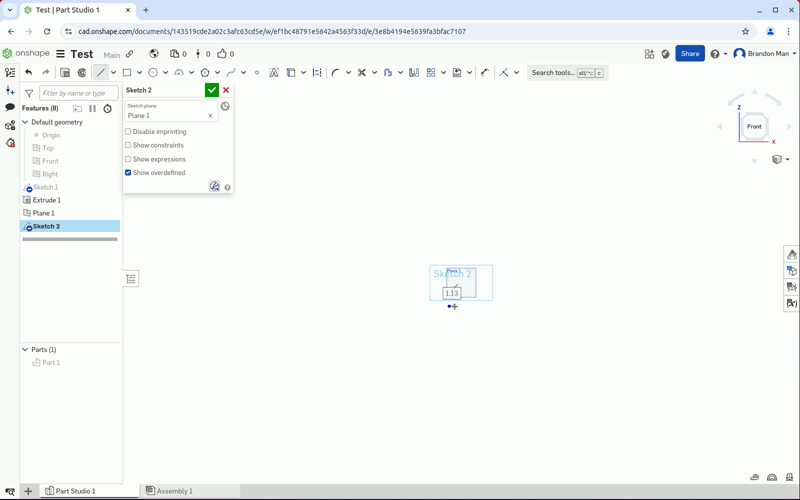
key_up(shift)
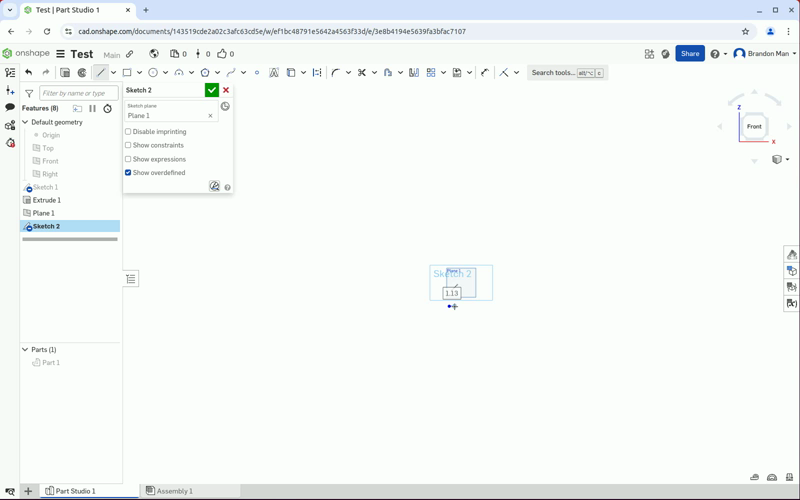
key_down(shift)
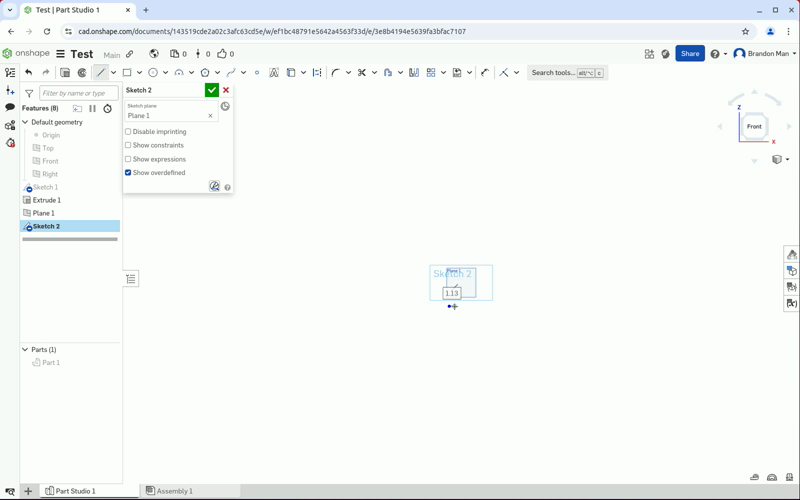
mouse_move(454, 170)
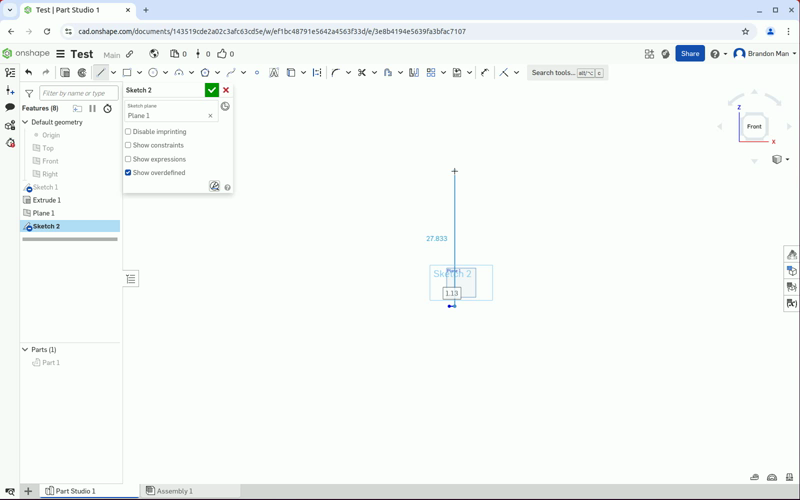
click(454, 170)
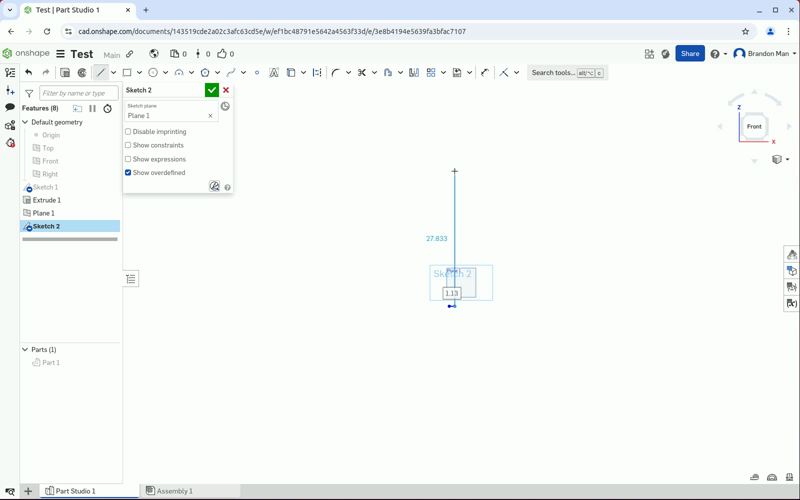
key_up(shift)
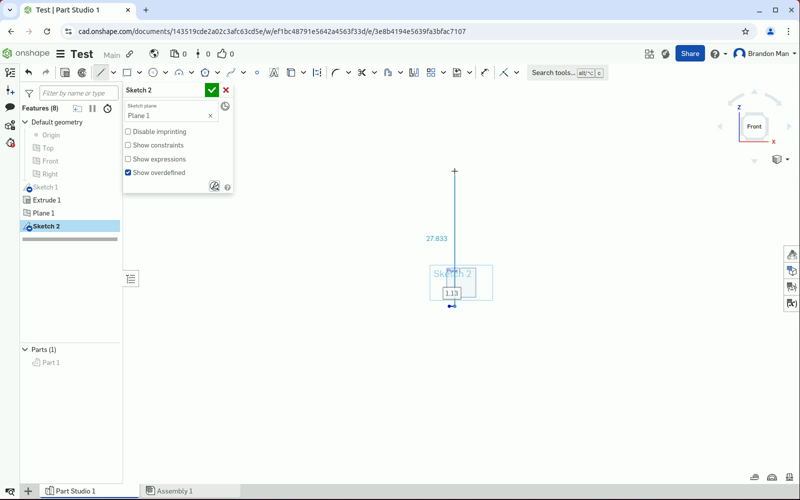
key_down(shift)
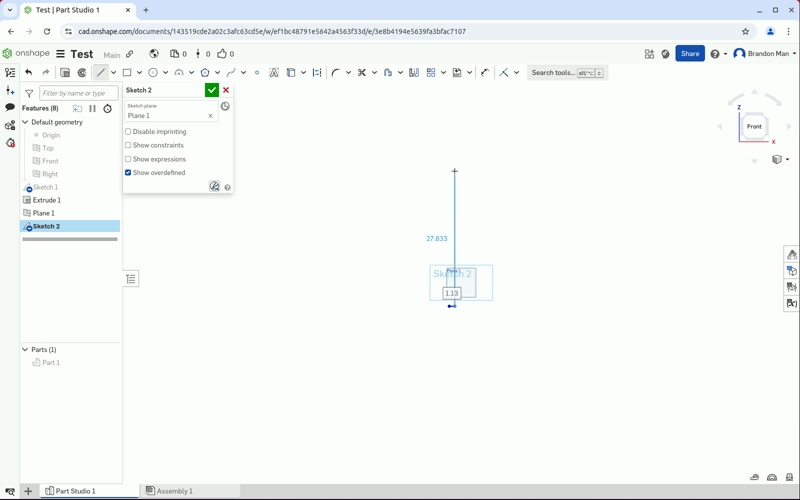
mouse_move(484, 170)
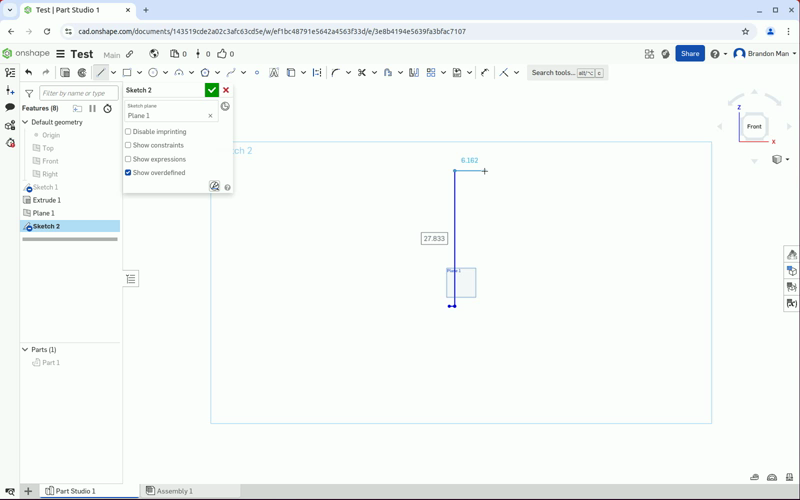
mouse_move(449, 170)
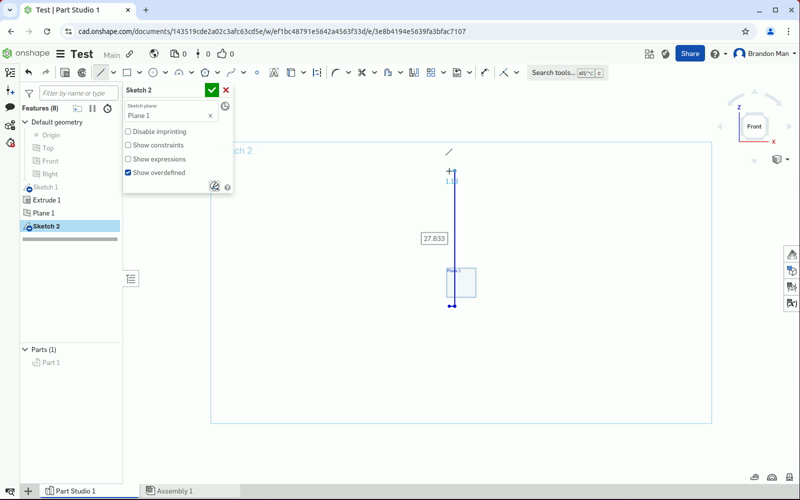
scroll(6)
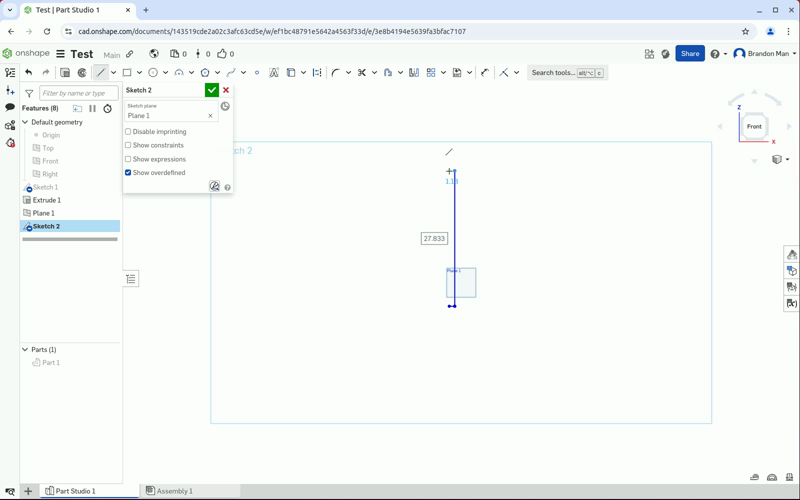
scroll(6)
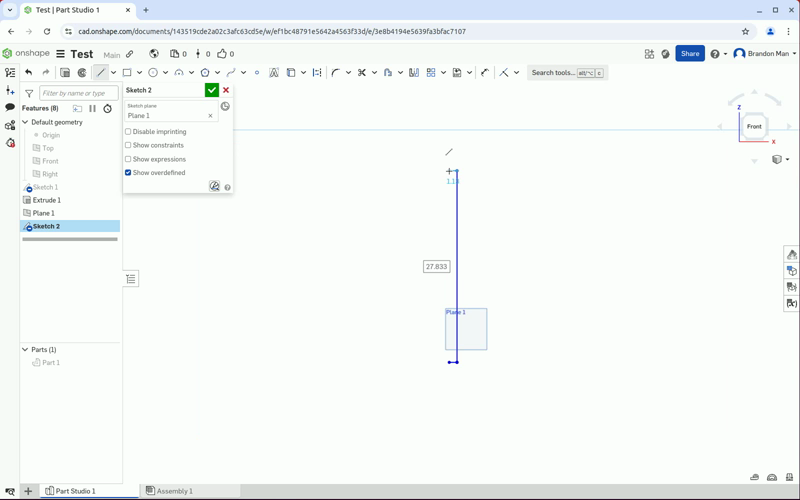
scroll(6)
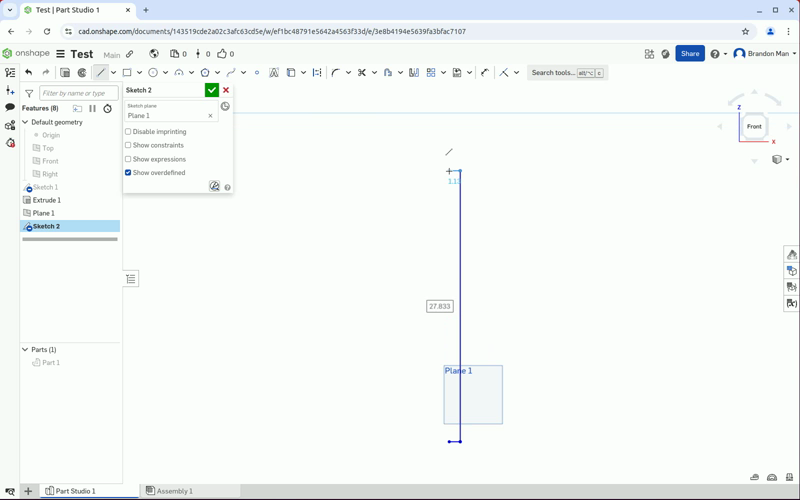
scroll(6)
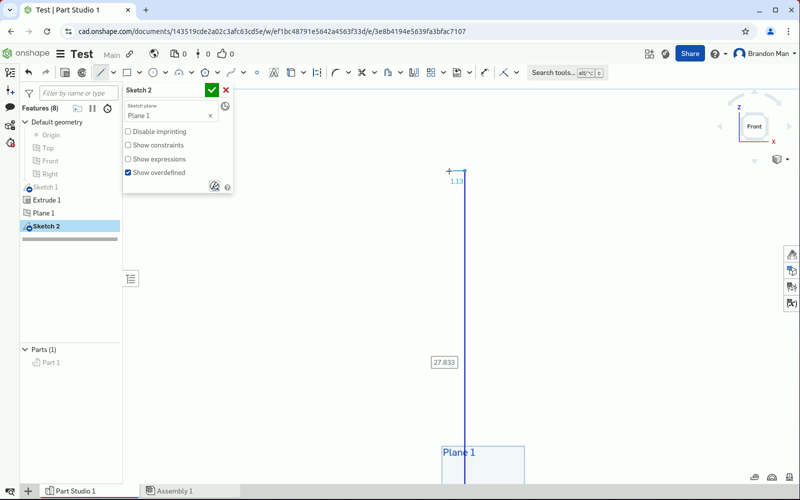
scroll(6)
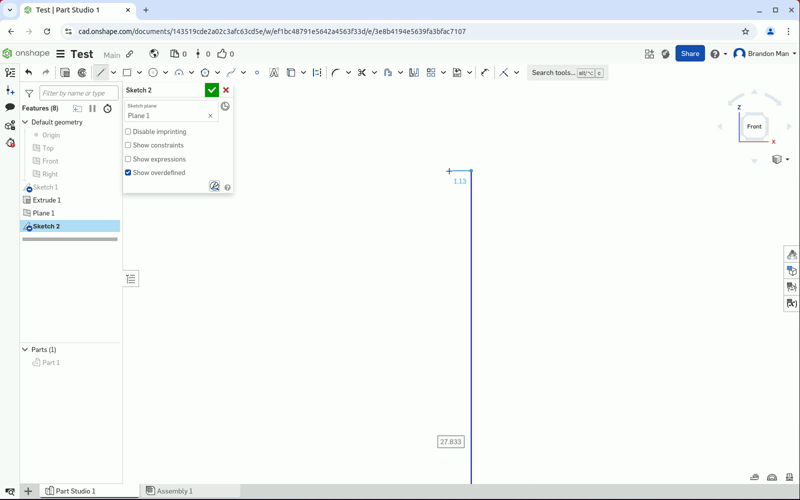
scroll(6)
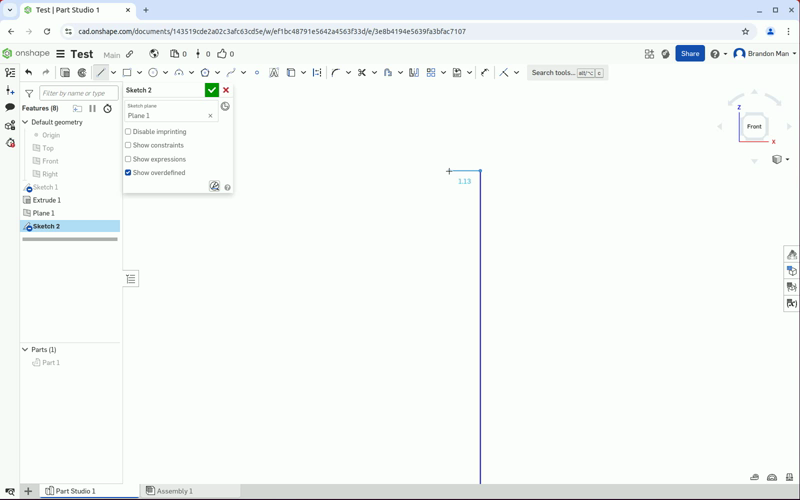
scroll(6)
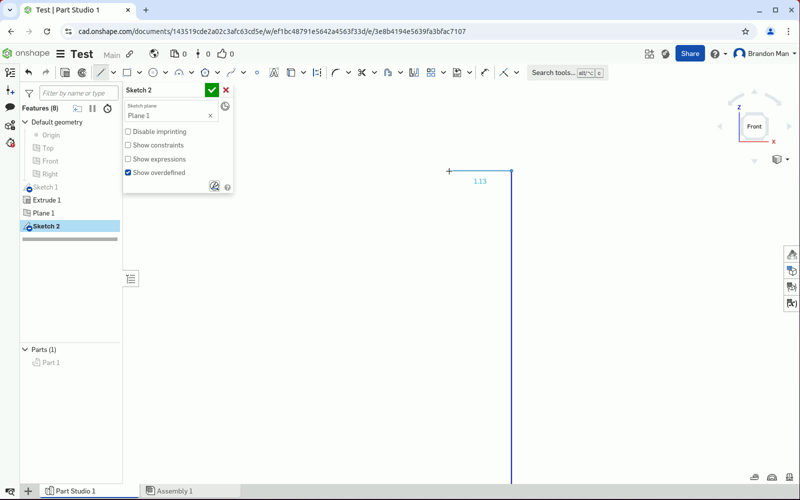
click(449, 170)
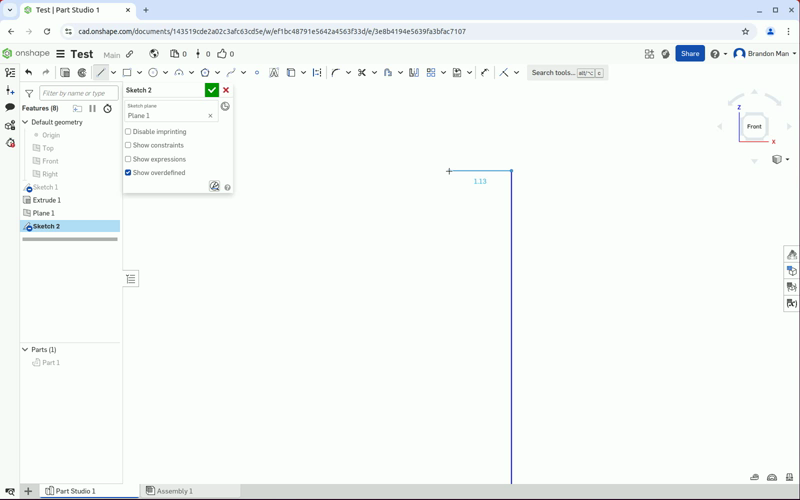
scroll(-6)
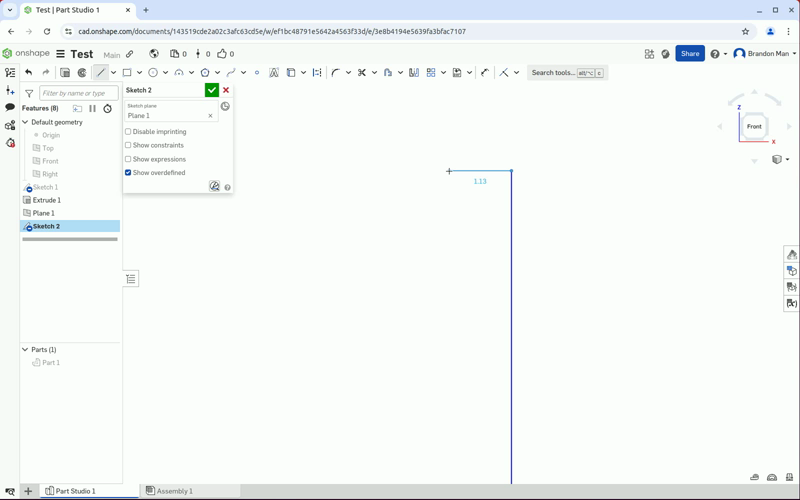
scroll(-6)
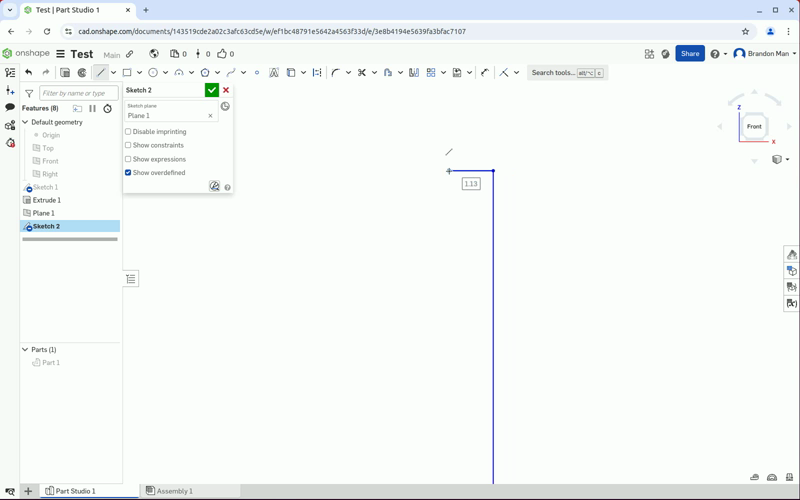
scroll(-6)
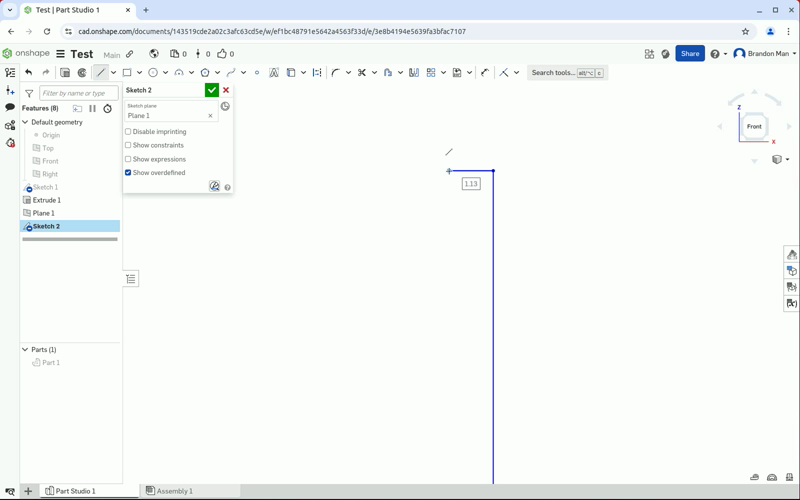
scroll(-6)
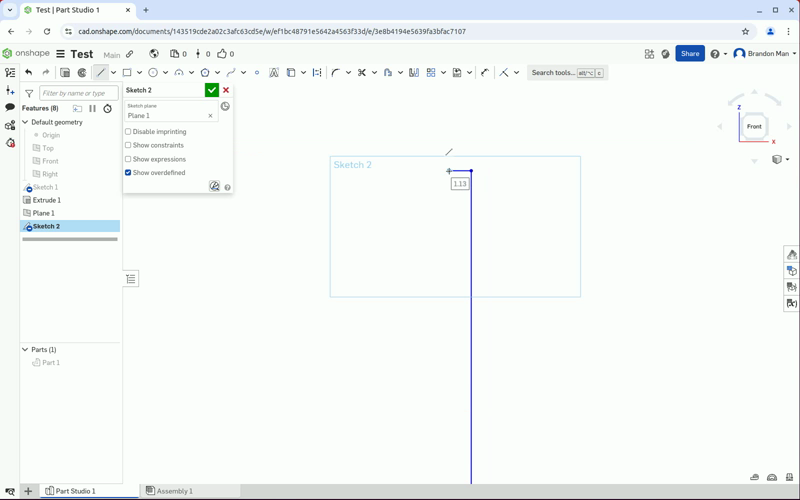
scroll(-6)
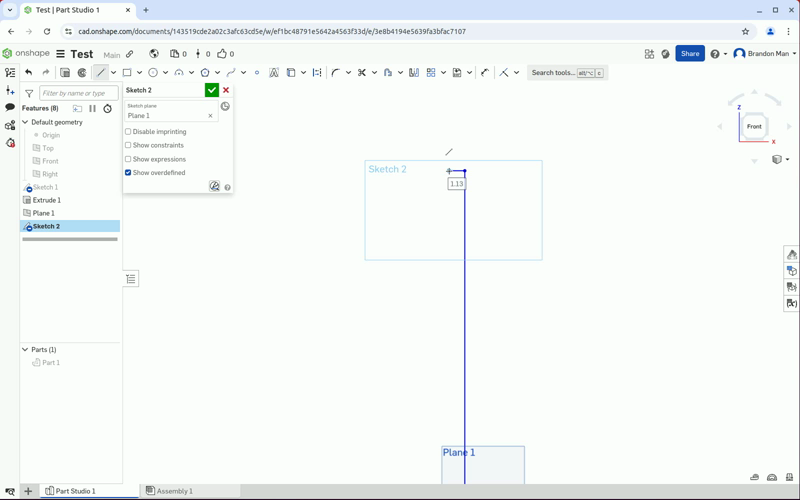
scroll(-6)
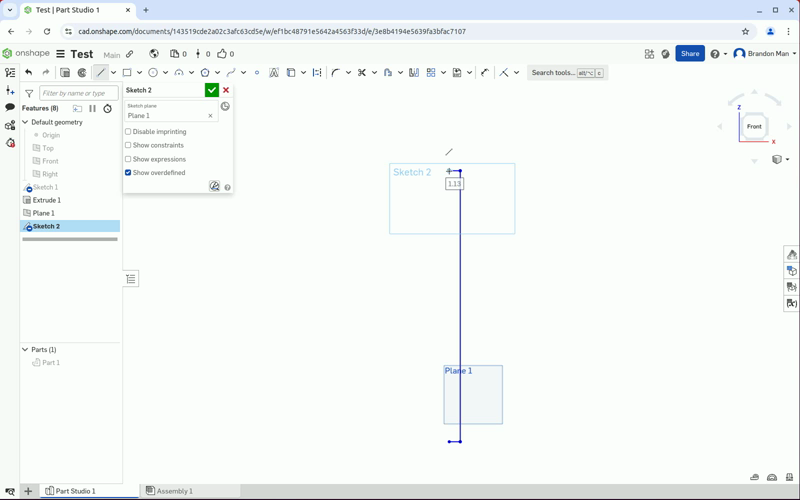
scroll(-6)
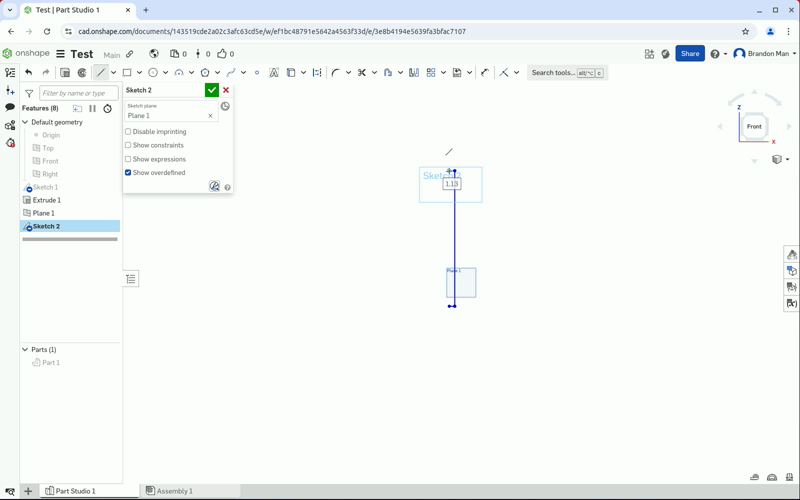
key_up(shift)
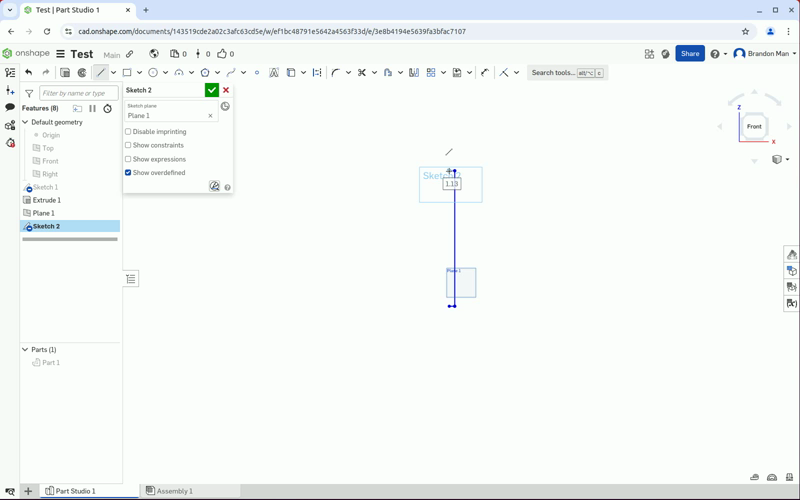
key_down(shift)
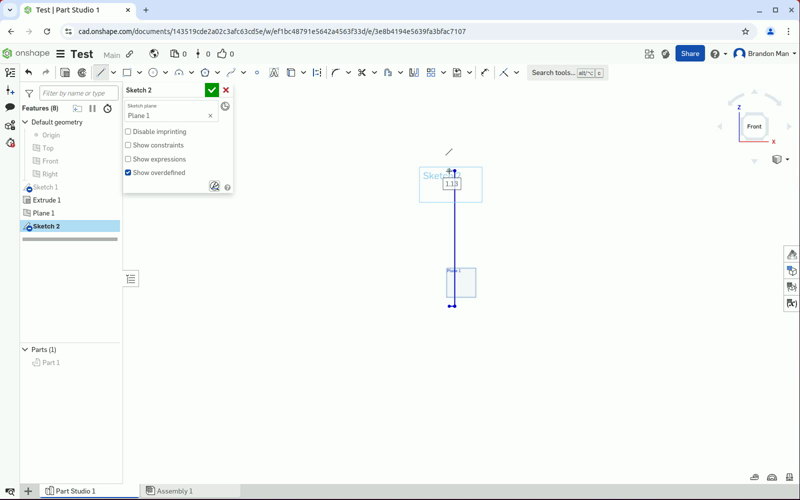
mouse_move(449, 306)
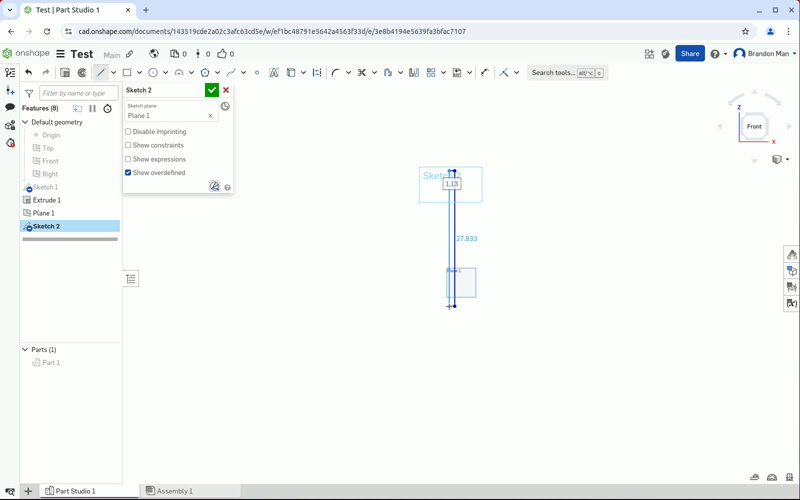
key_up(shift)
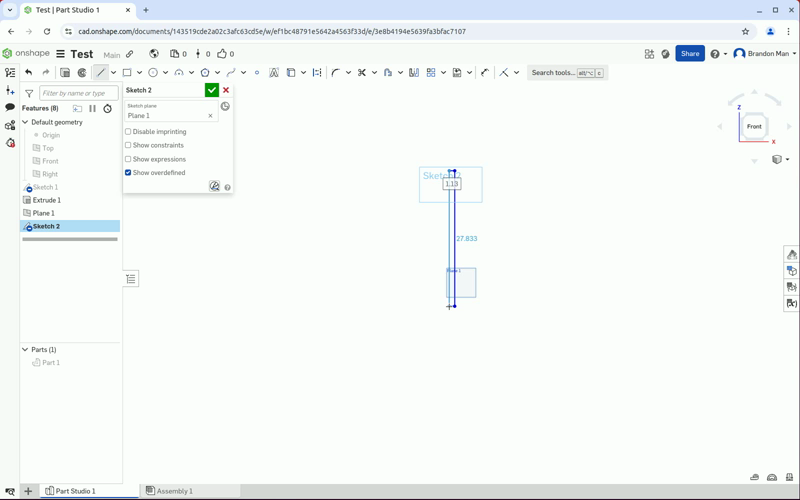
click(449, 306)
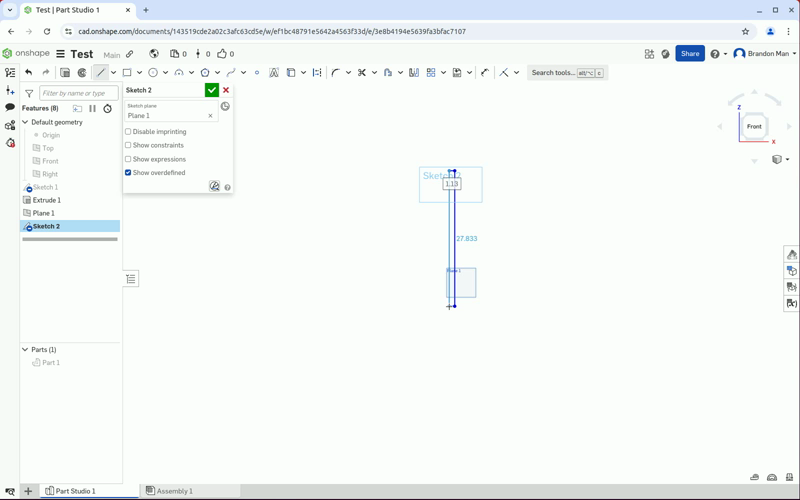
key(esc)
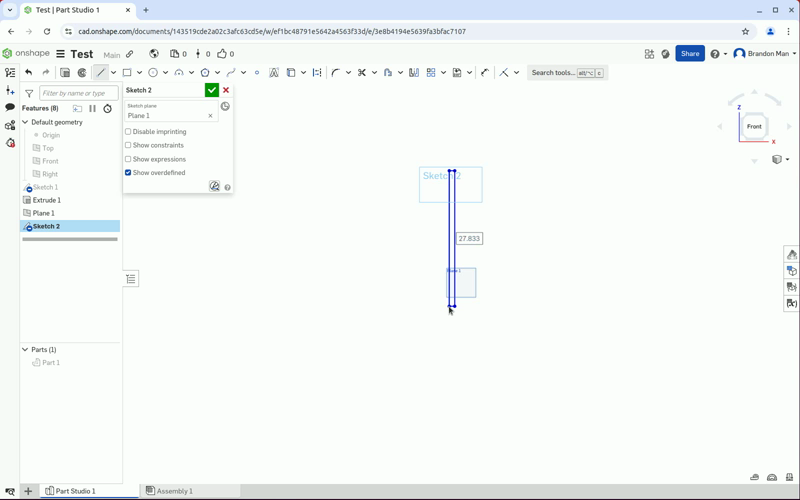
mouse_move(452, 219)
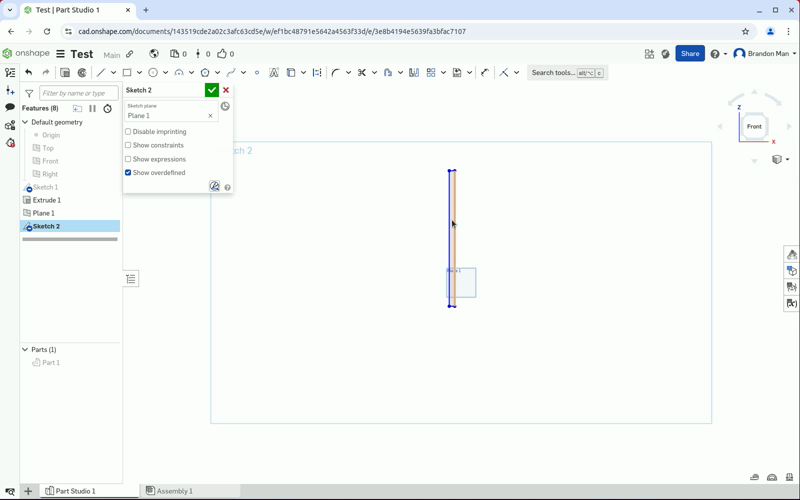
scroll(6)
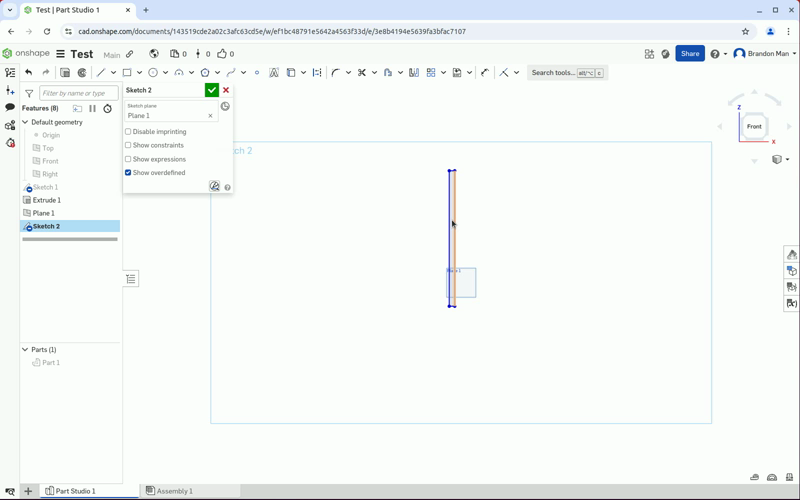
scroll(6)
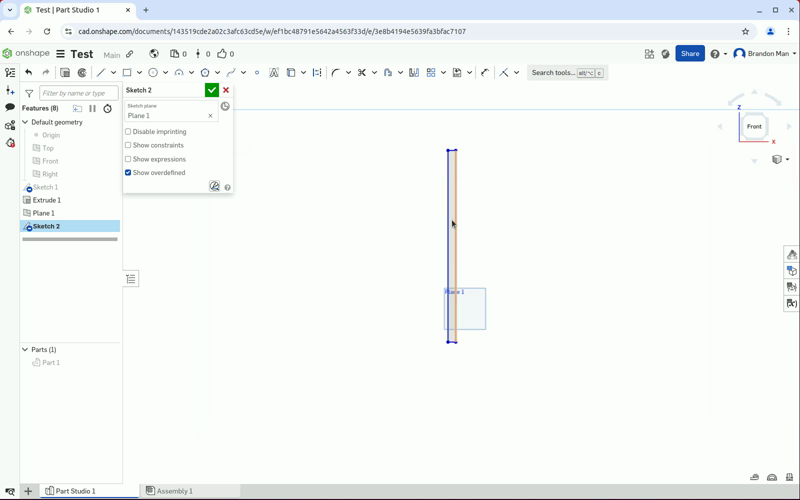
scroll(6)
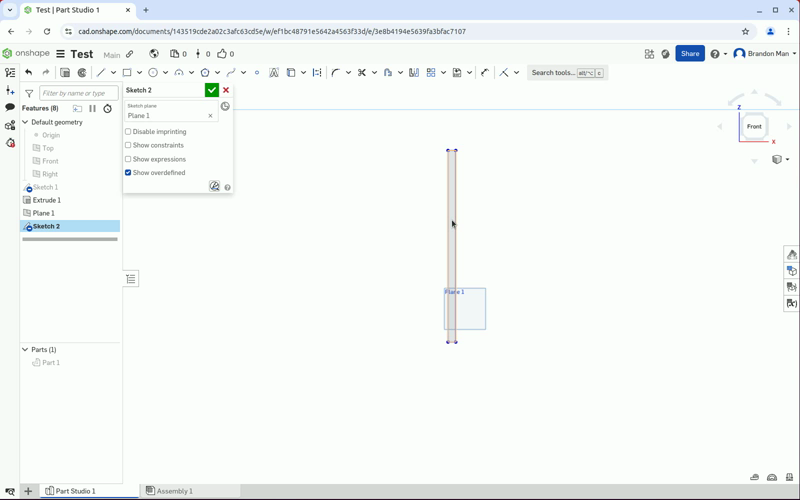
scroll(6)
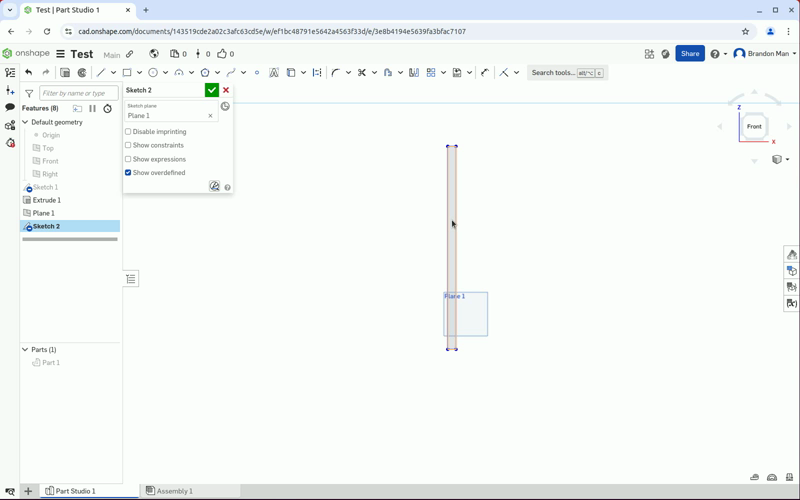
scroll(6)
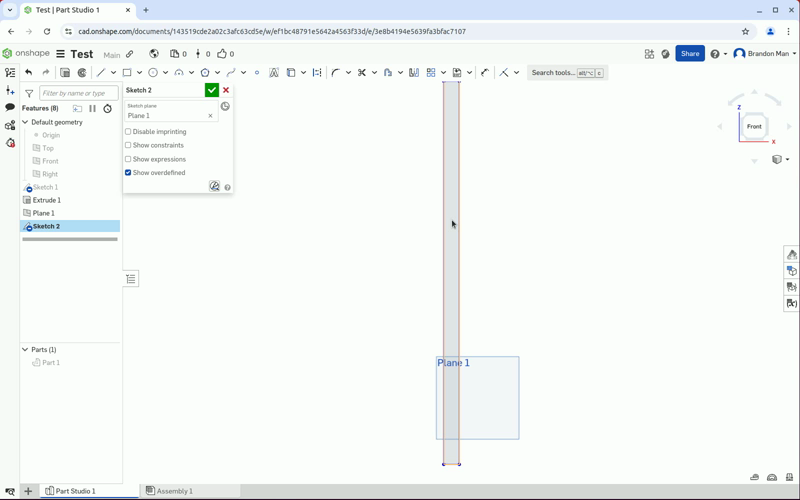
scroll(6)
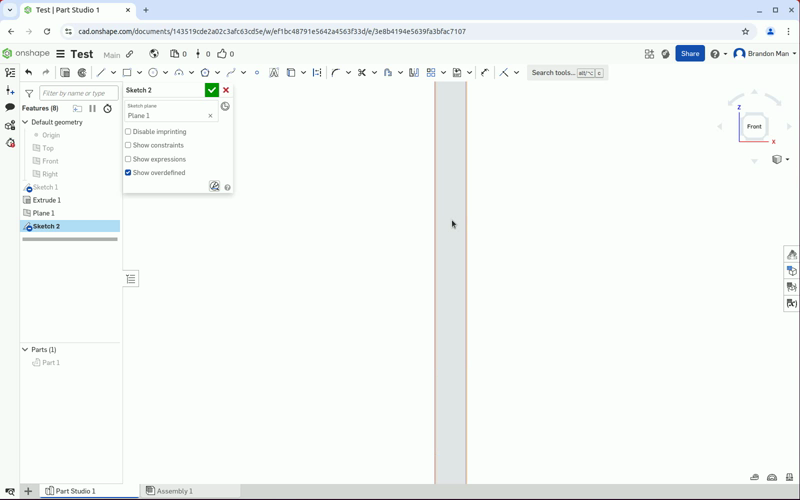
scroll(6)
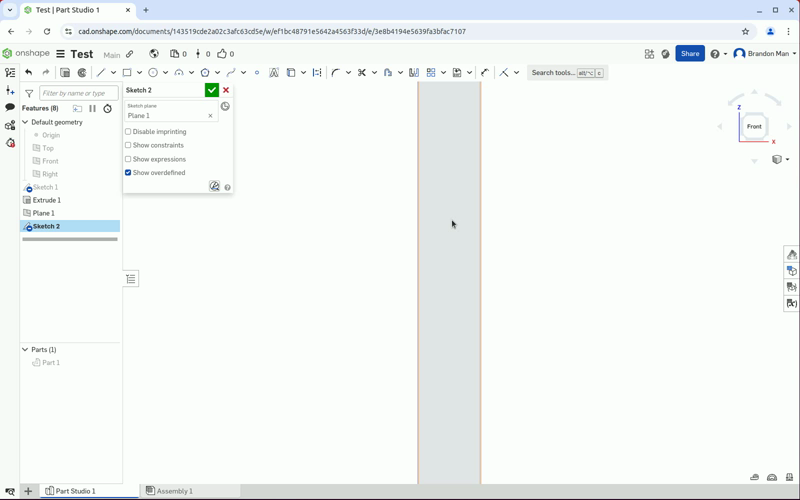
click(452, 219)
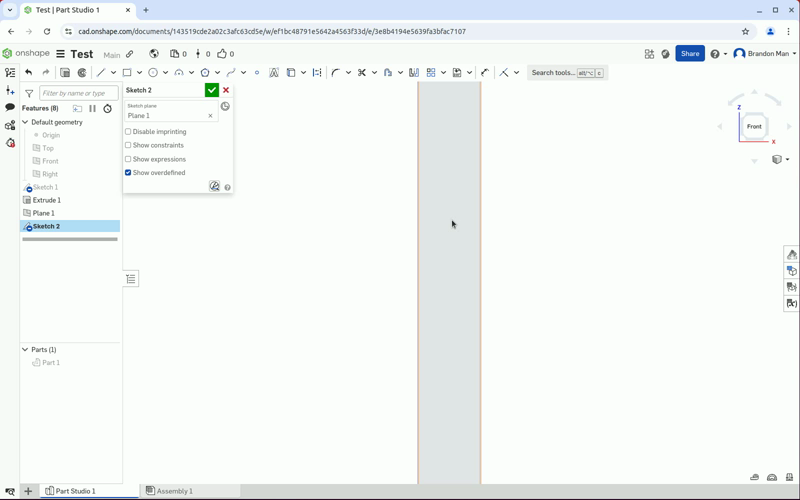
scroll(-6)
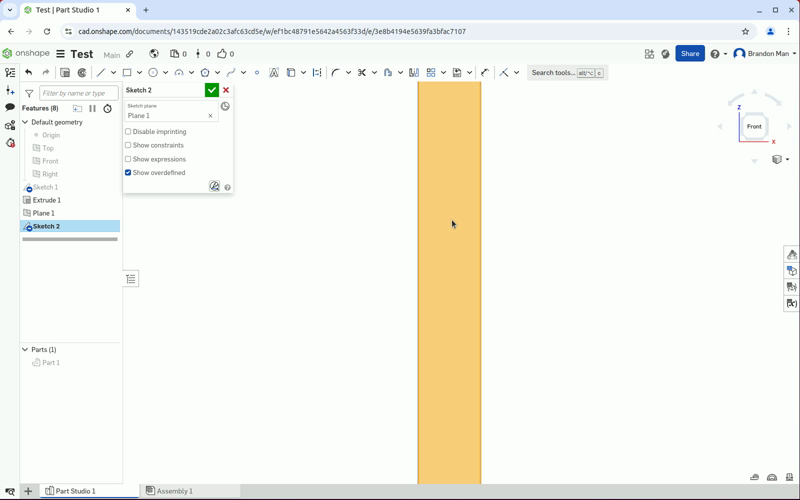
scroll(-6)
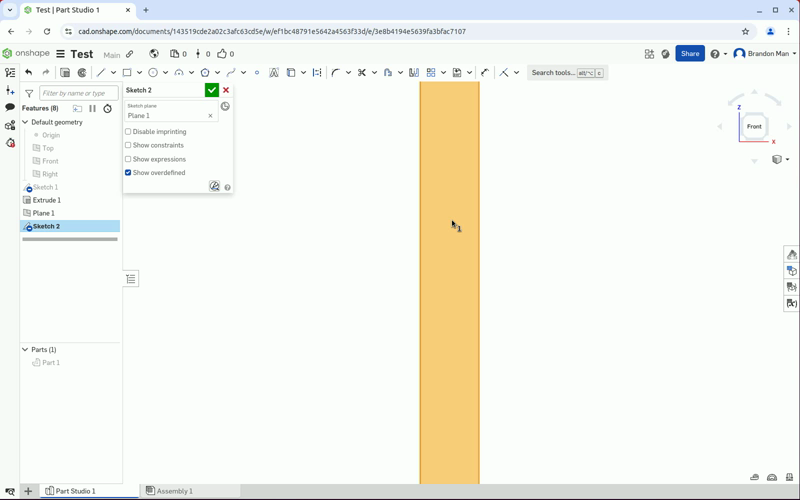
scroll(-6)
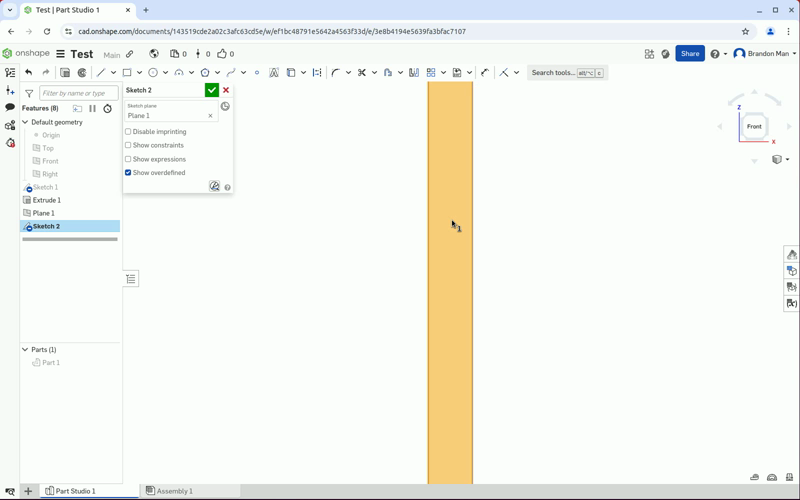
scroll(-6)
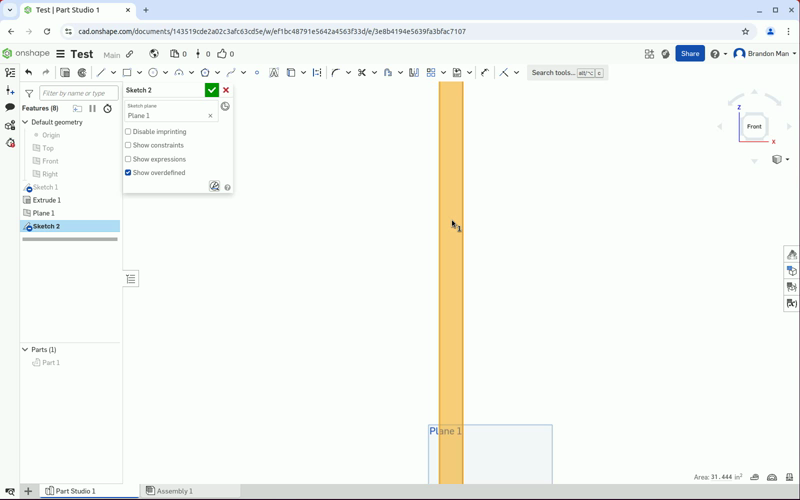
scroll(-6)
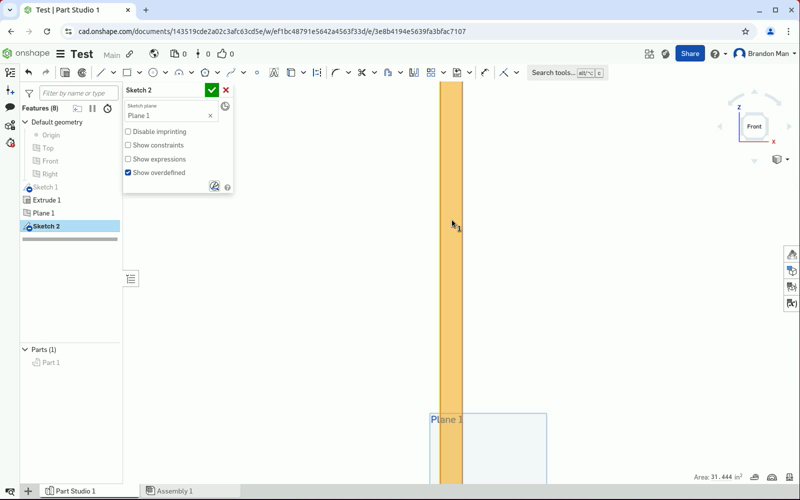
scroll(-6)
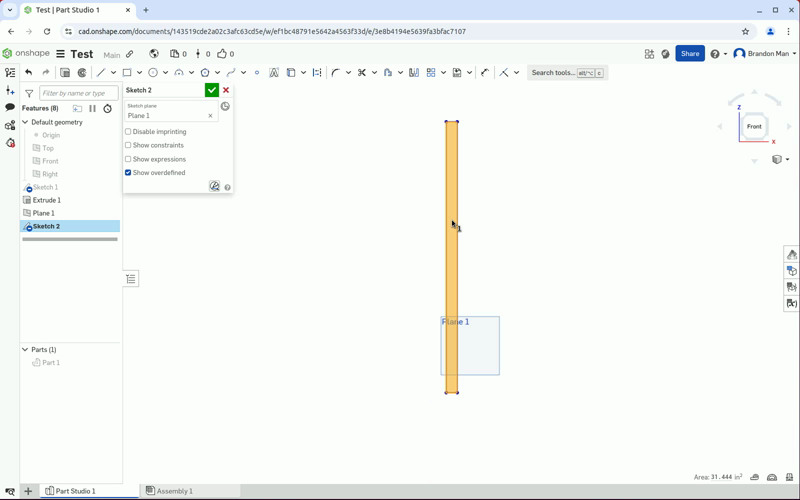
scroll(-6)
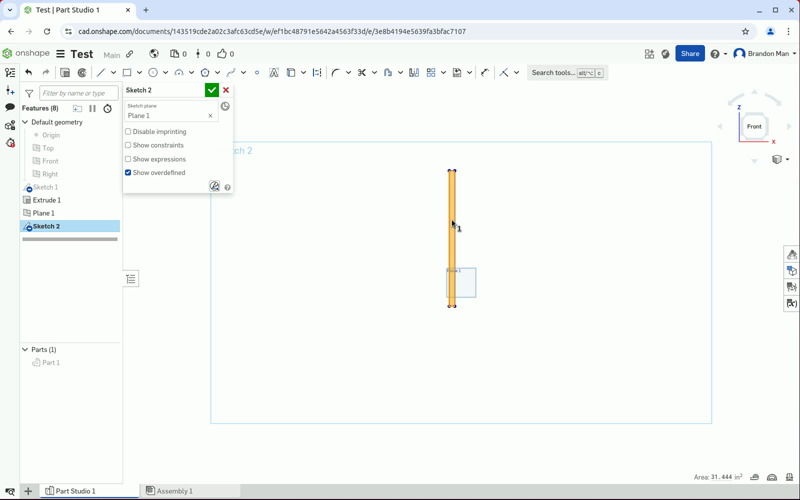
mouse_move(73, 352)
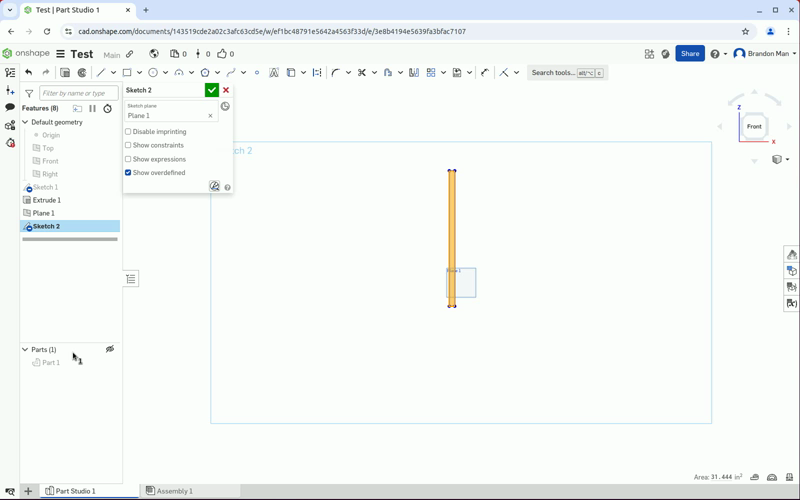
key(shift+y)
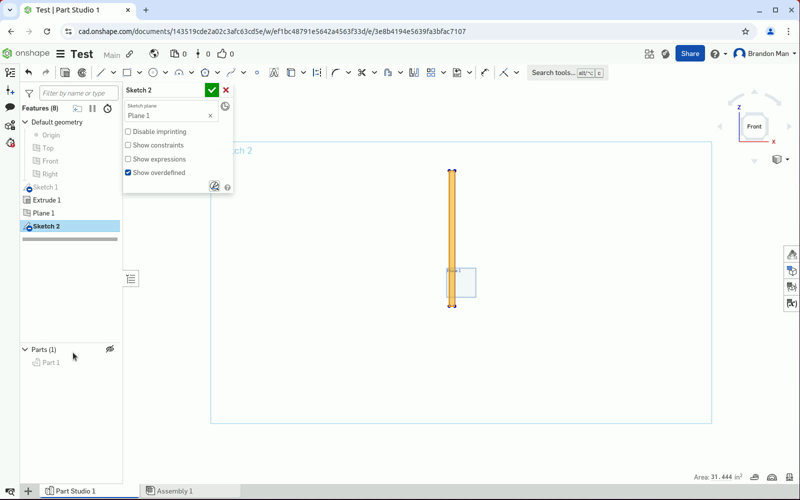
key(shift+e)
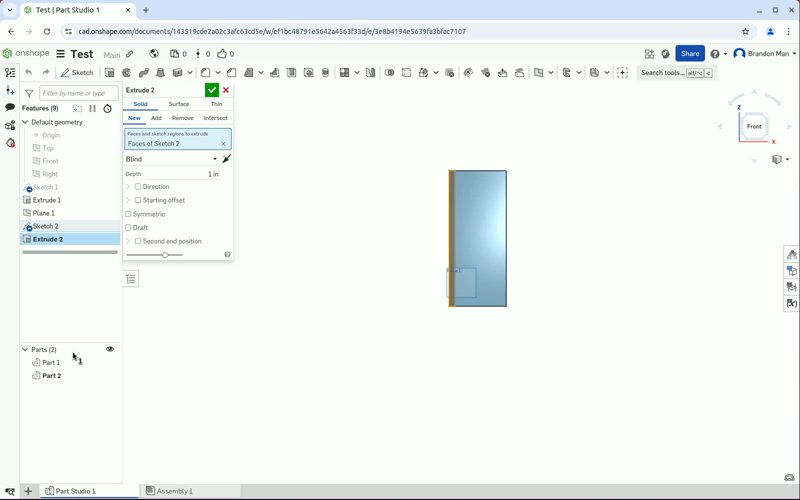
mouse_move(143, 106)
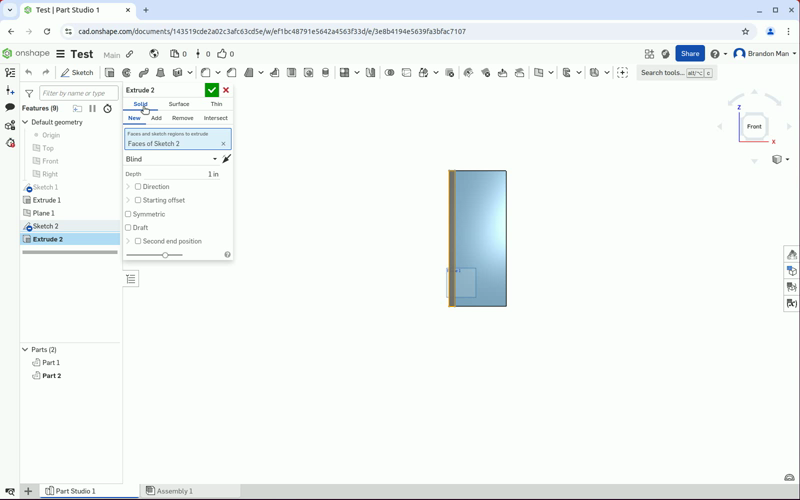
click(143, 106)
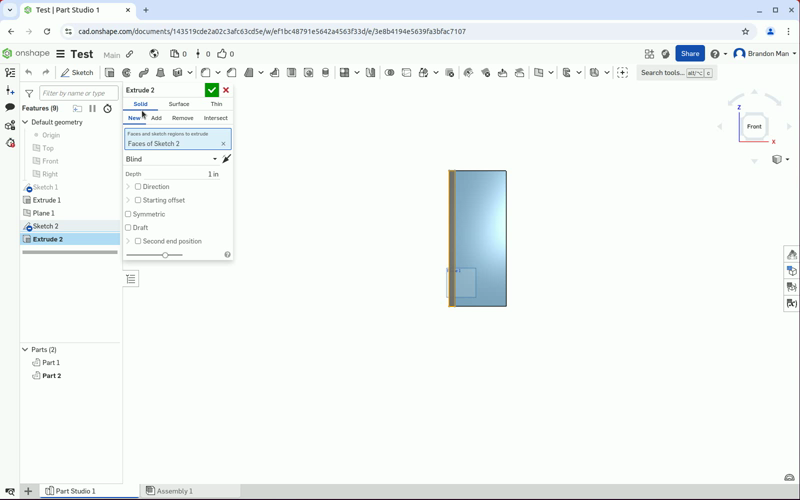
mouse_move(137, 120)
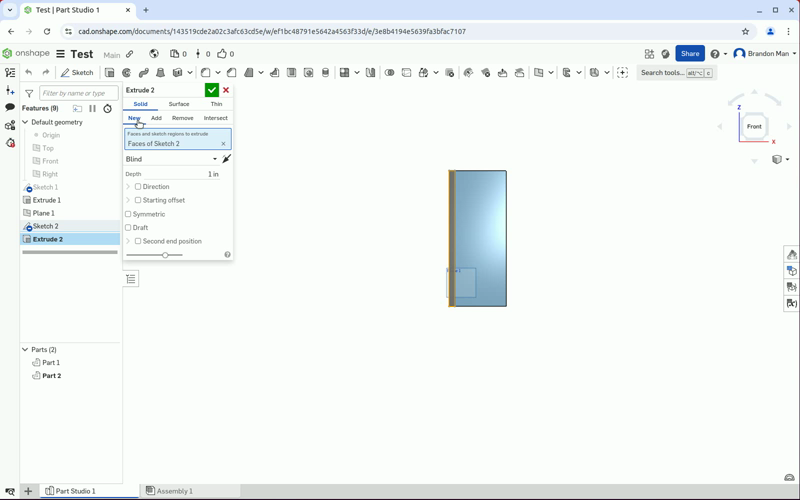
click(137, 120)
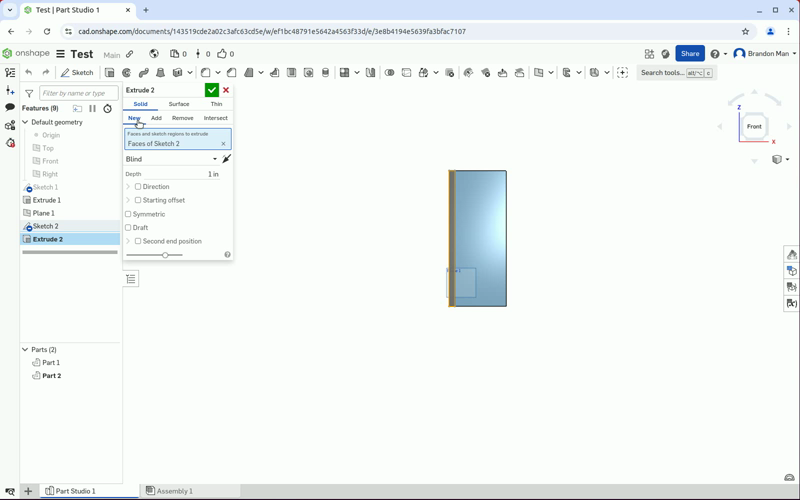
key(tab, 4)
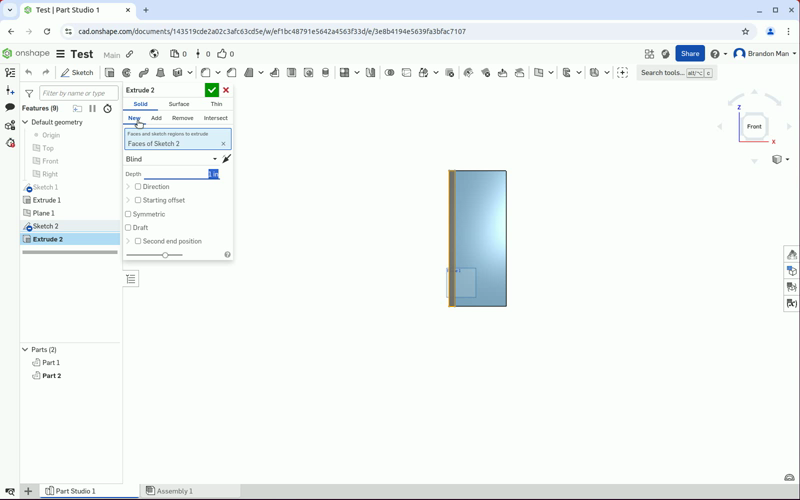
text(2.407)
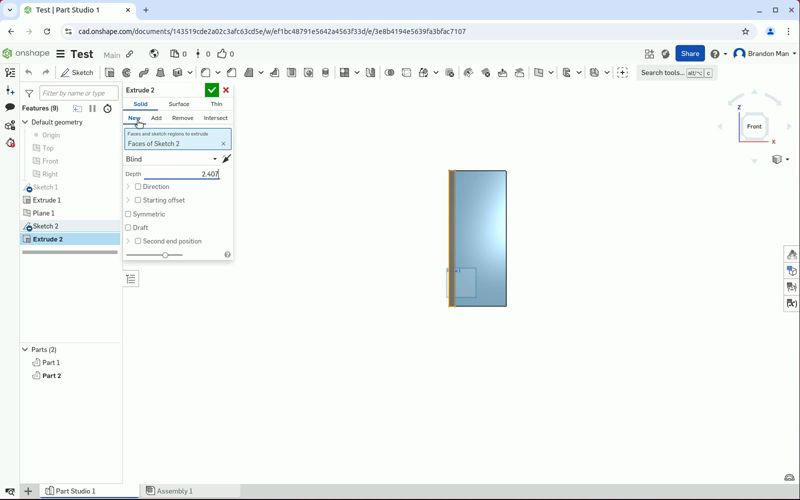
key(enter)
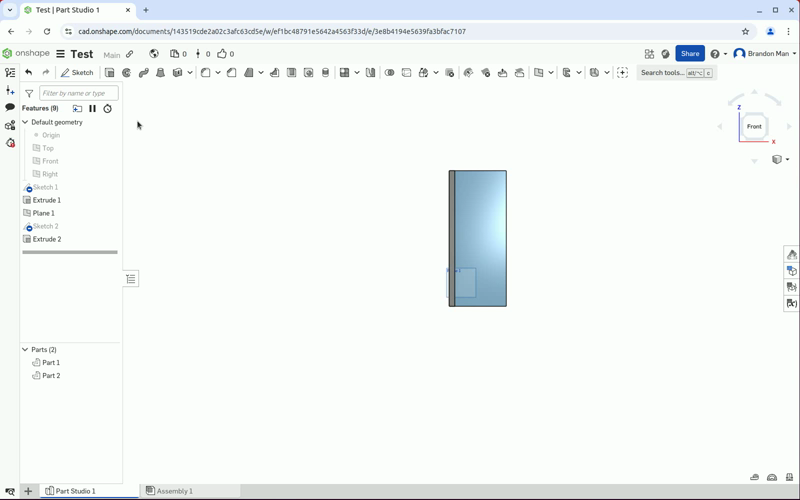
key(shift+h)
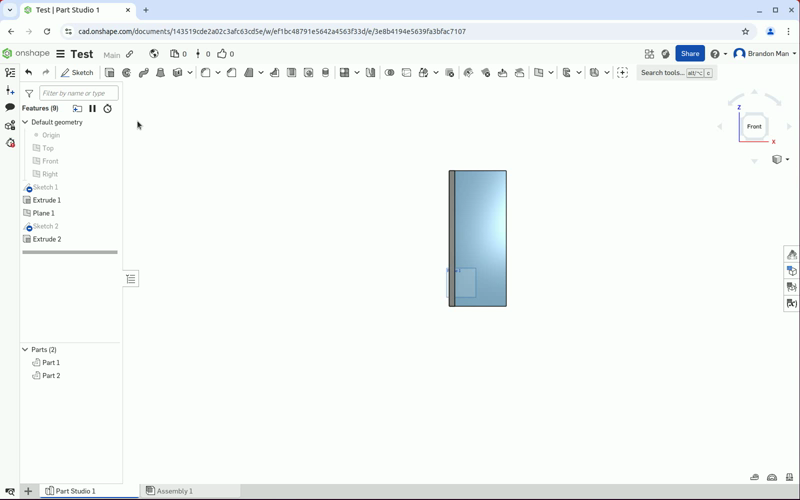
key(shift+h)
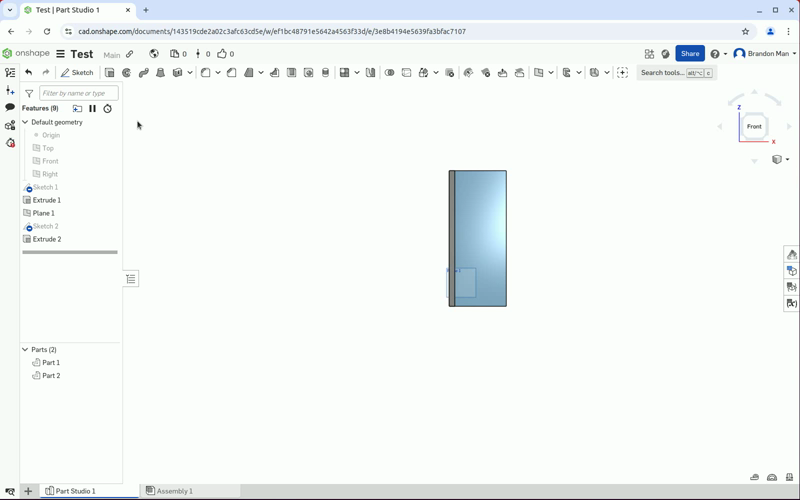
mouse_move(73, 189)
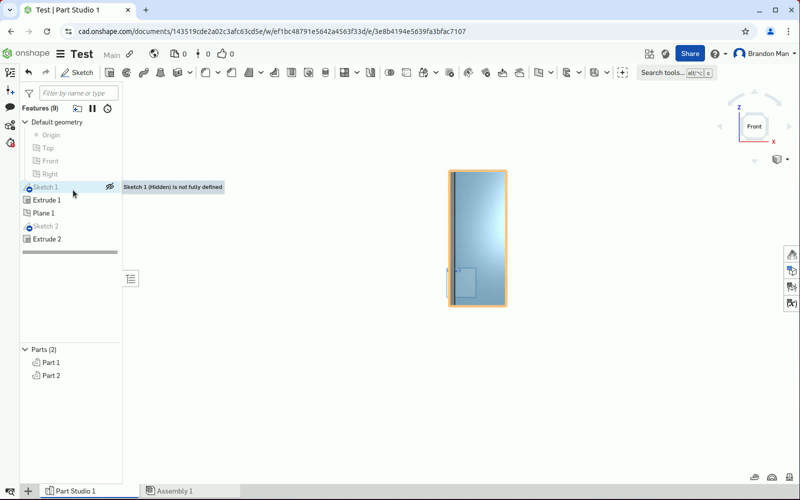
click(73, 189)
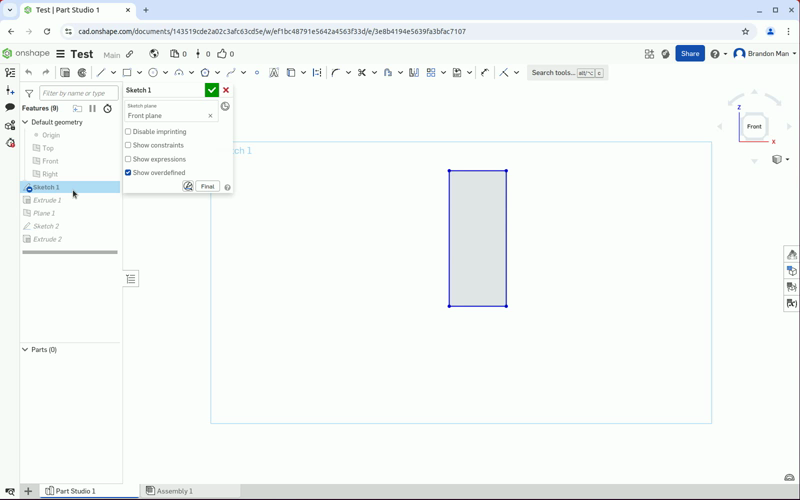
mouse_move(229, 92)
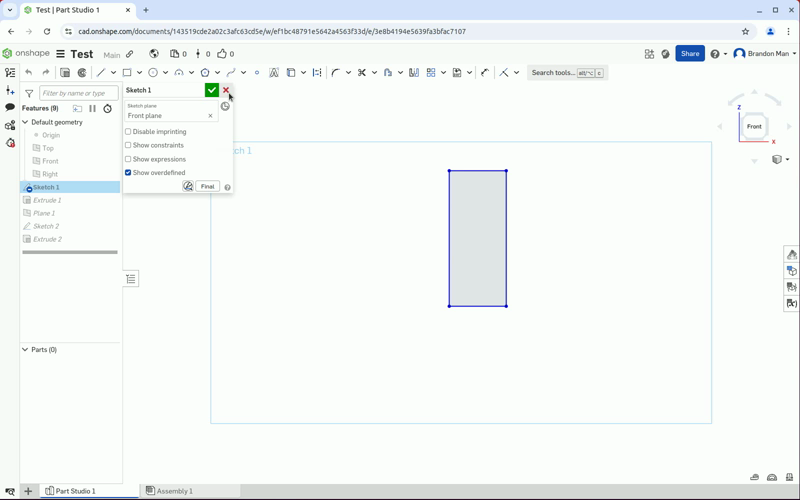
click(229, 92)
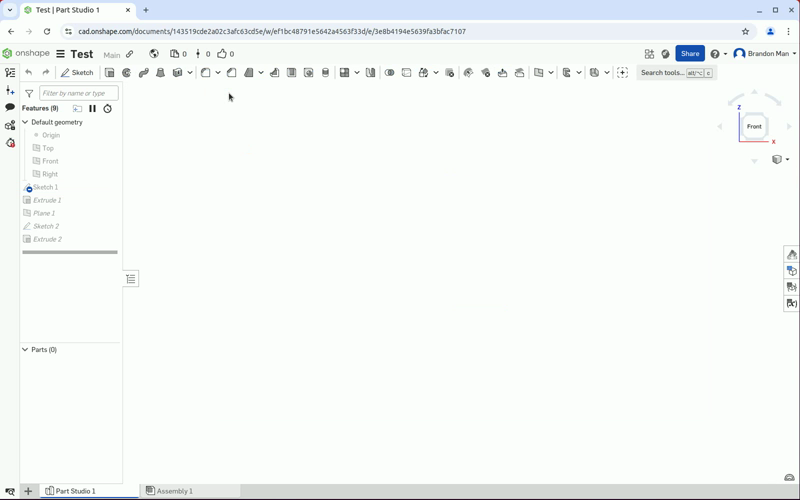
key(shift+s)
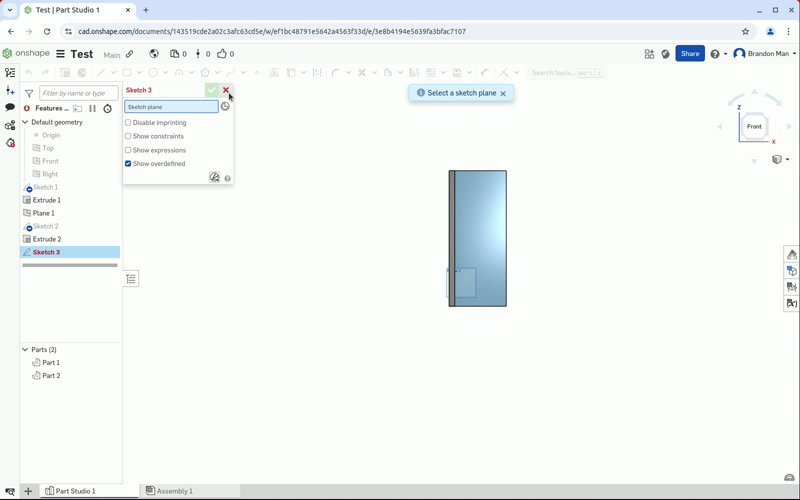
mouse_move(73, 215)
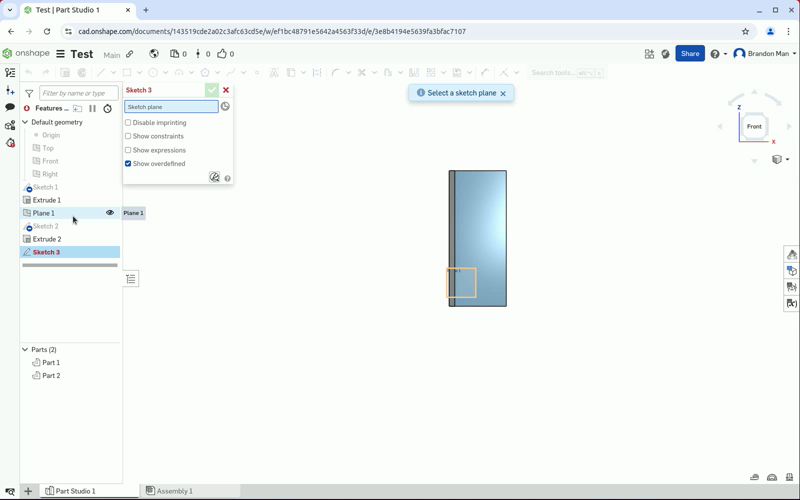
click(73, 215)
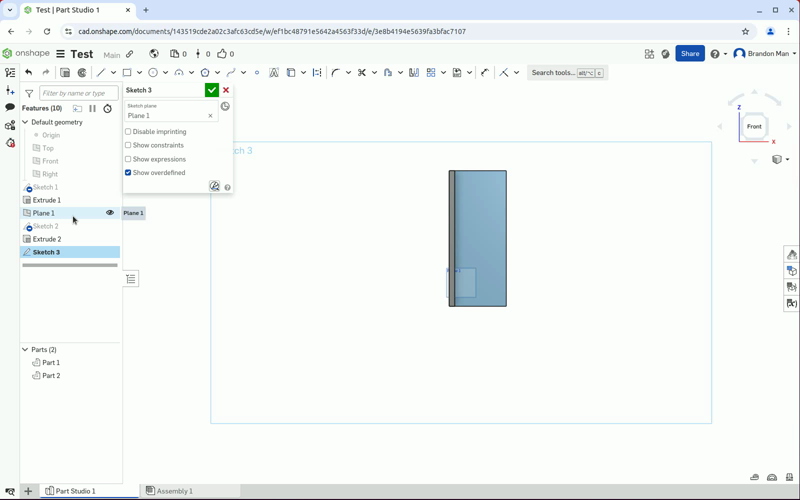
mouse_move(73, 352)
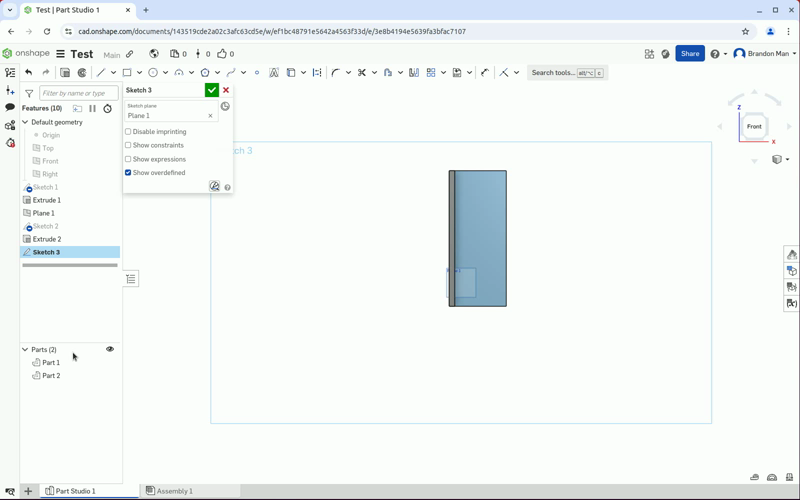
key(y)
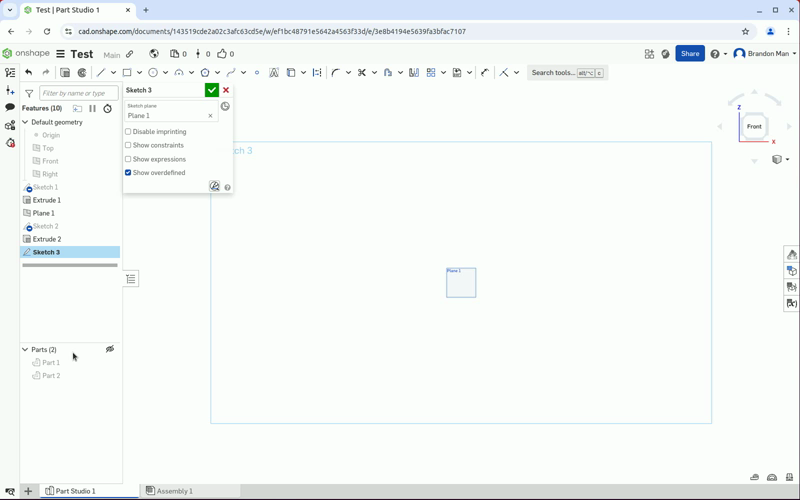
key(l)
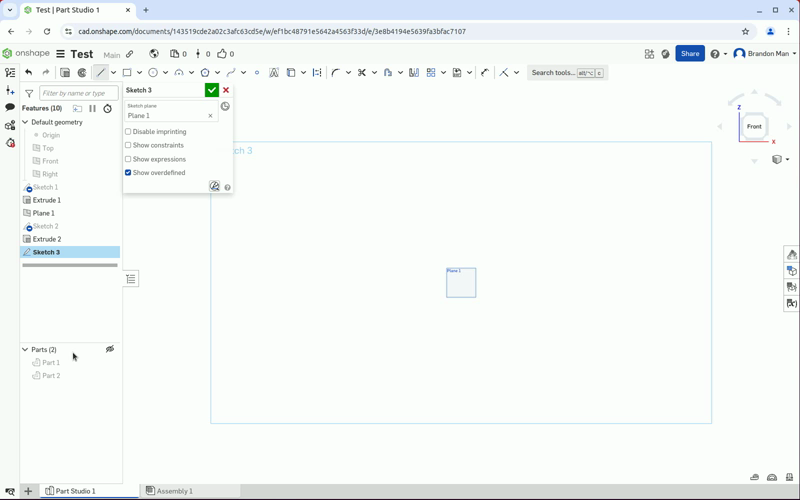
key_down(shift)
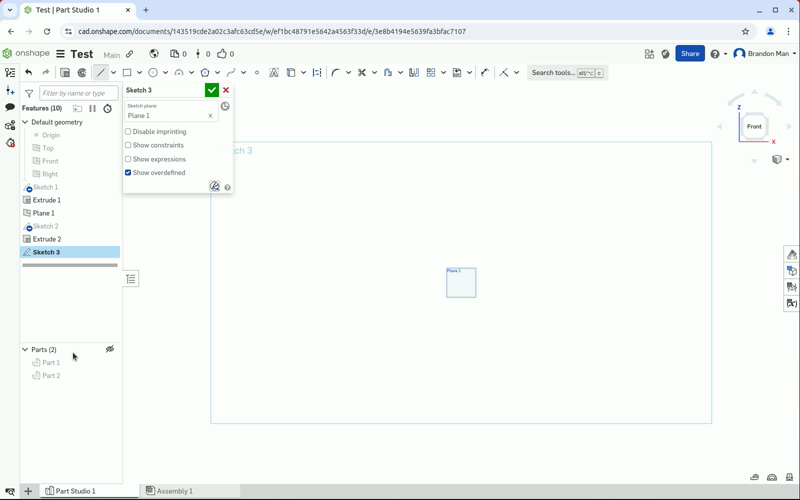
mouse_move(502, 306)
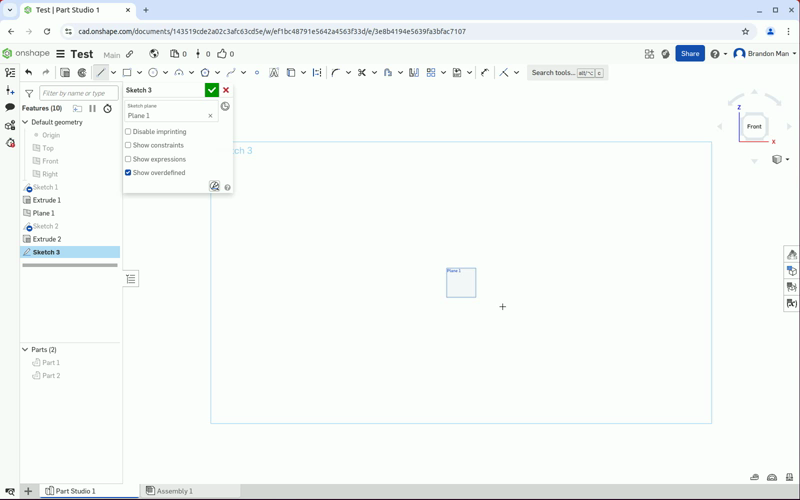
click(502, 306)
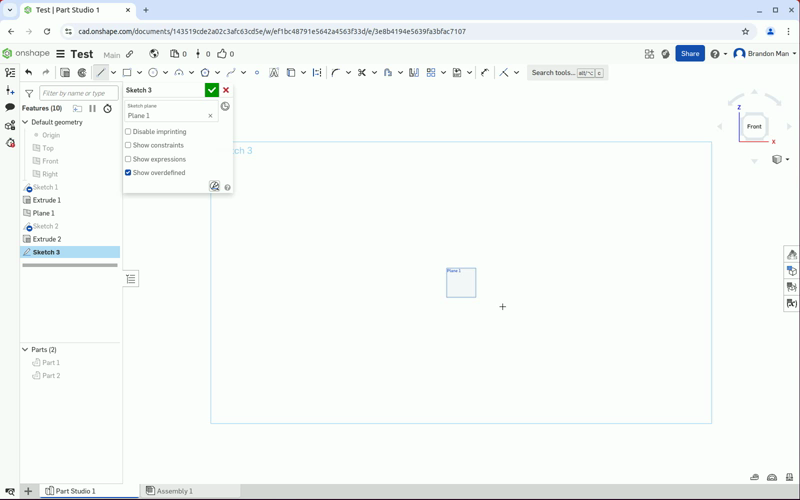
key_up(shift)
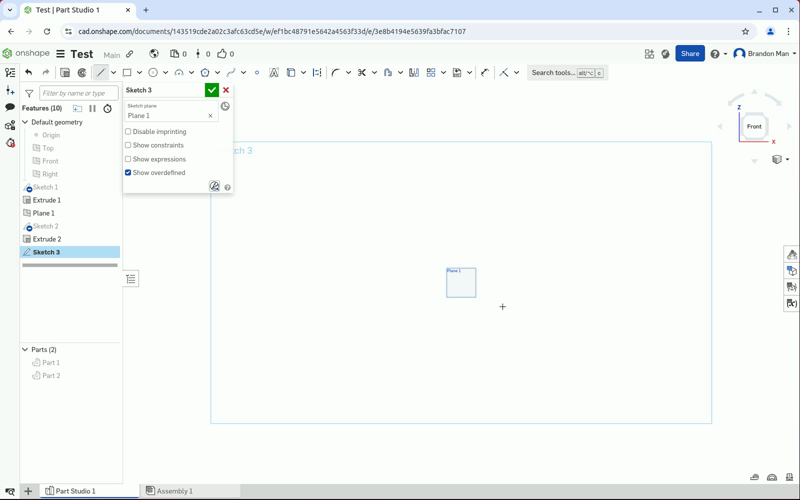
key_down(shift)
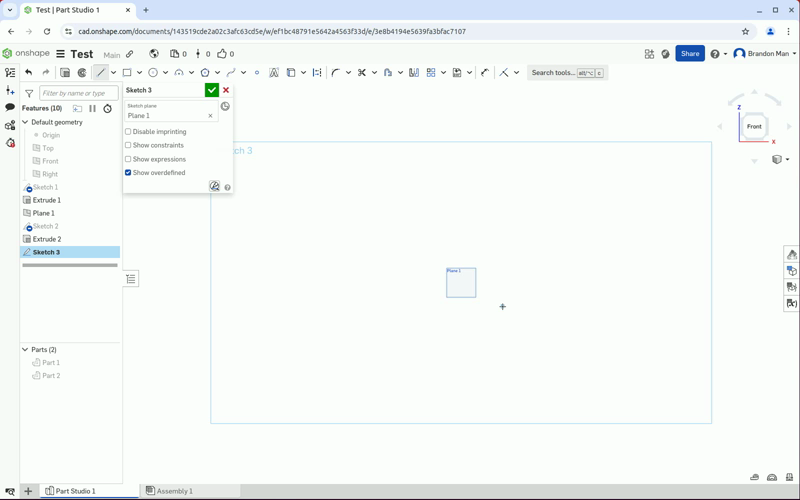
mouse_move(532, 306)
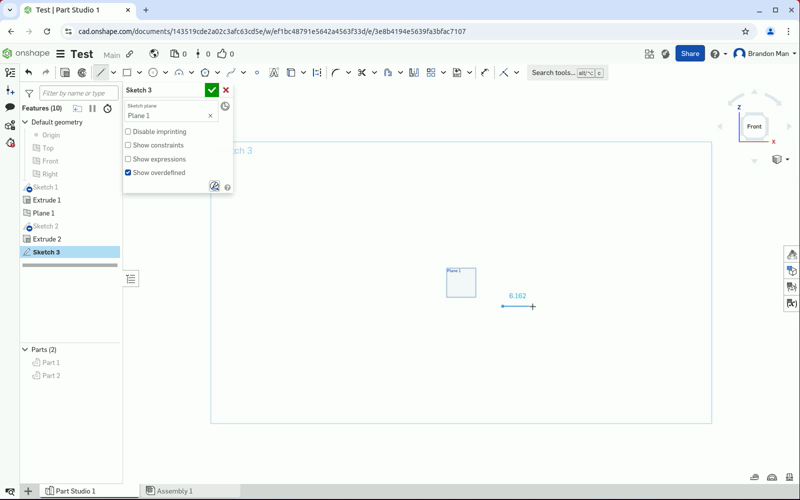
mouse_move(505, 306)
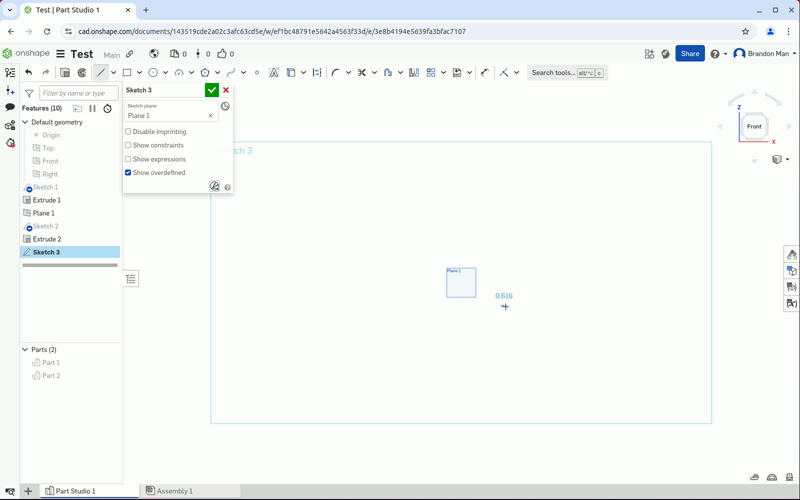
scroll(6)
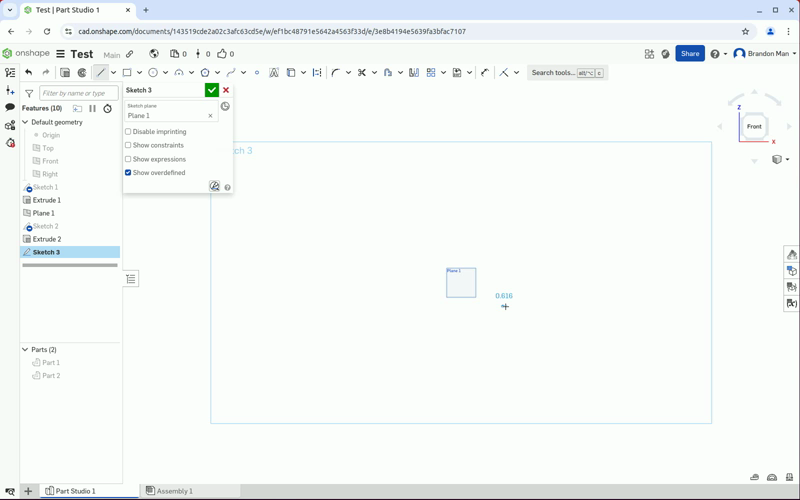
scroll(6)
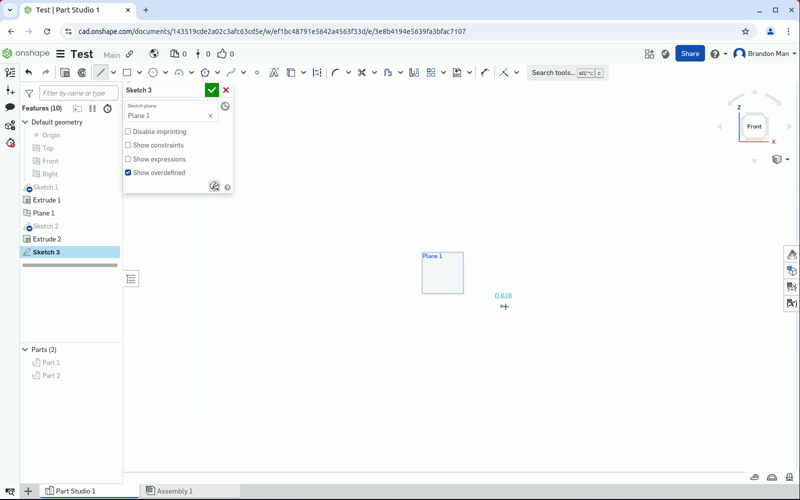
scroll(6)
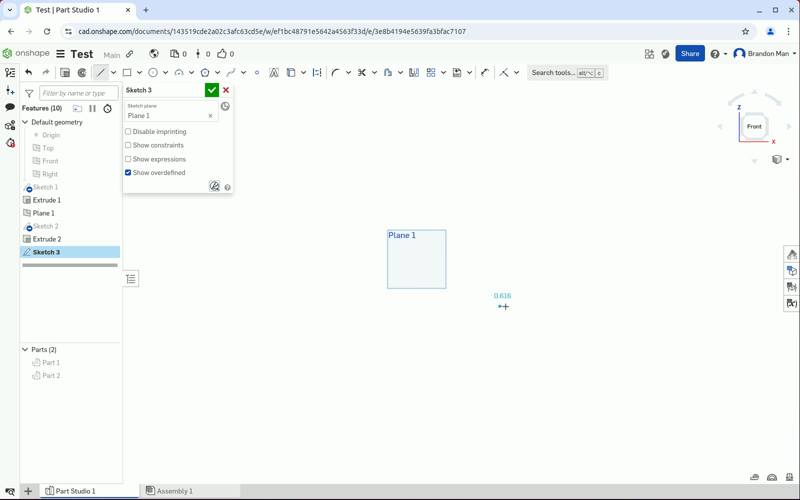
scroll(6)
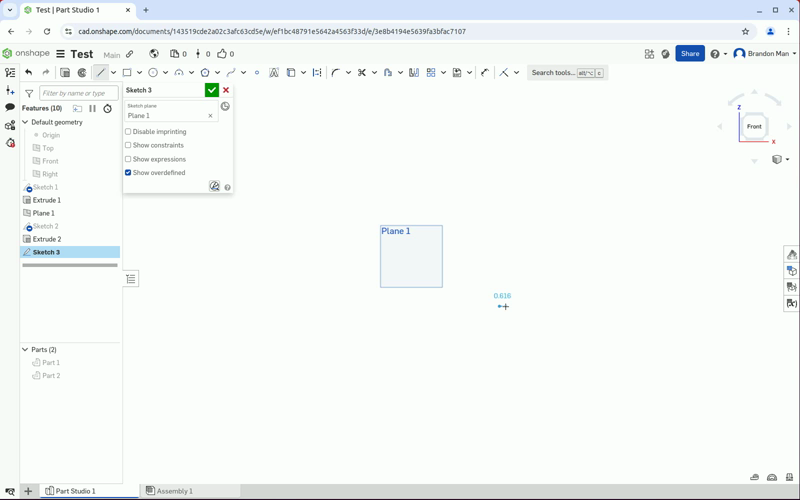
scroll(6)
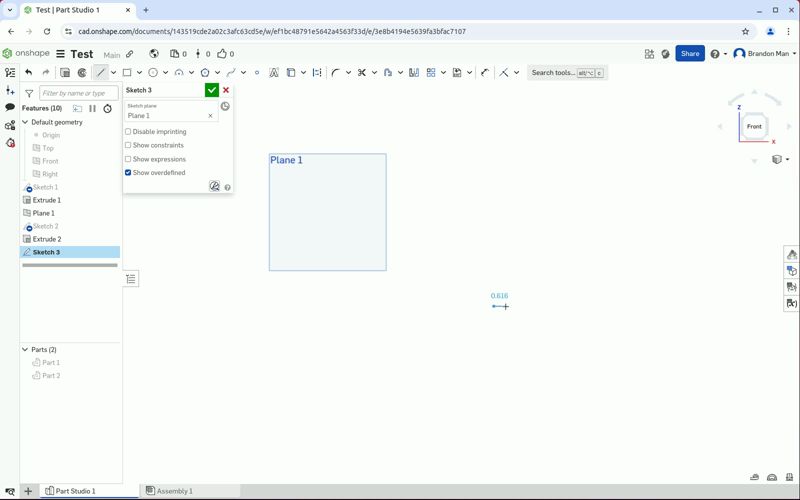
scroll(6)
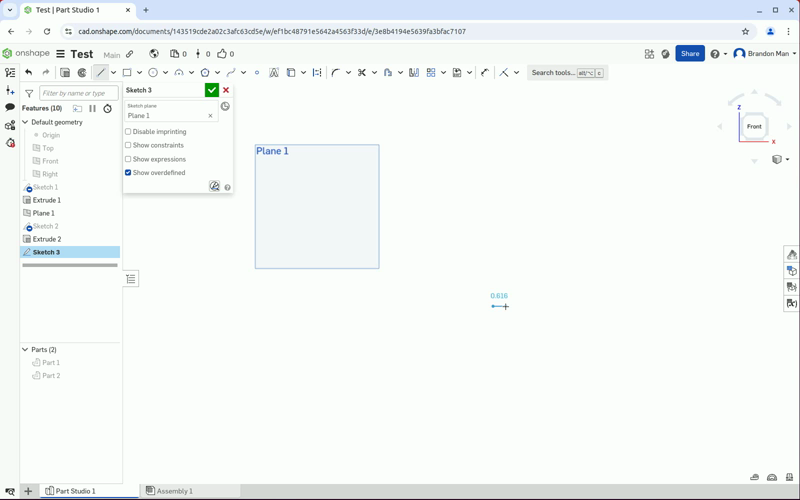
scroll(6)
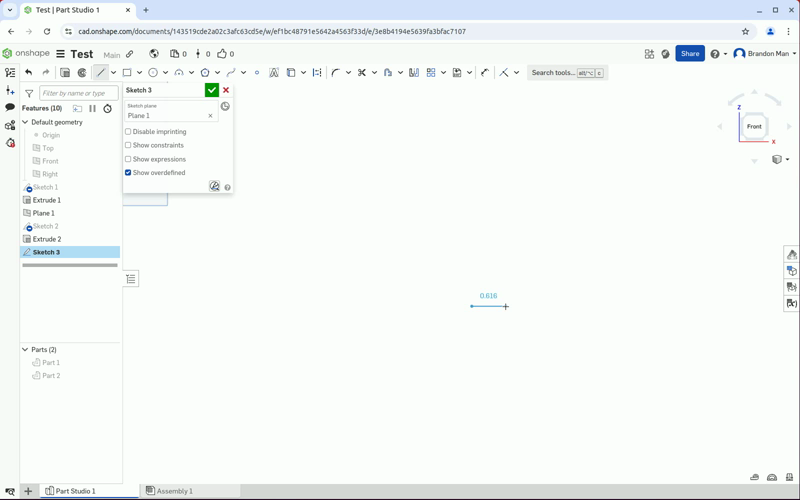
click(505, 306)
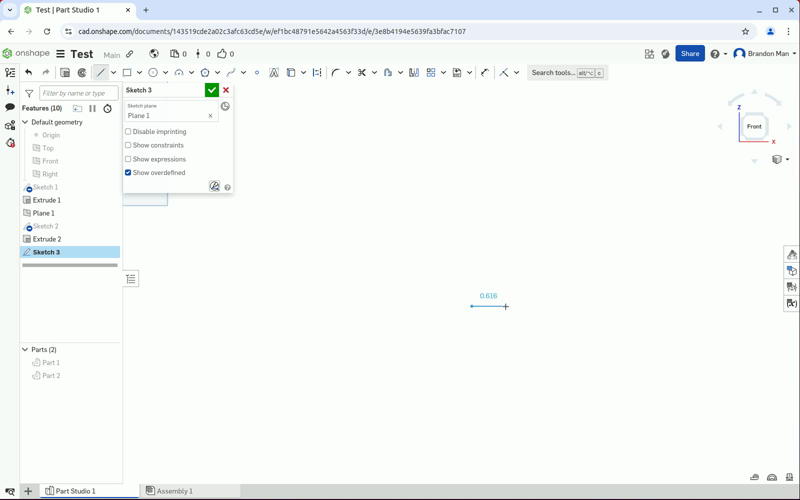
scroll(-6)
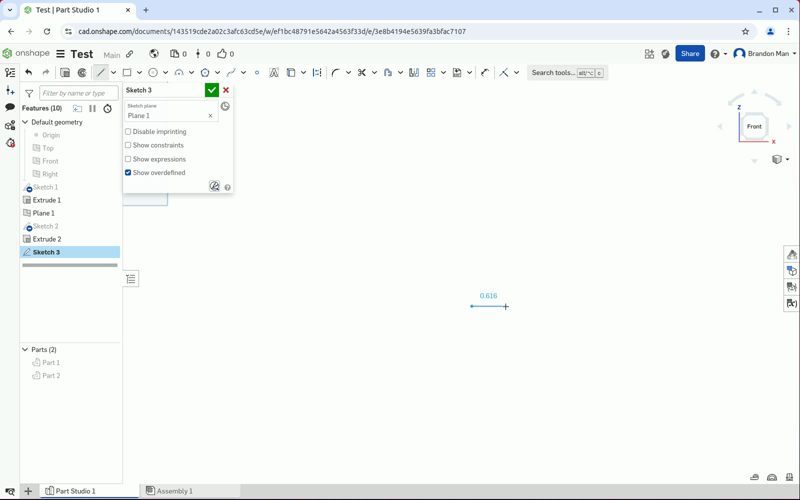
scroll(-6)
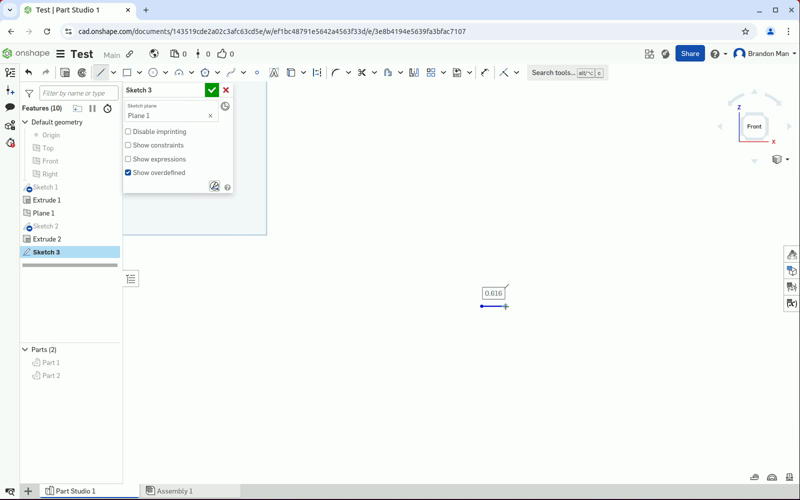
scroll(-6)
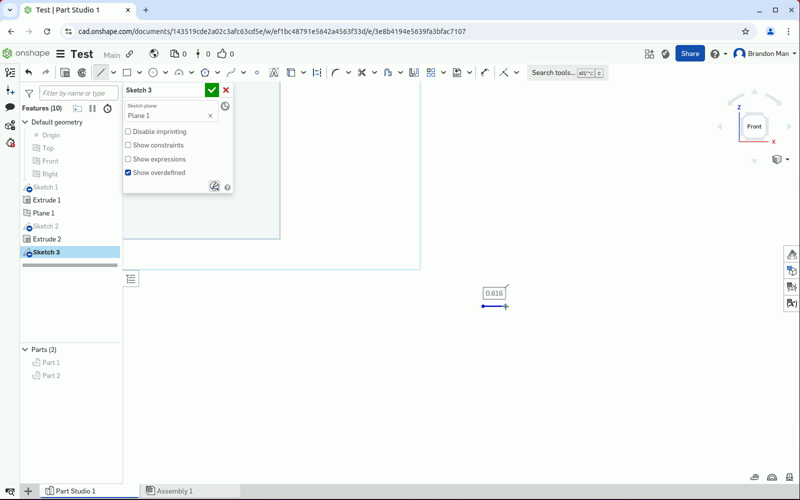
scroll(-6)
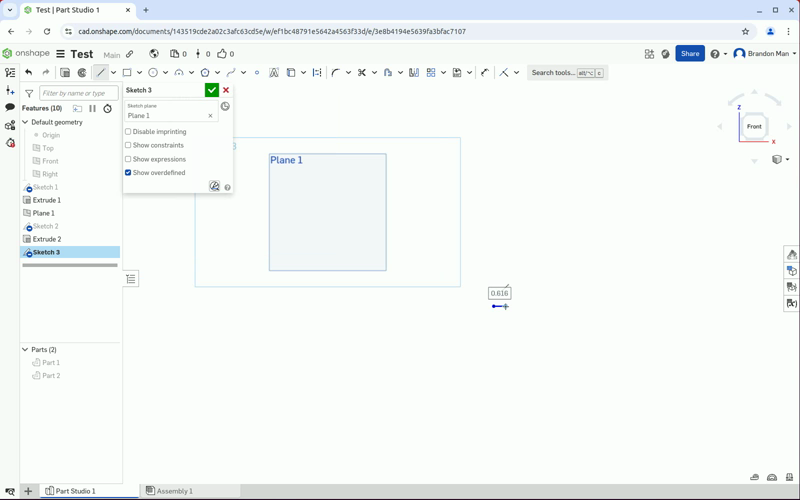
scroll(-6)
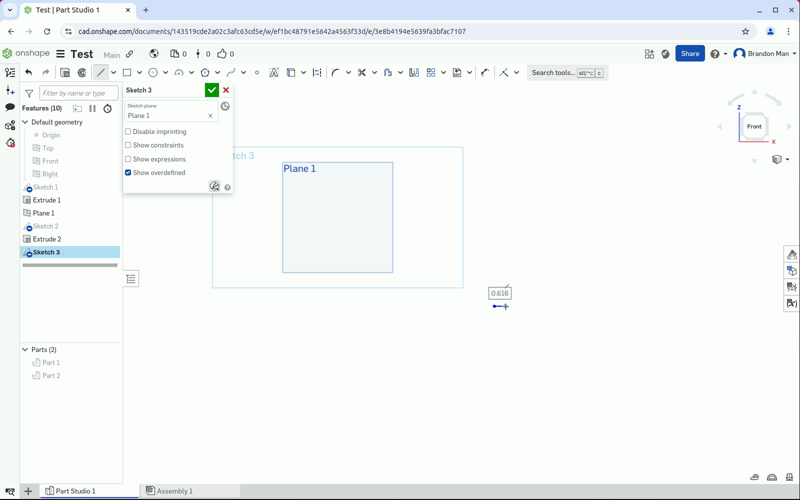
scroll(-6)
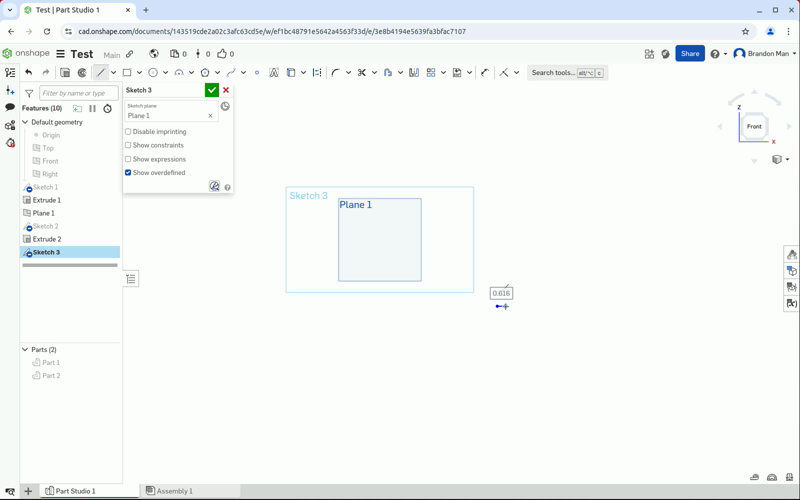
scroll(-6)
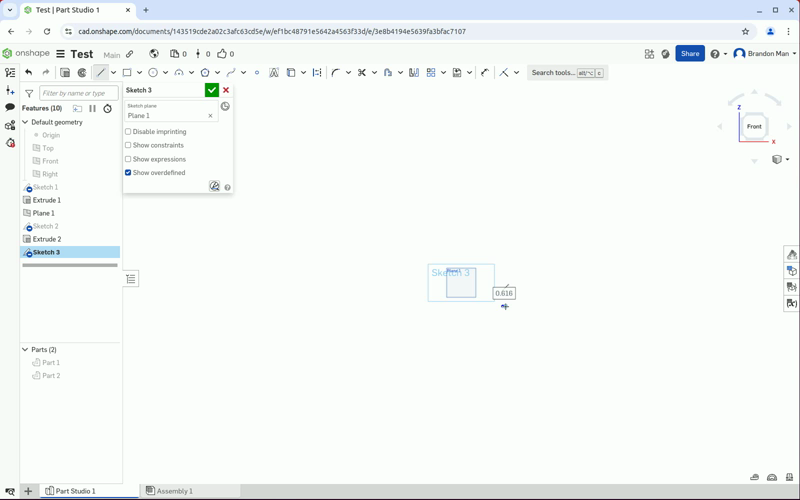
key_up(shift)
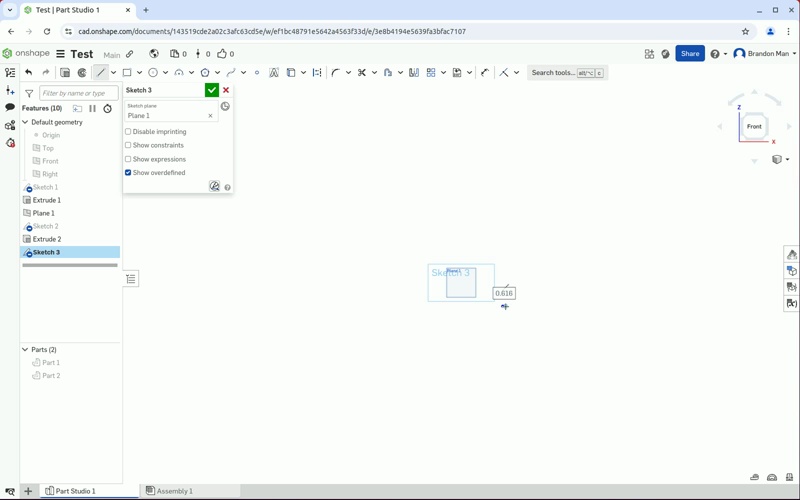
key_down(shift)
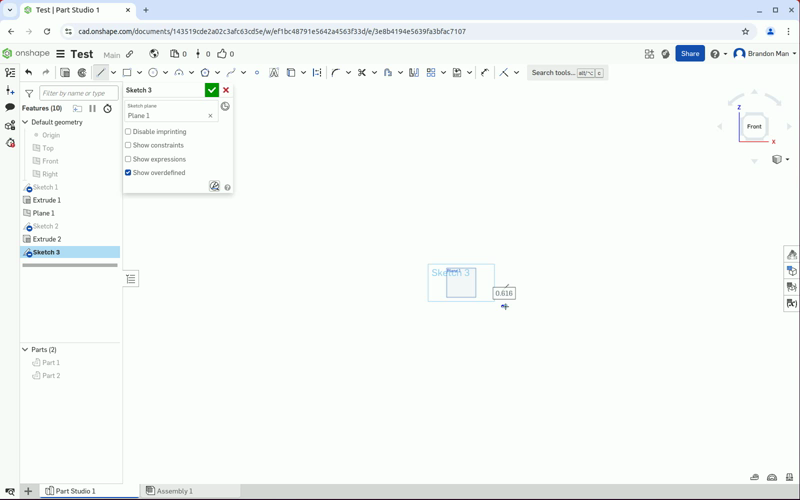
mouse_move(505, 170)
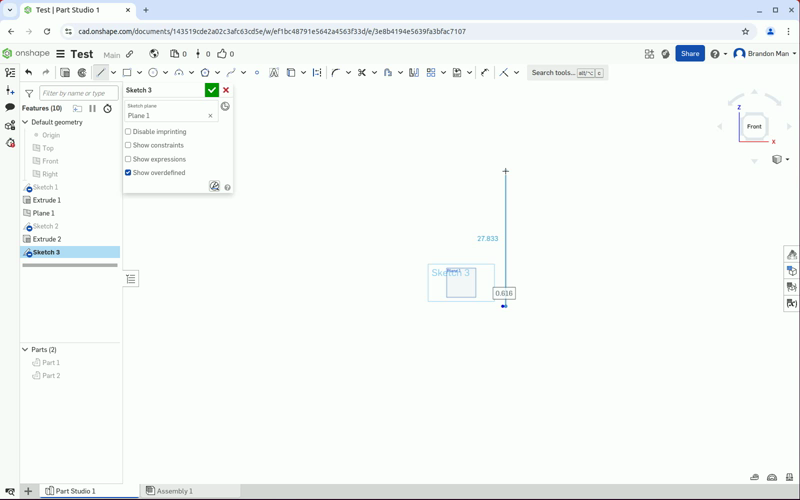
click(505, 170)
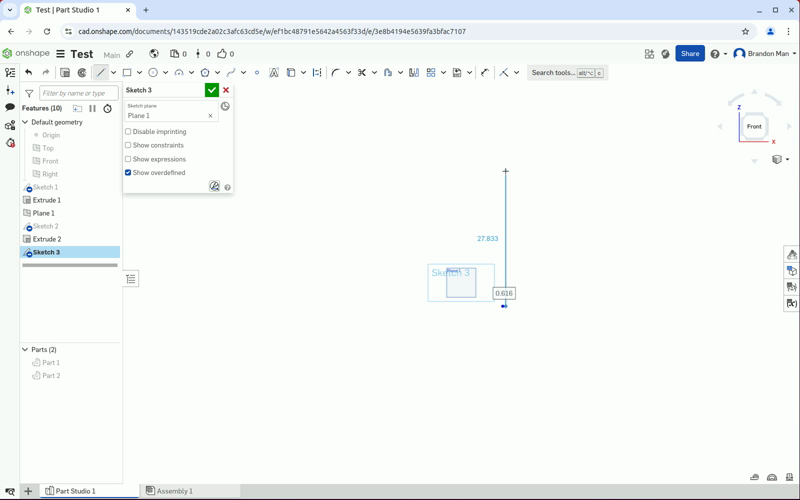
key_up(shift)
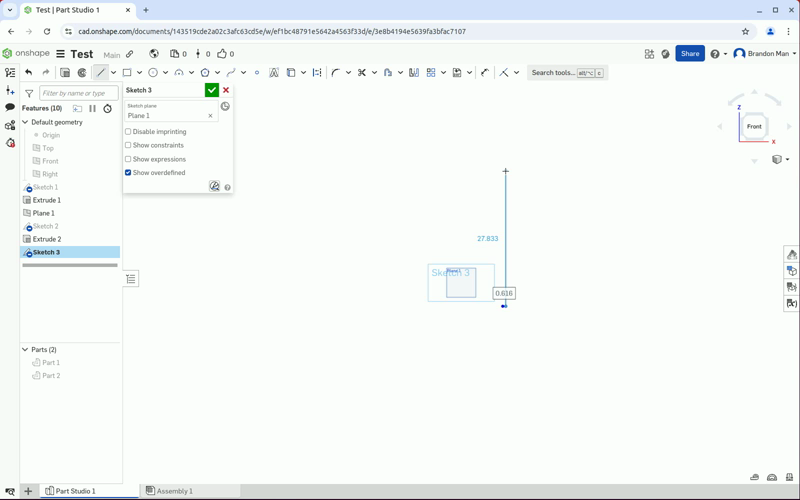
key_down(shift)
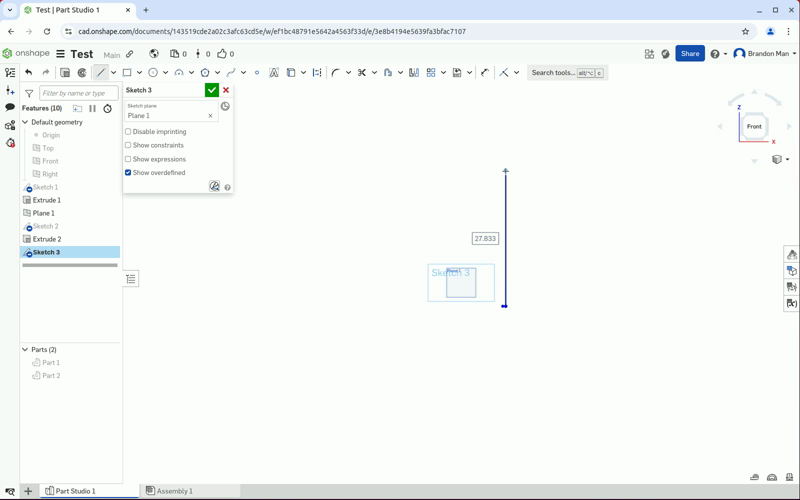
mouse_move(535, 170)
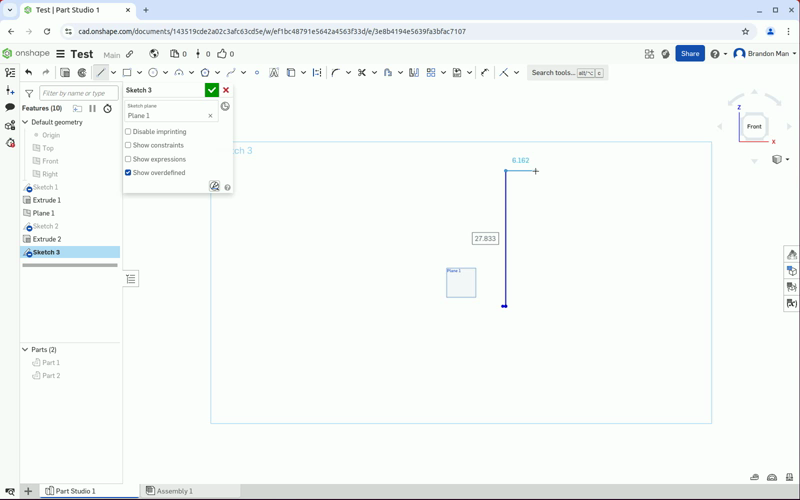
mouse_move(503, 170)
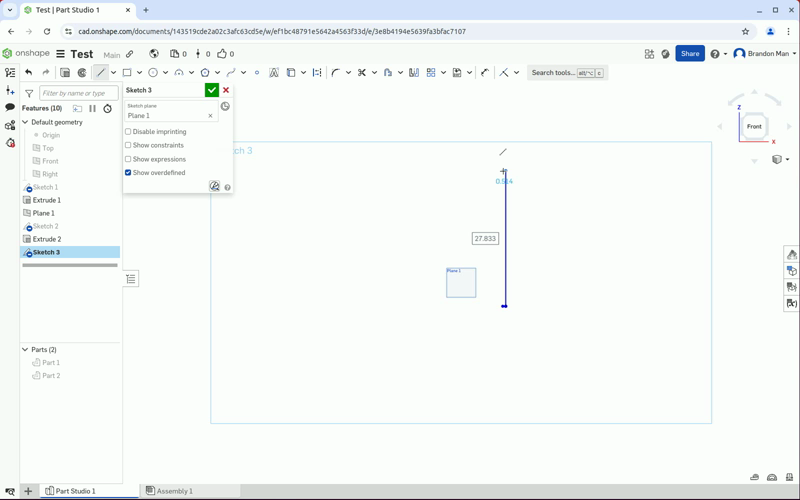
scroll(6)
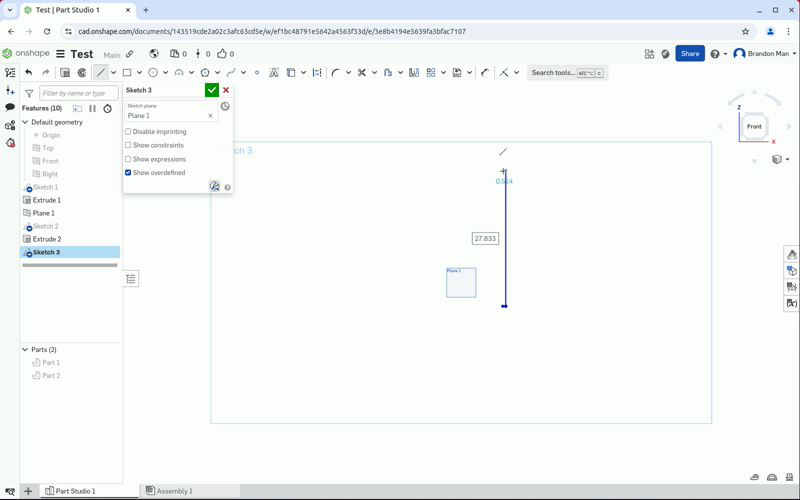
scroll(6)
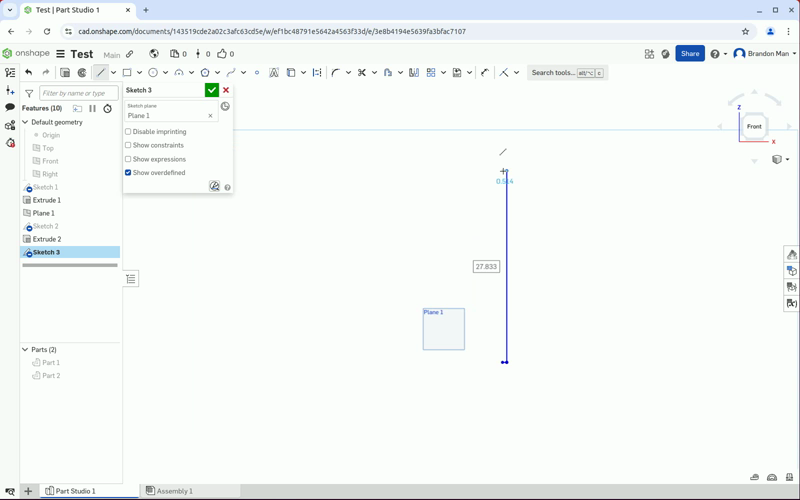
scroll(6)
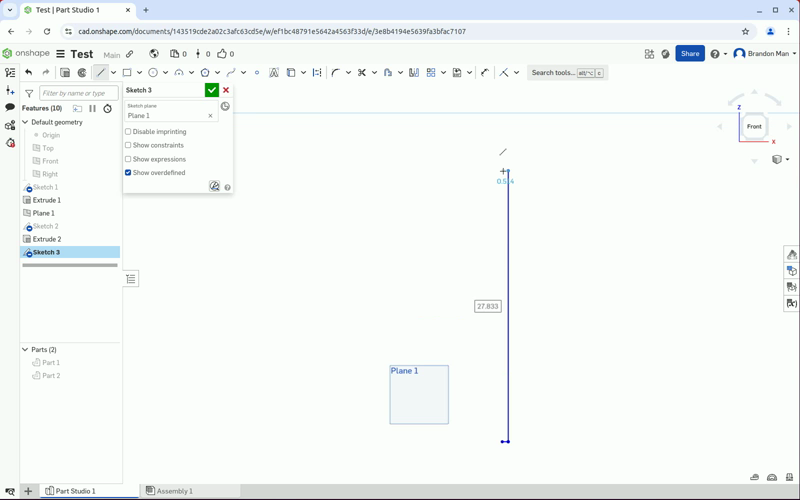
scroll(6)
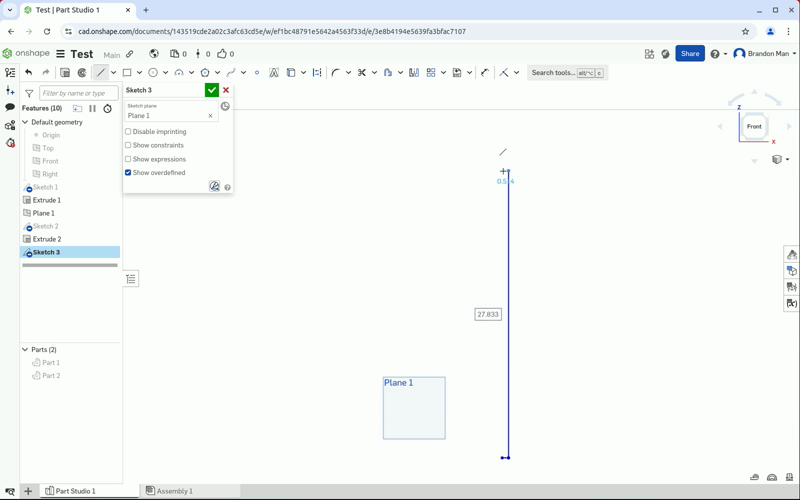
scroll(6)
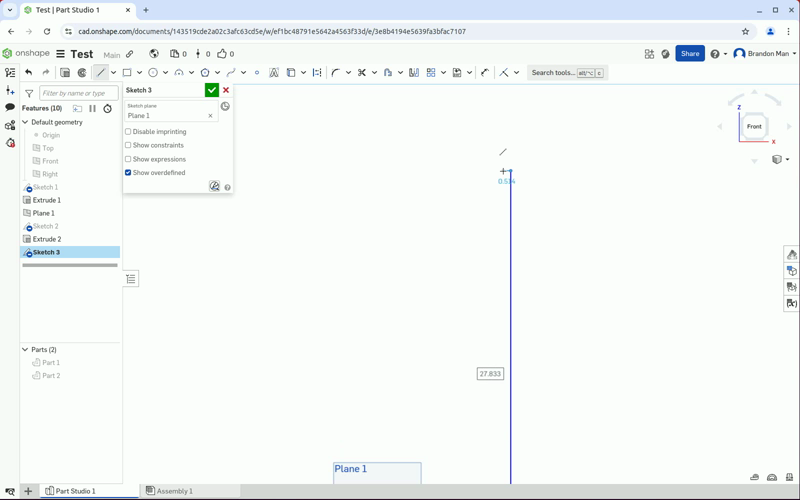
scroll(6)
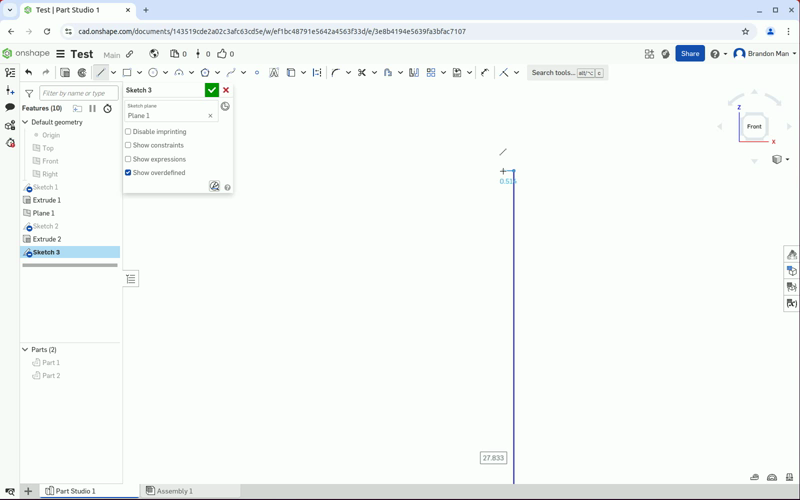
scroll(6)
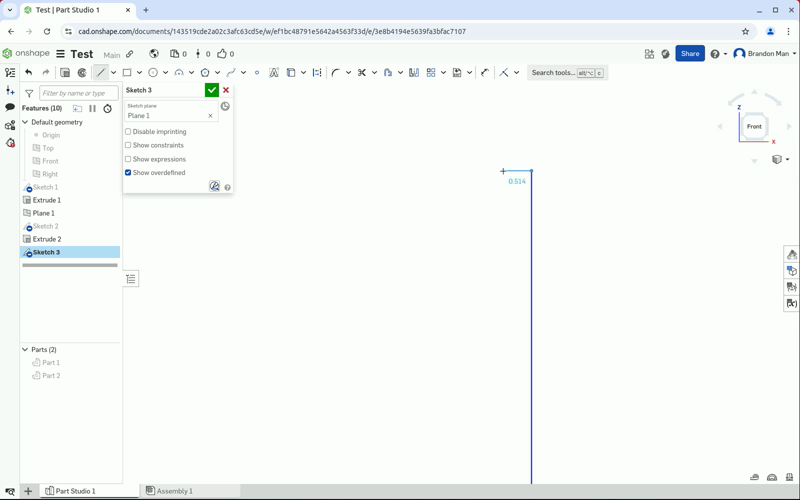
click(503, 170)
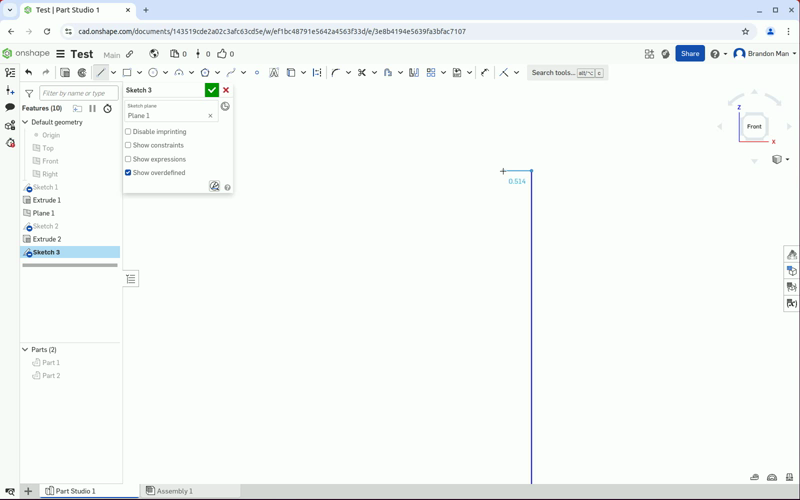
scroll(-6)
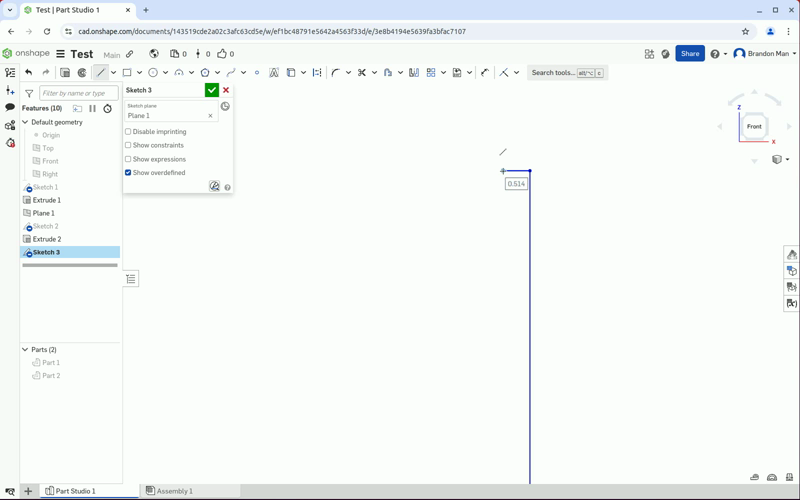
scroll(-6)
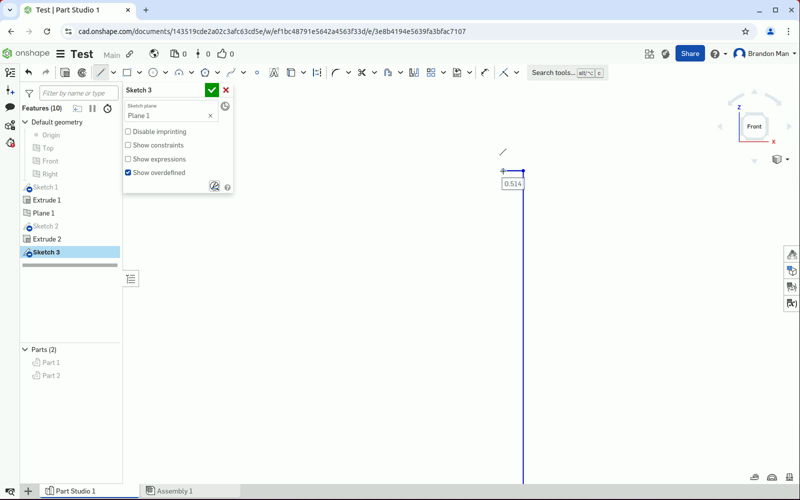
scroll(-6)
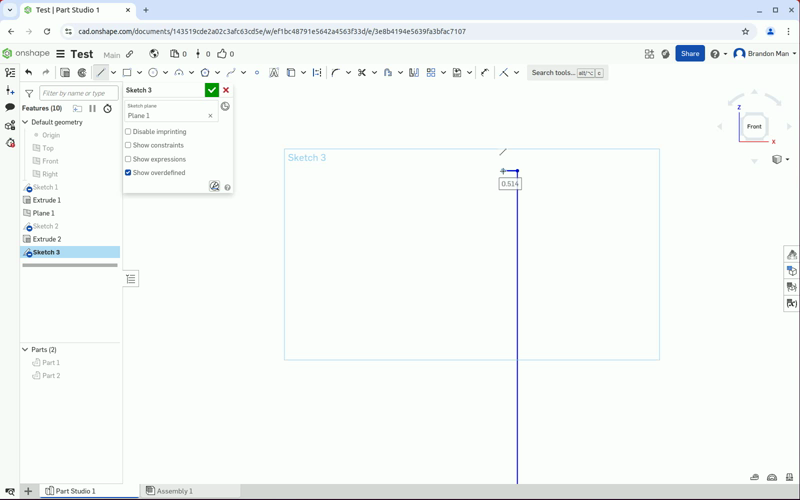
scroll(-6)
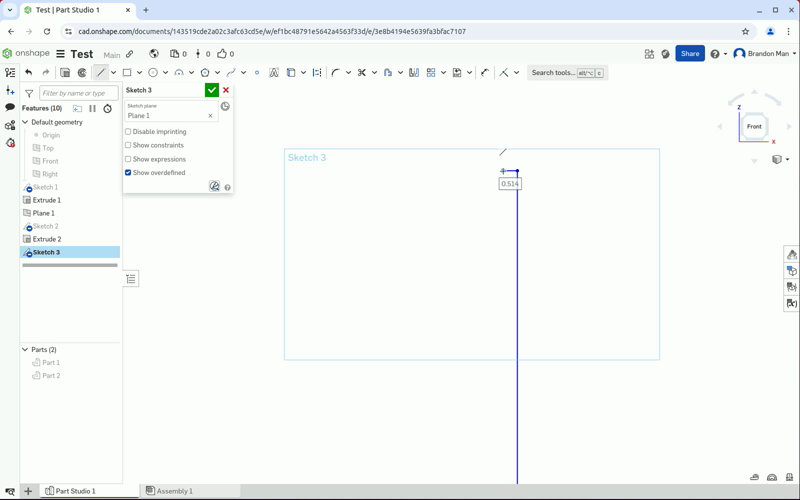
scroll(-6)
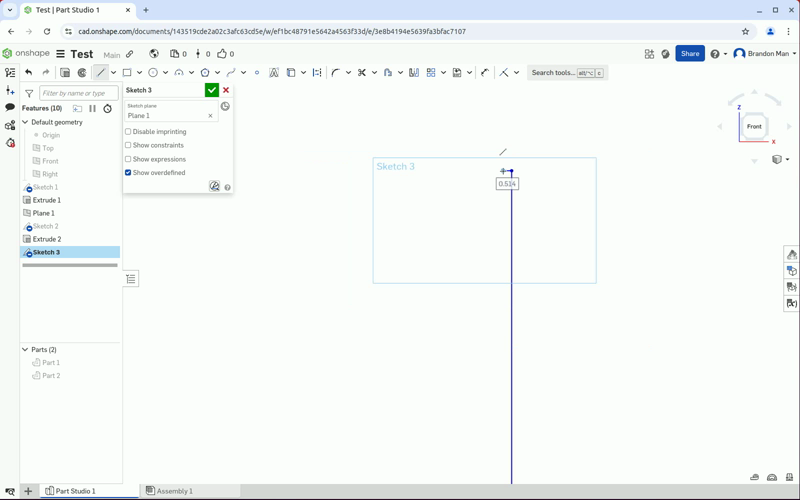
scroll(-6)
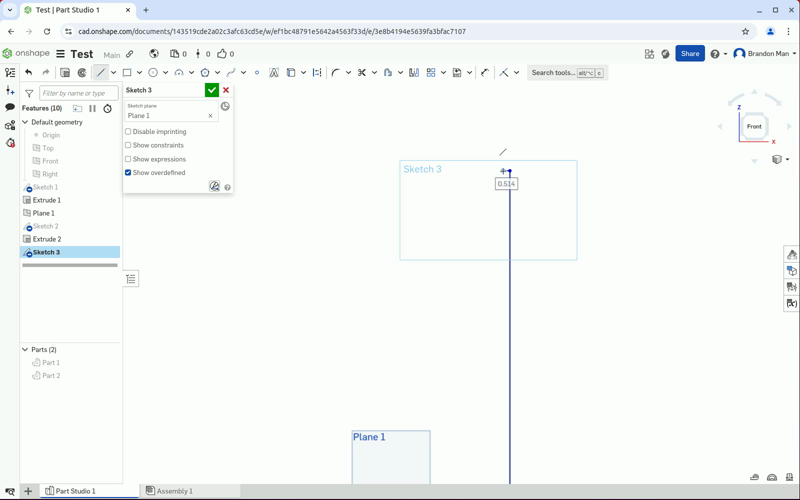
scroll(-6)
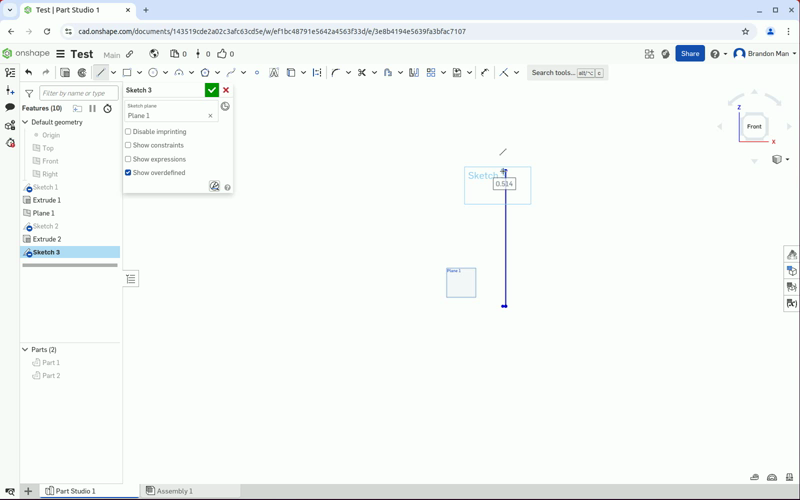
key_up(shift)
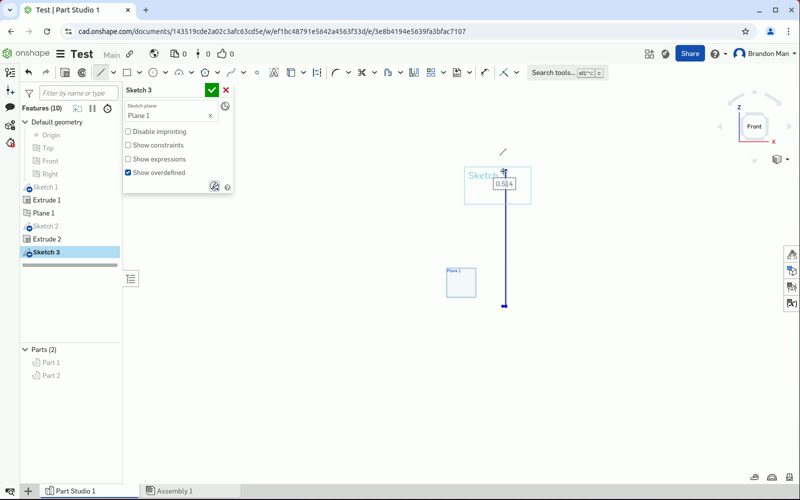
key_down(shift)
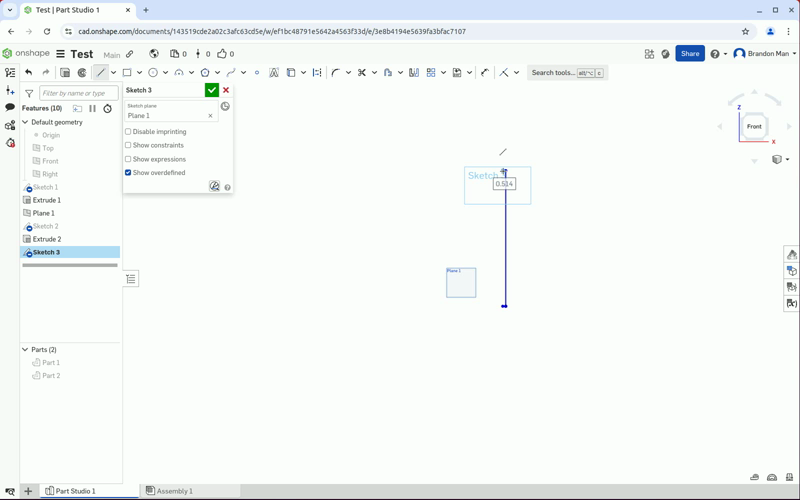
mouse_move(502, 306)
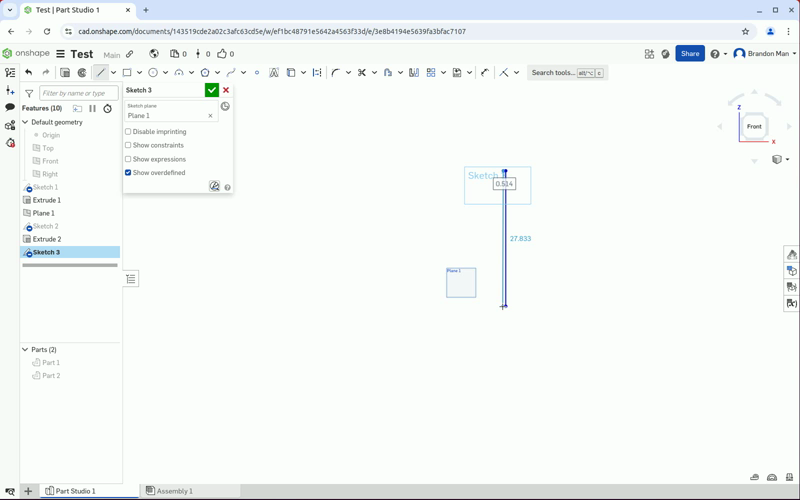
scroll(6)
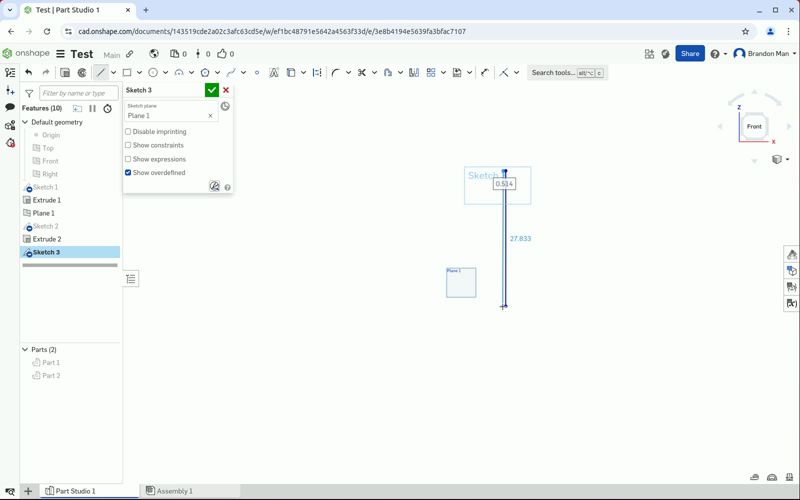
scroll(6)
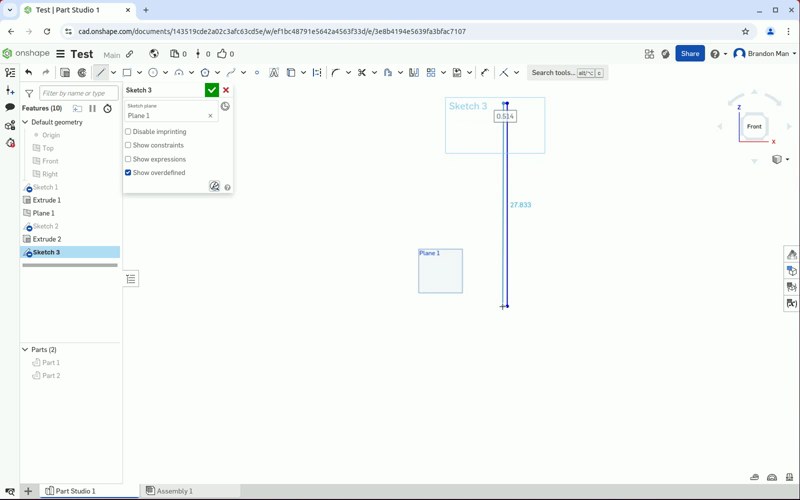
scroll(6)
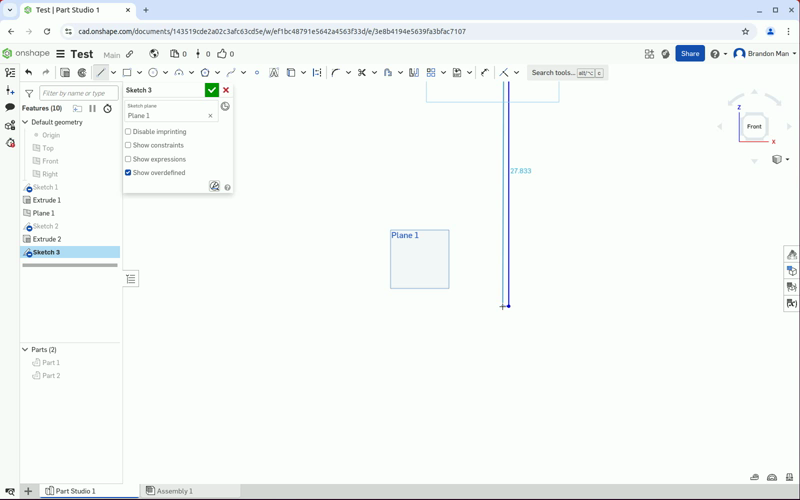
scroll(6)
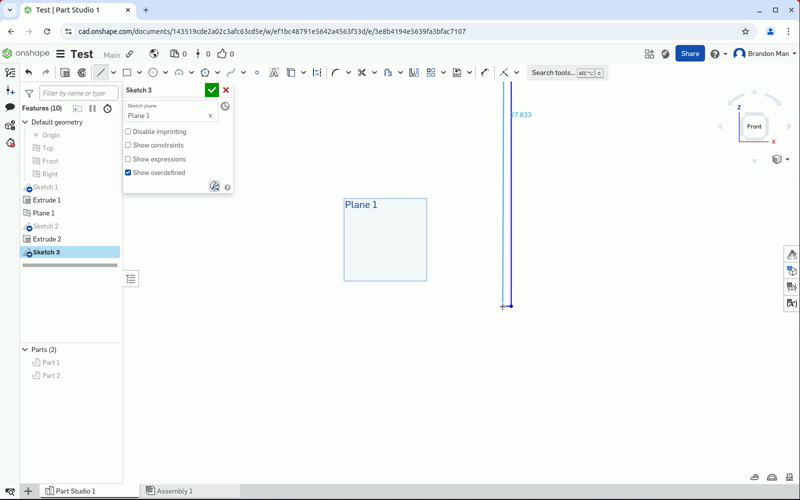
scroll(6)
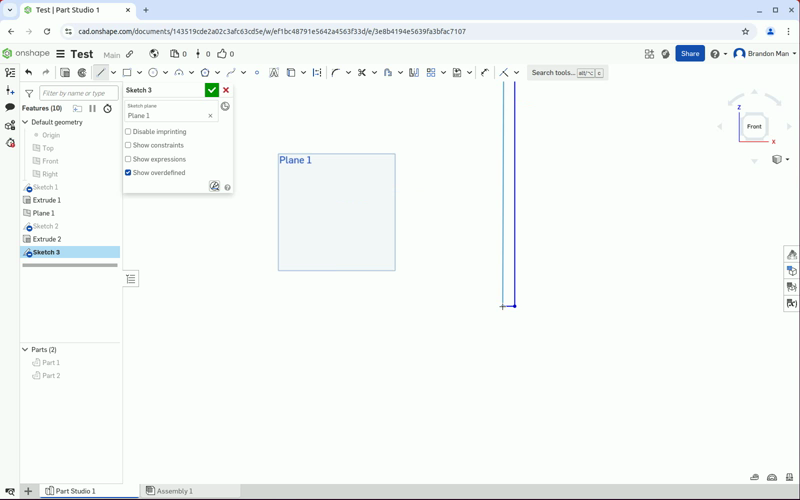
scroll(6)
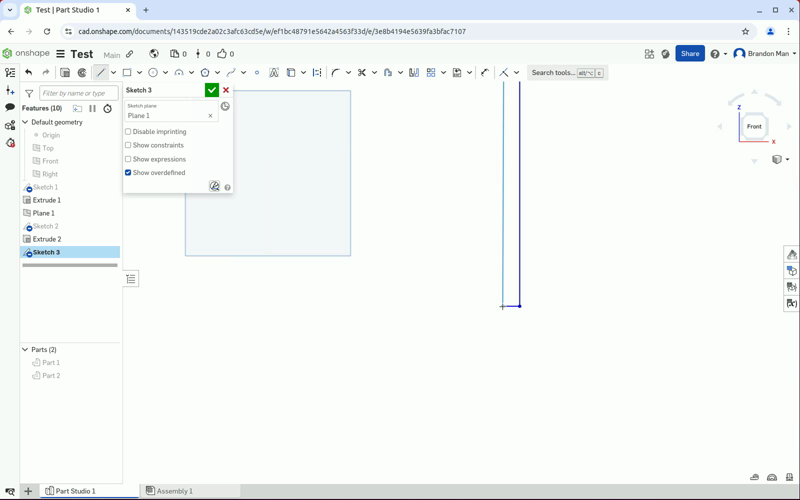
scroll(6)
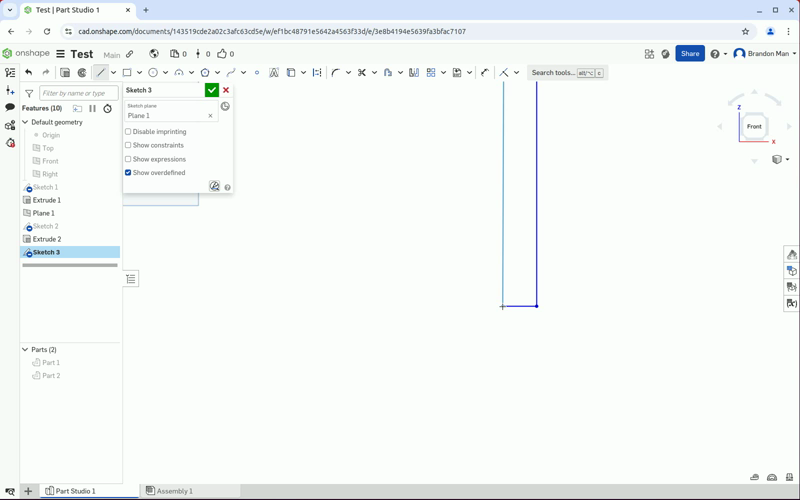
key_up(shift)
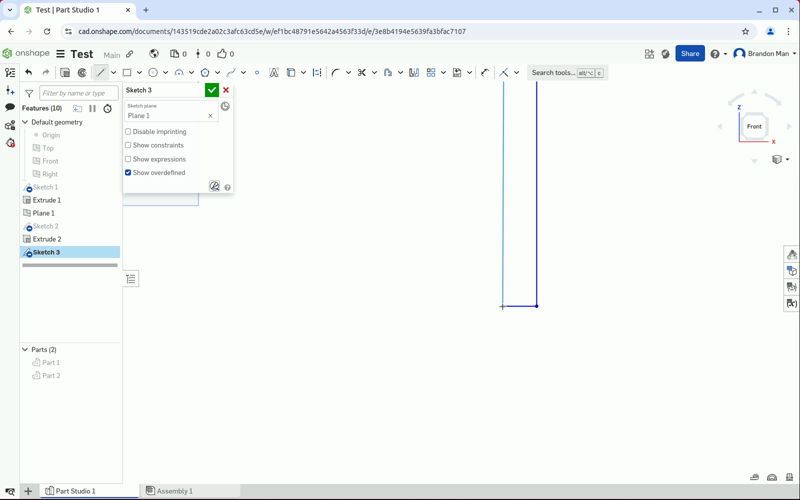
click(502, 306)
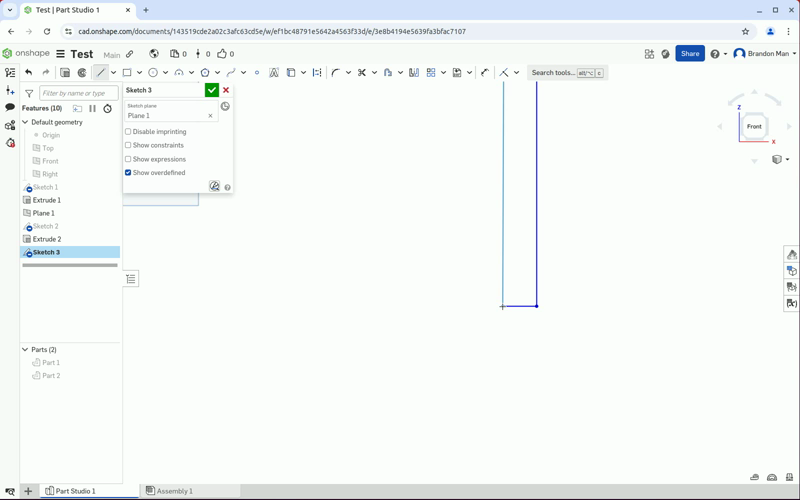
scroll(-6)
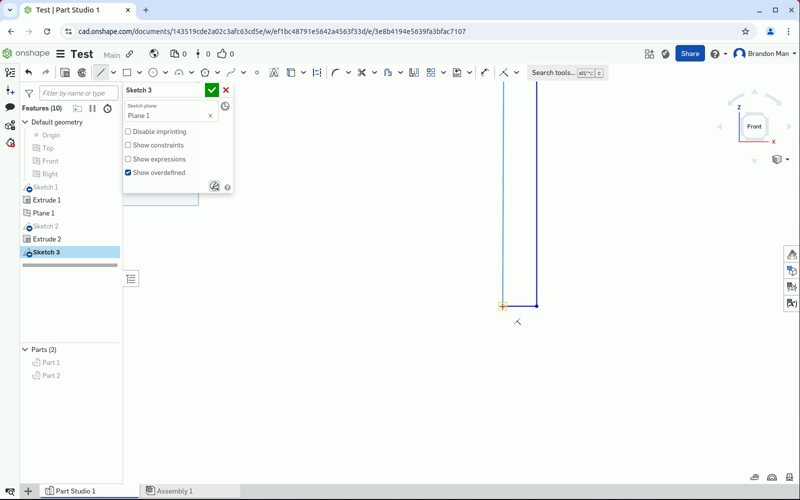
scroll(-6)
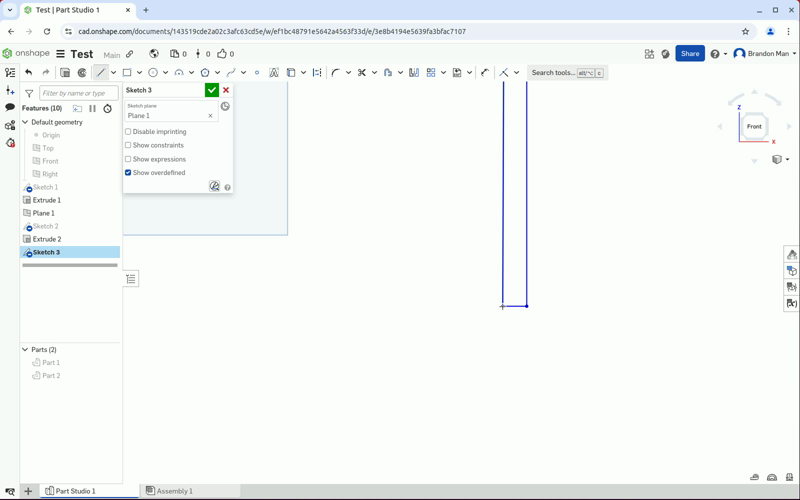
scroll(-6)
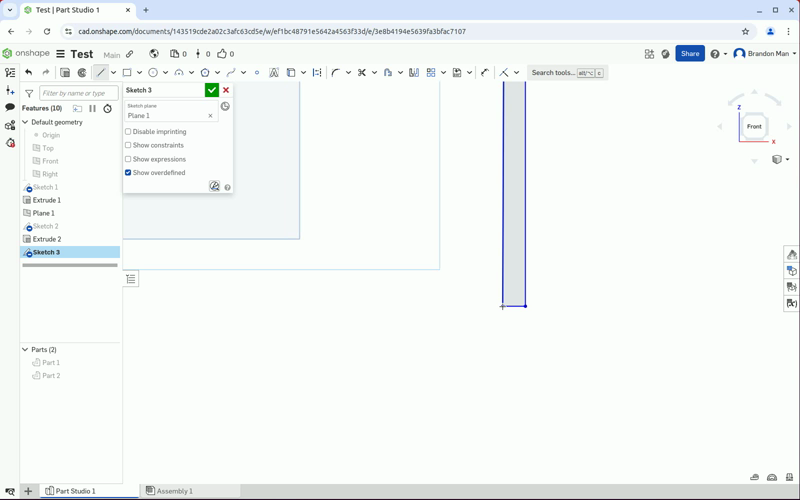
scroll(-6)
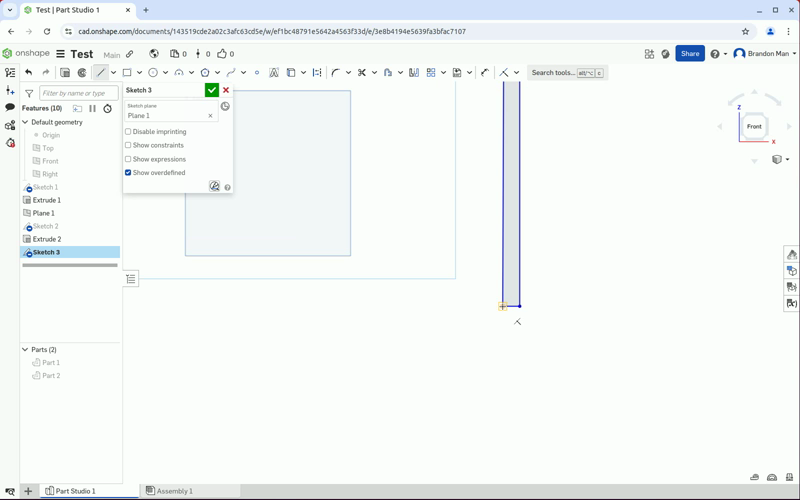
scroll(-6)
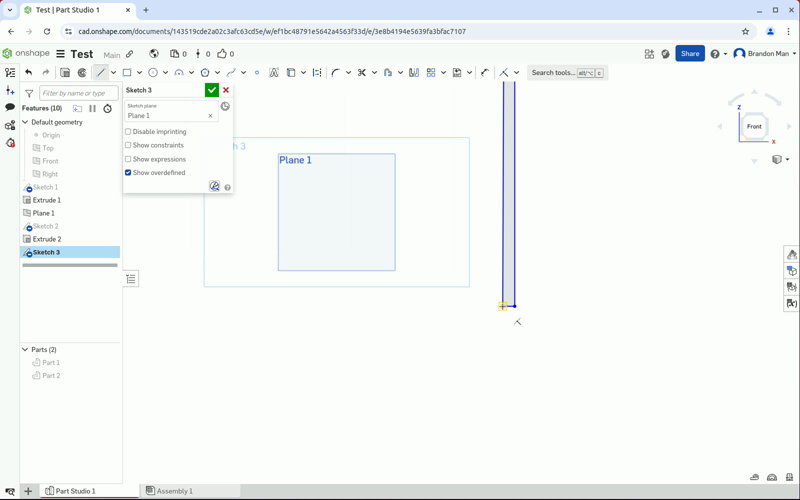
scroll(-6)
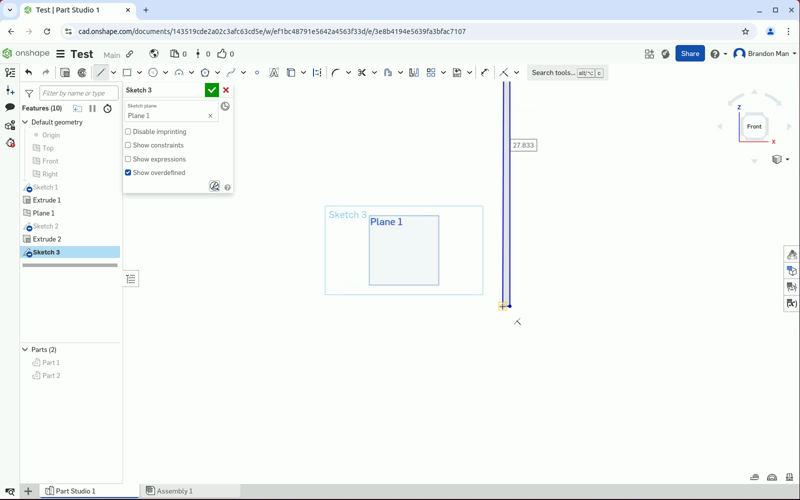
scroll(-6)
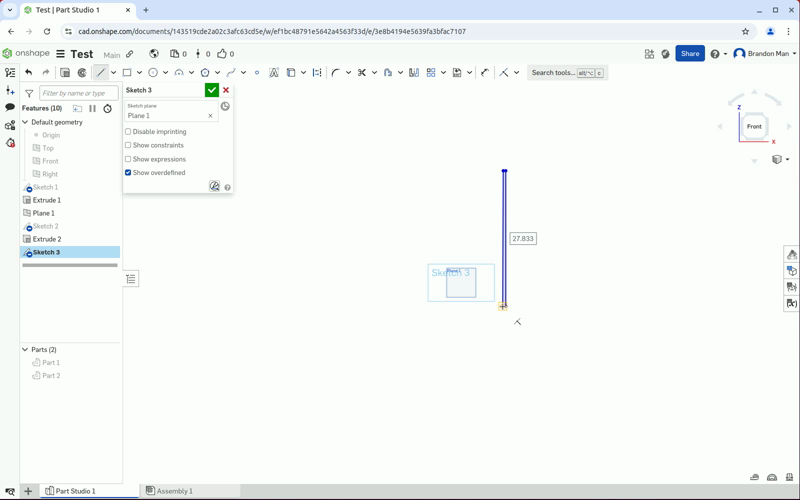
key(esc)
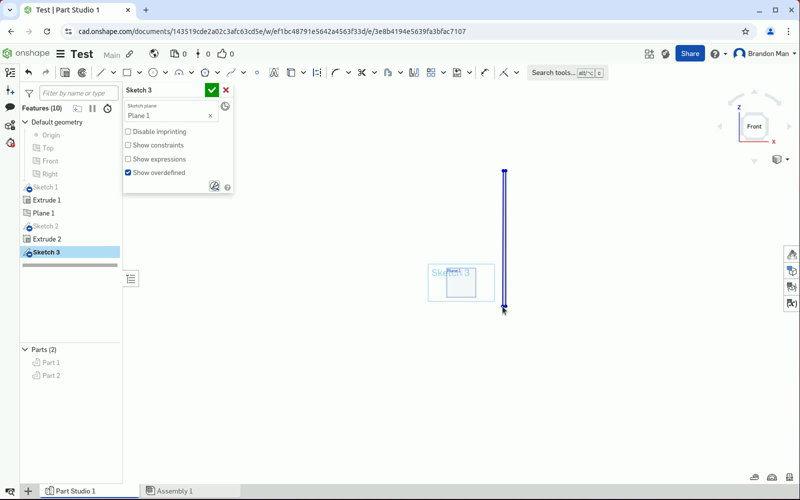
mouse_move(503, 197)
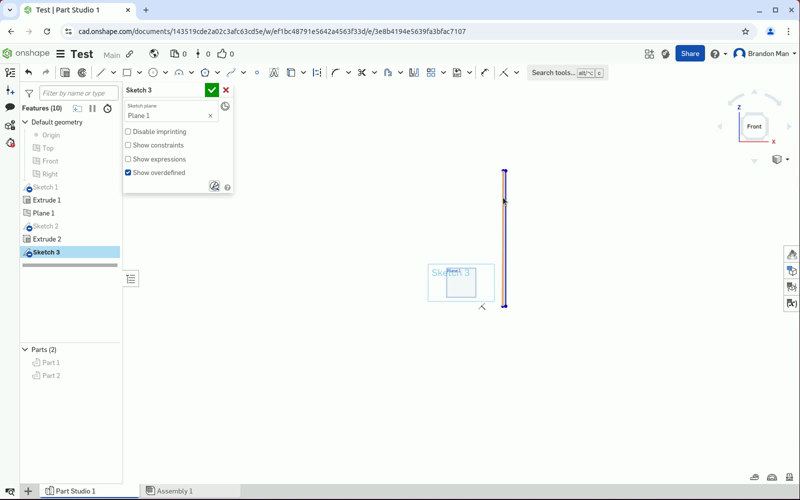
scroll(6)
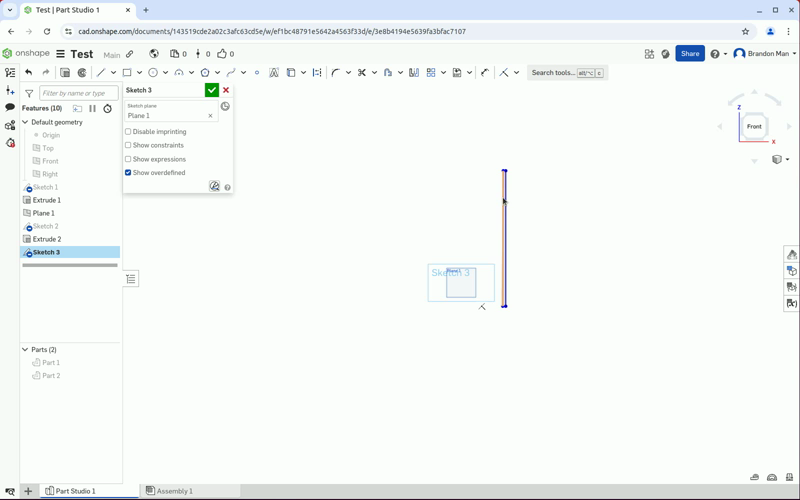
scroll(6)
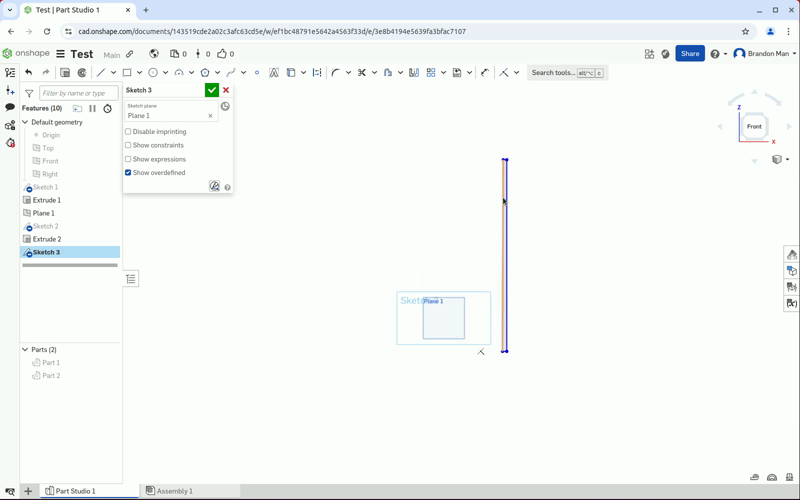
scroll(6)
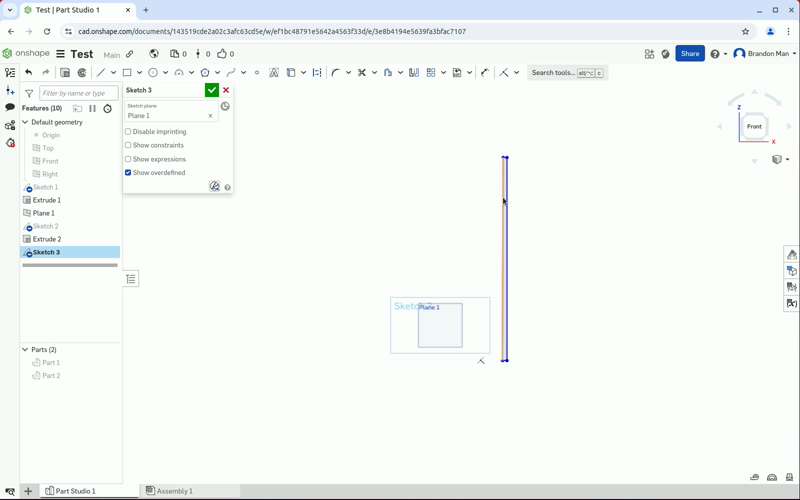
scroll(6)
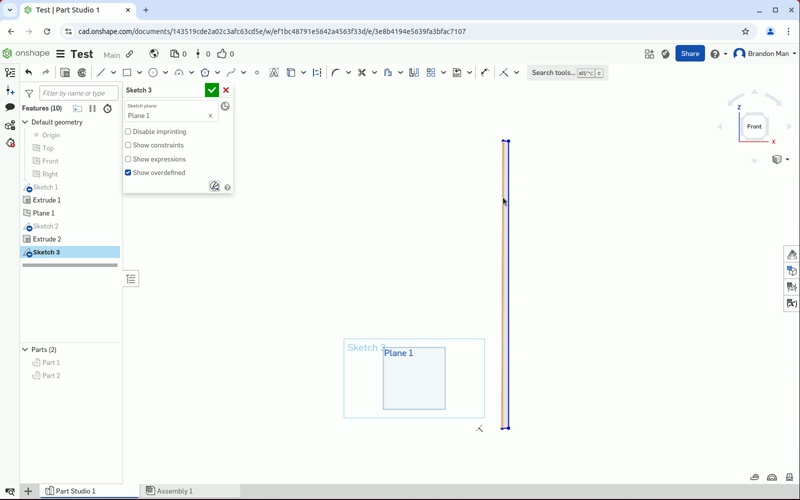
scroll(6)
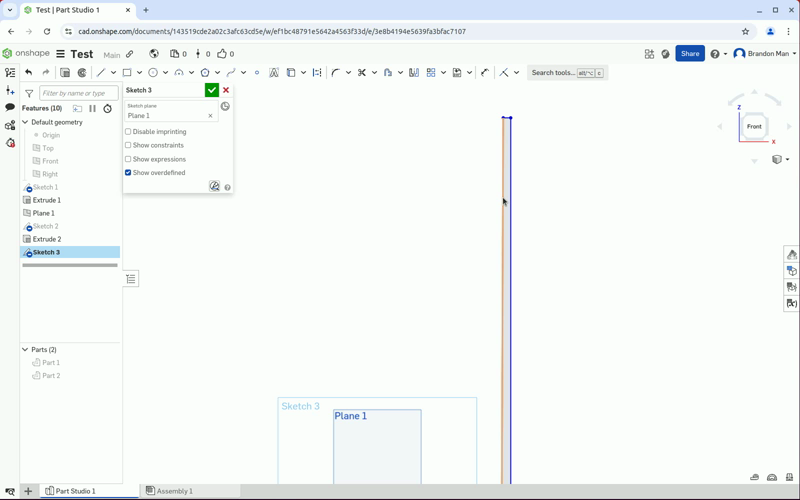
scroll(6)
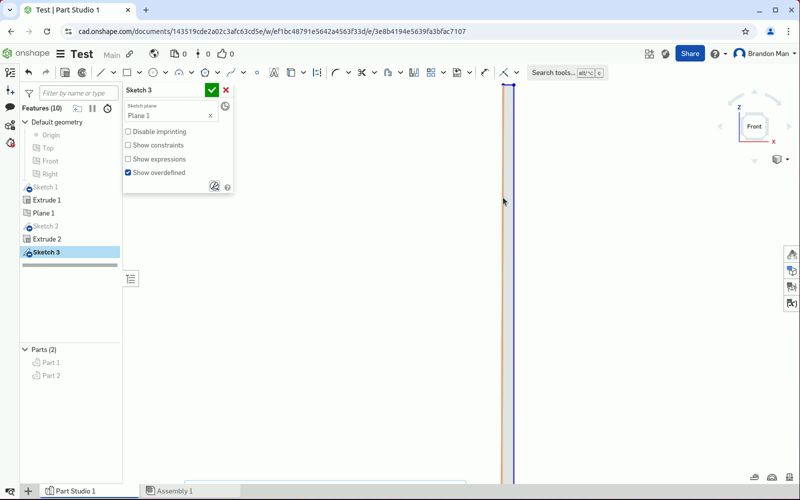
scroll(6)
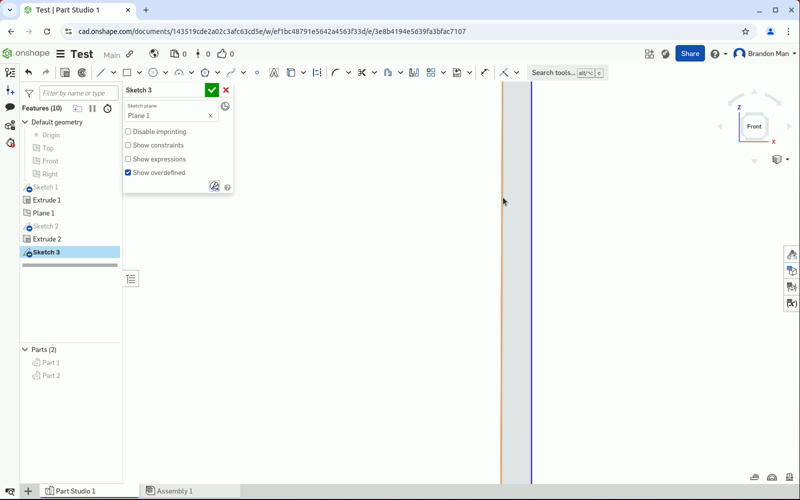
click(503, 197)
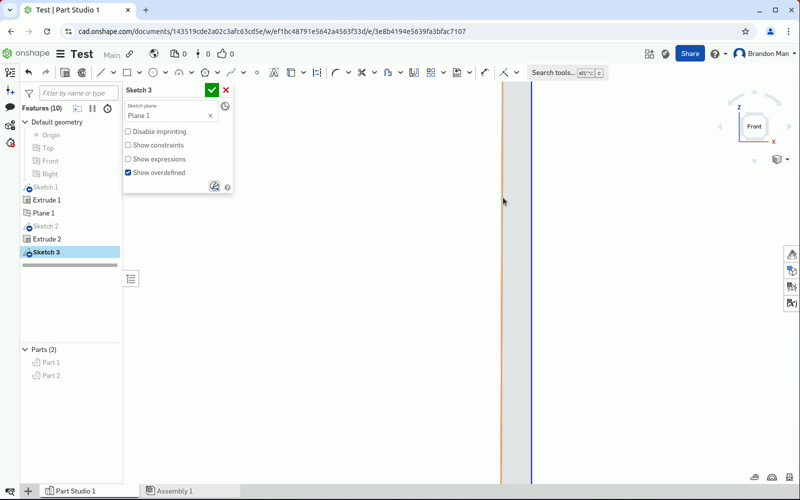
scroll(-6)
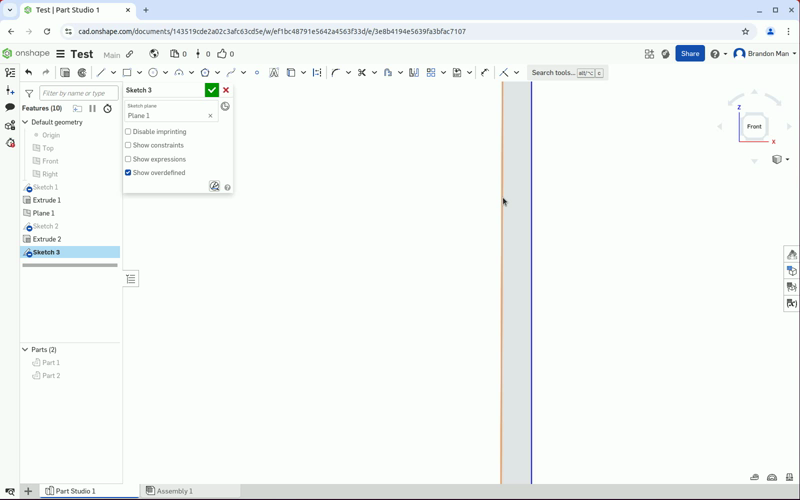
scroll(-6)
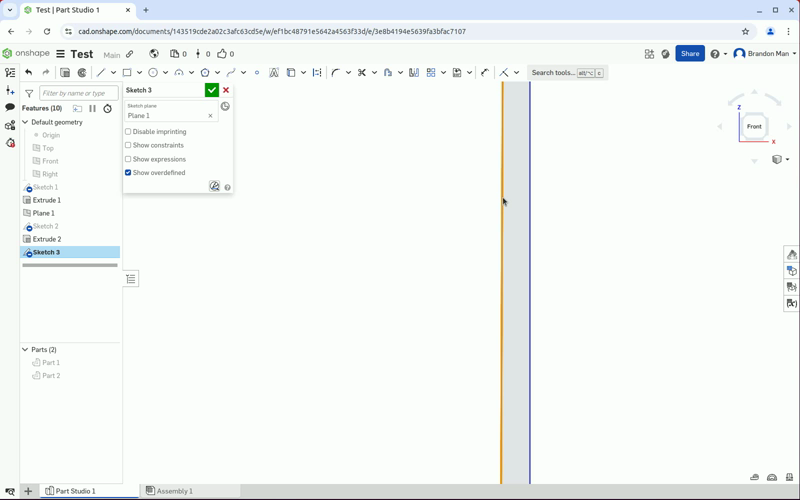
scroll(-6)
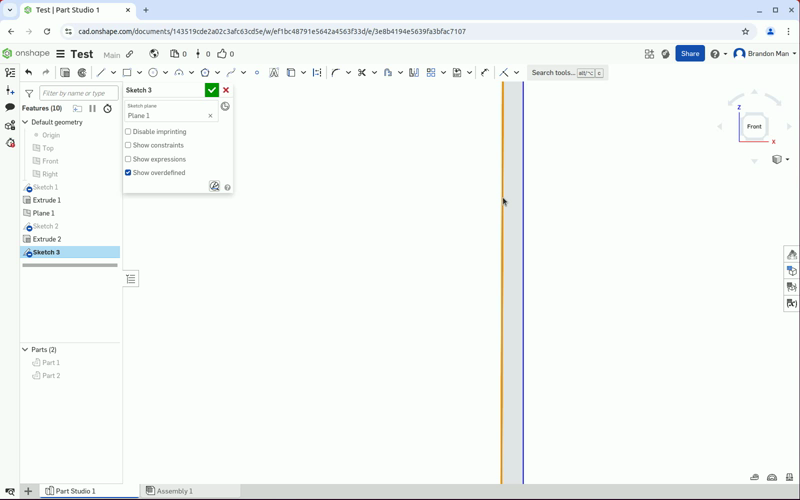
scroll(-6)
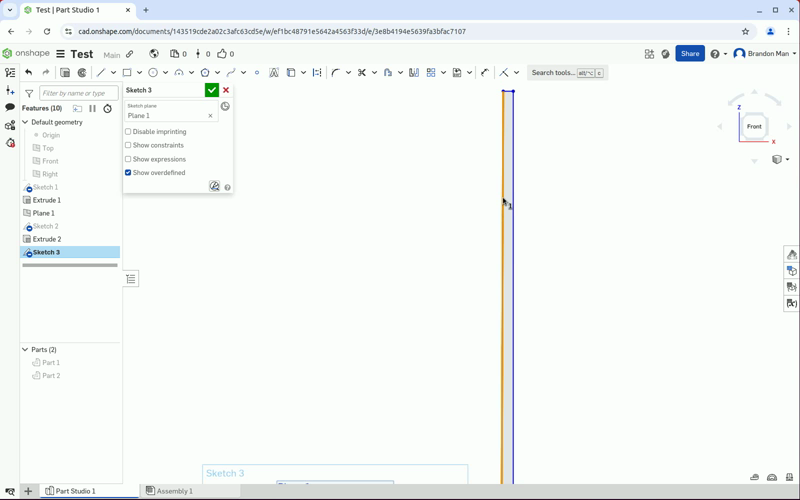
scroll(-6)
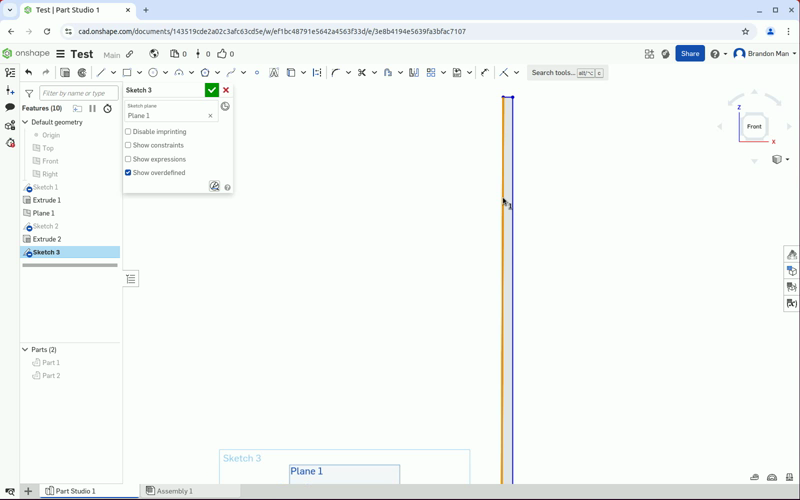
scroll(-6)
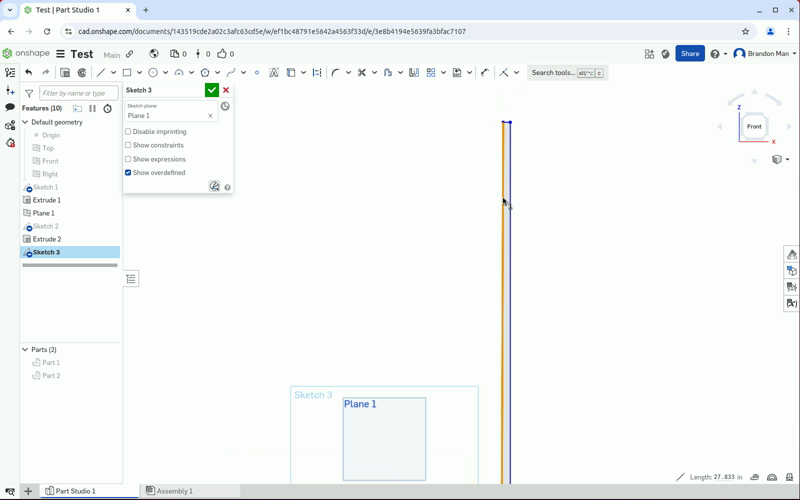
scroll(-6)
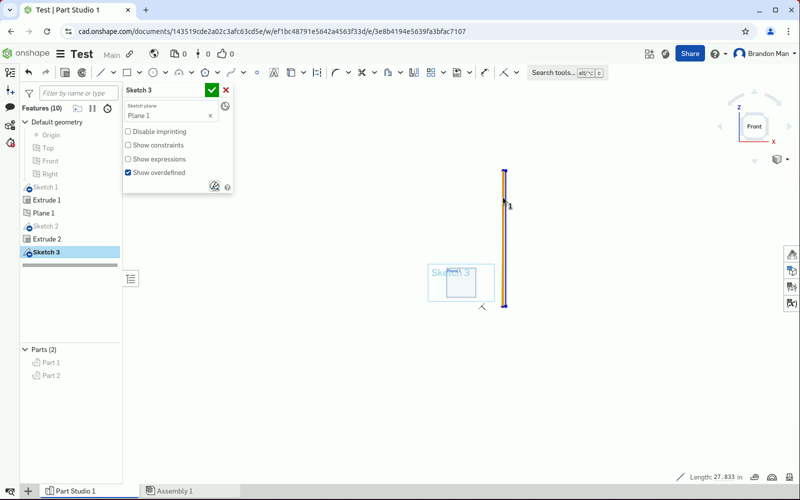
mouse_move(73, 352)
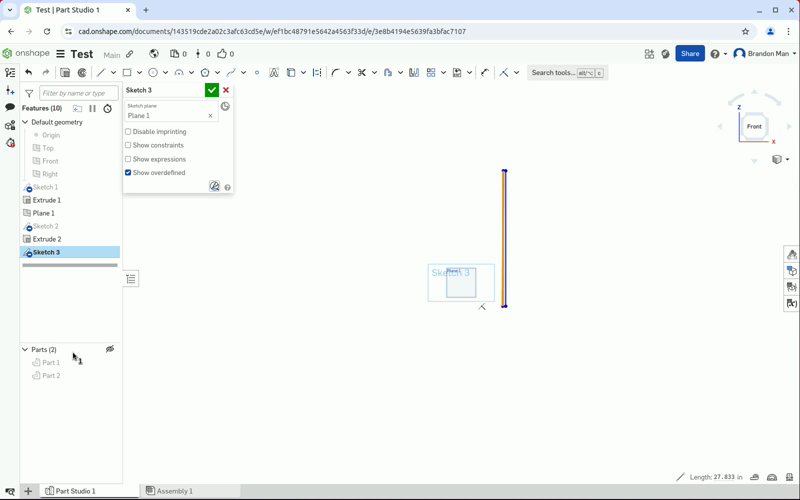
key(shift+y)
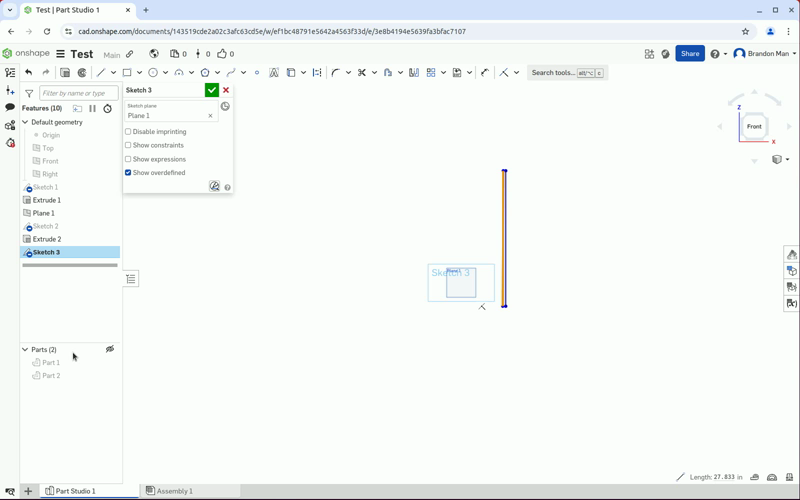
key(shift+e)
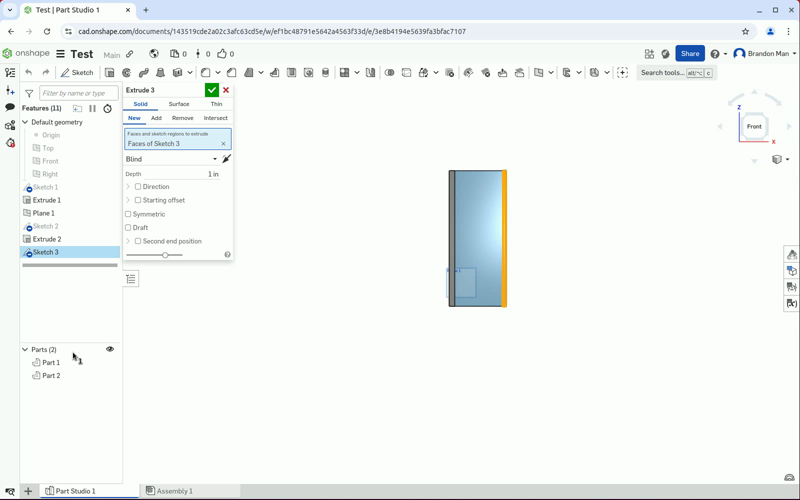
mouse_move(143, 106)
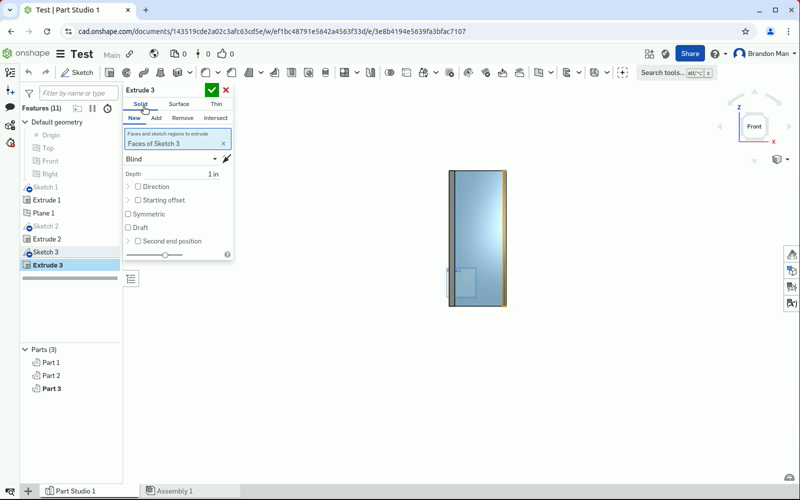
click(143, 106)
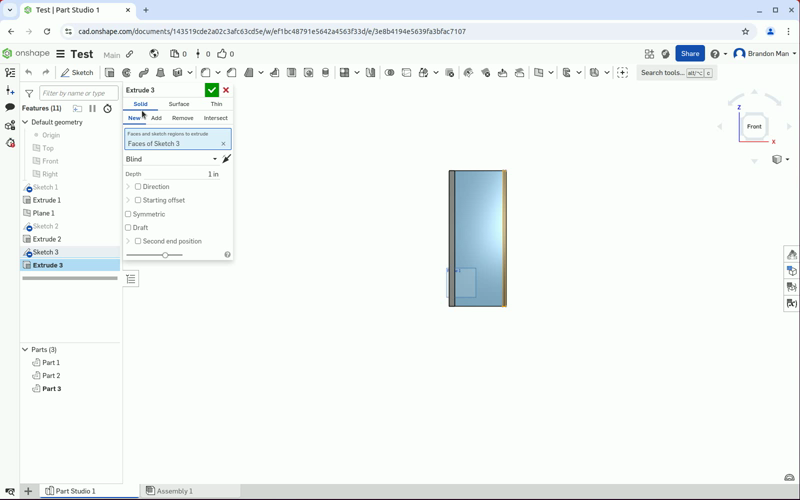
mouse_move(137, 120)
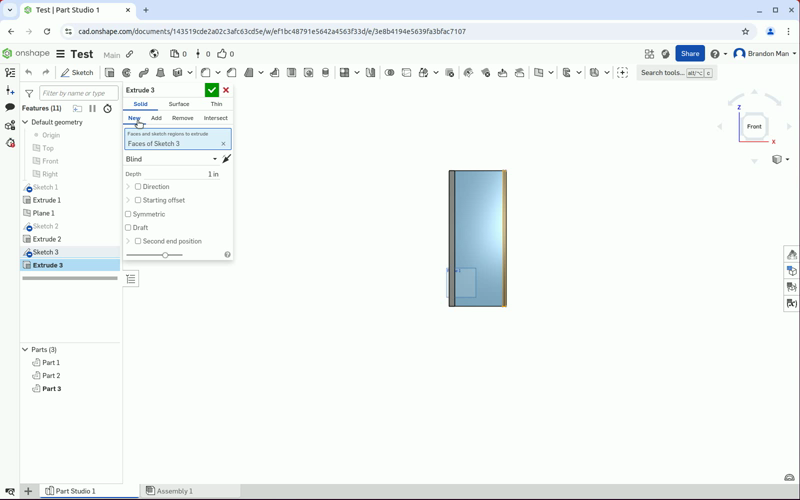
click(137, 120)
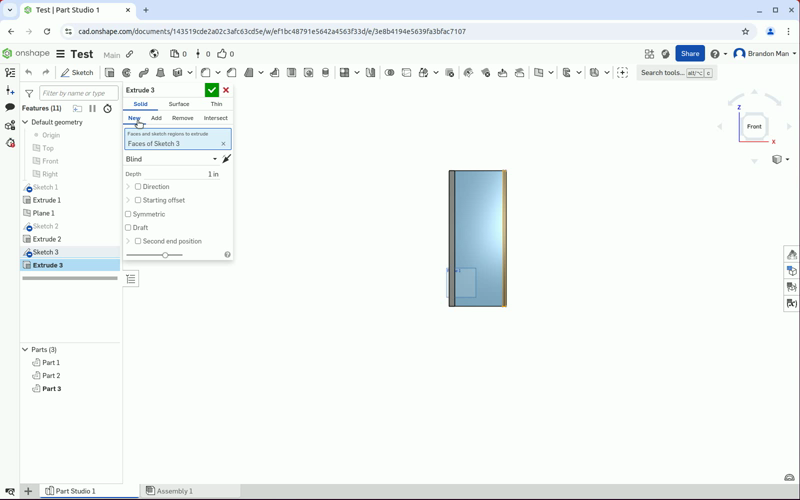
key(tab, 4)
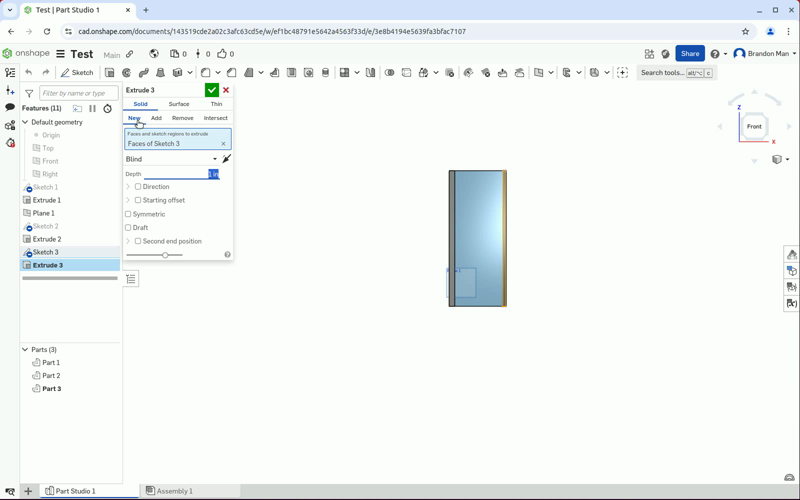
text(2.407)
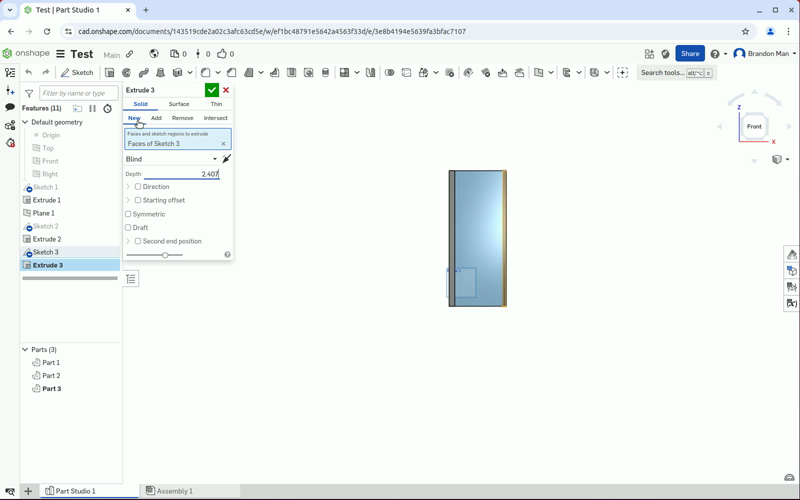
key(enter)
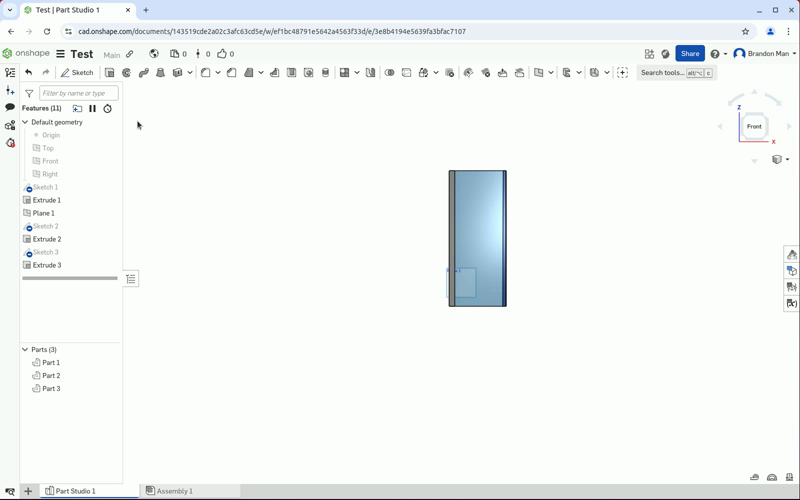
key(shift+h)
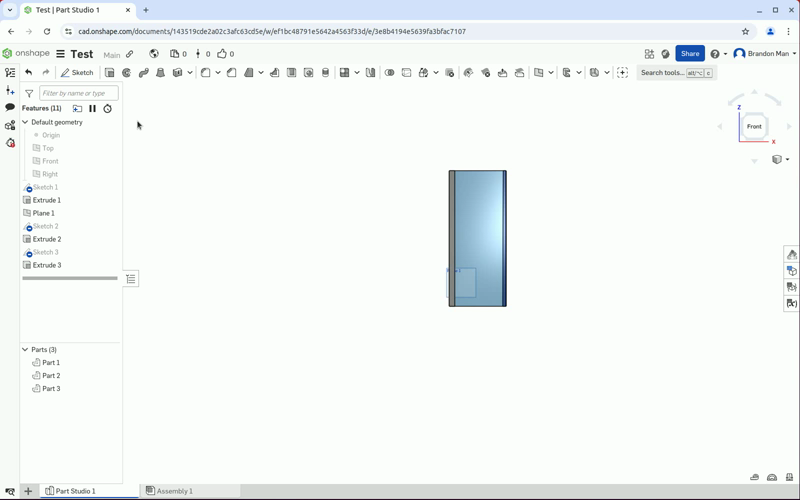
key(shift+h)
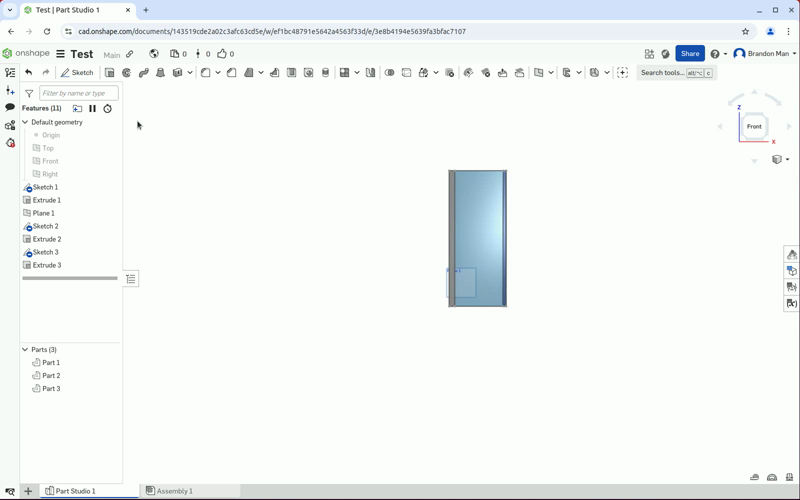
key(shift+7)
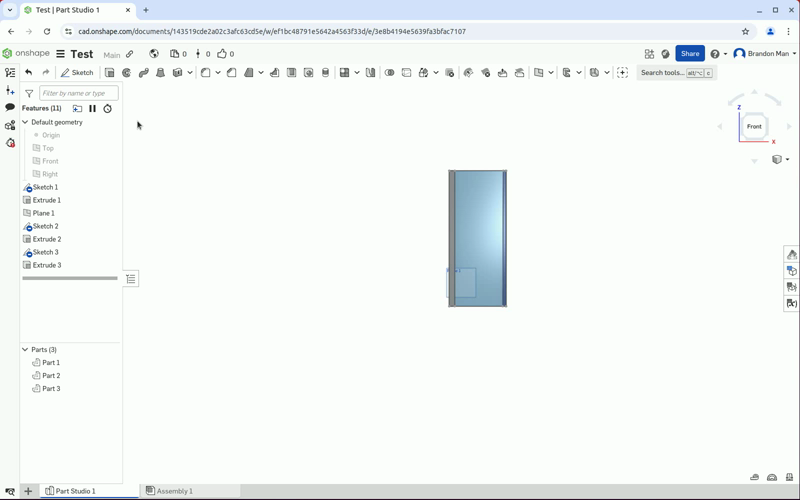
key(left, 2)
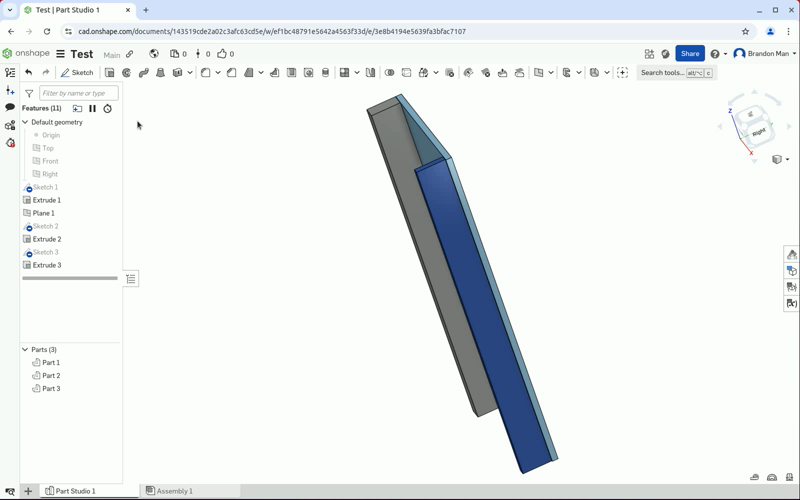
key(down, 2)
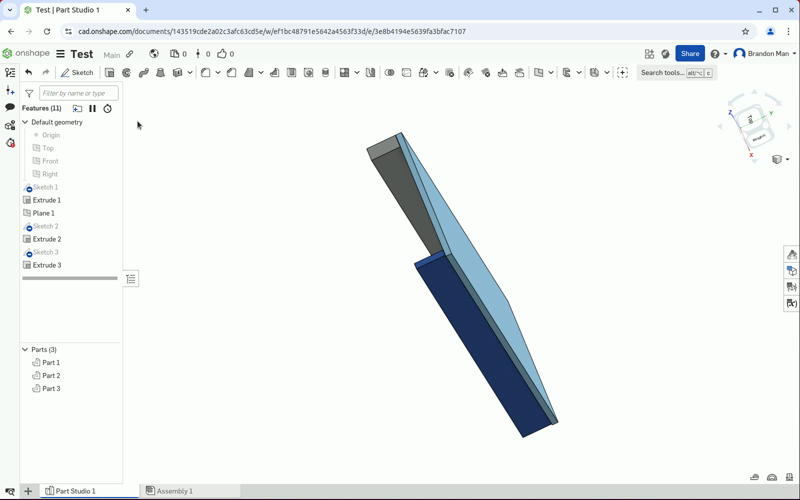
key(up, 2)
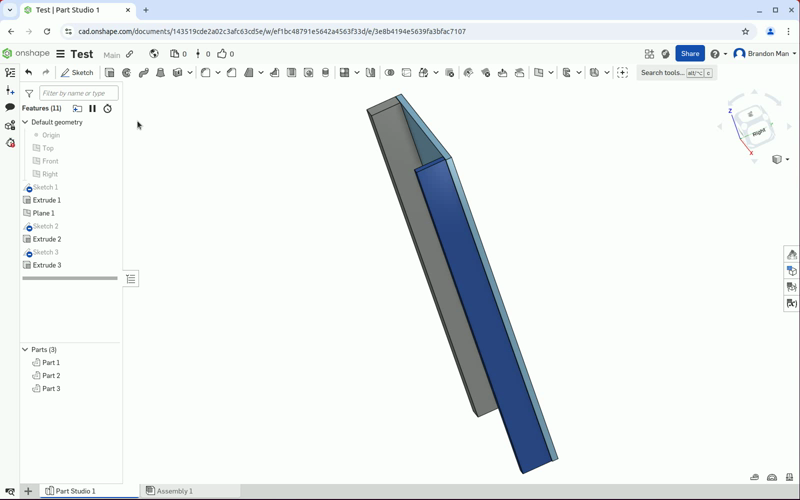
key(right, 2)
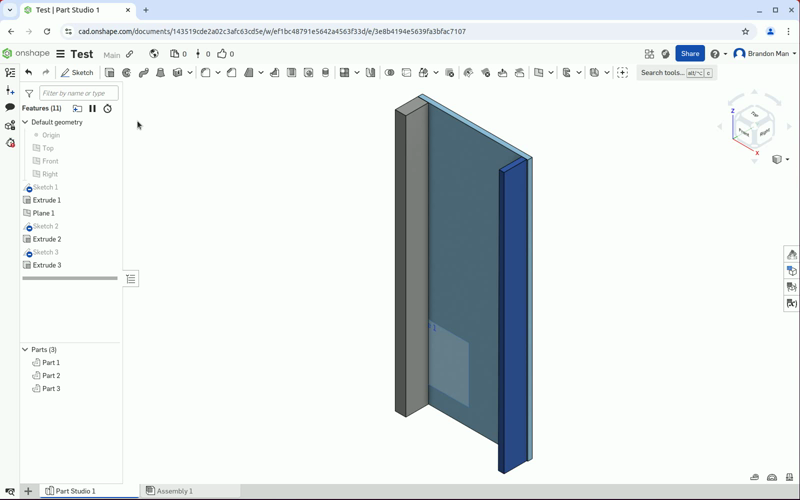
mouse_move(73, 189)
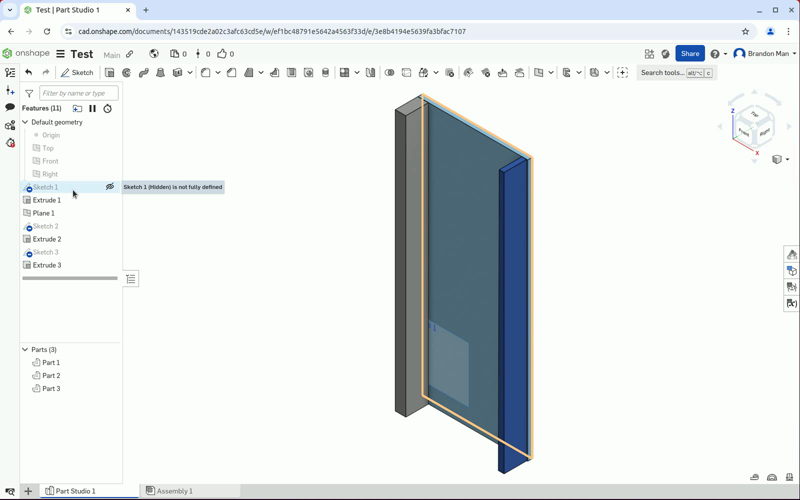
click(73, 189)